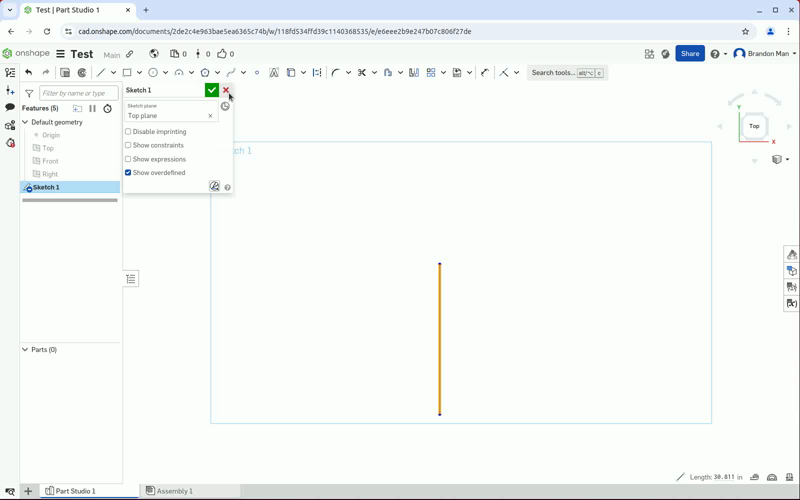
key(shift+h)
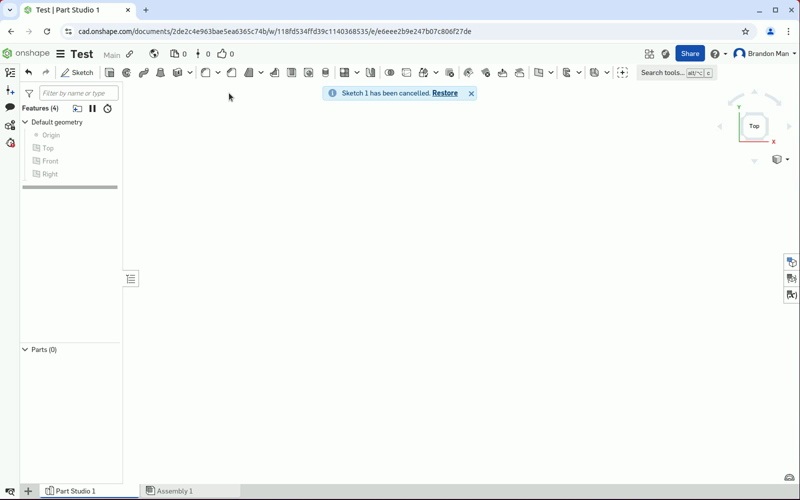
mouse_move(73, 352)
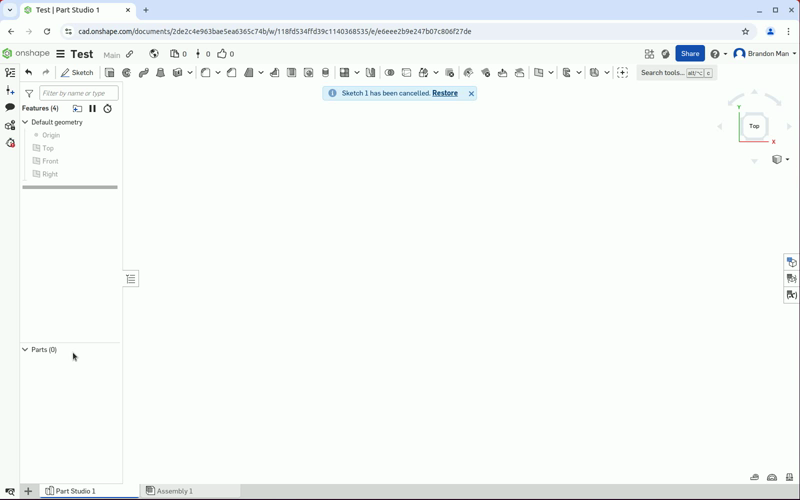
key(y)
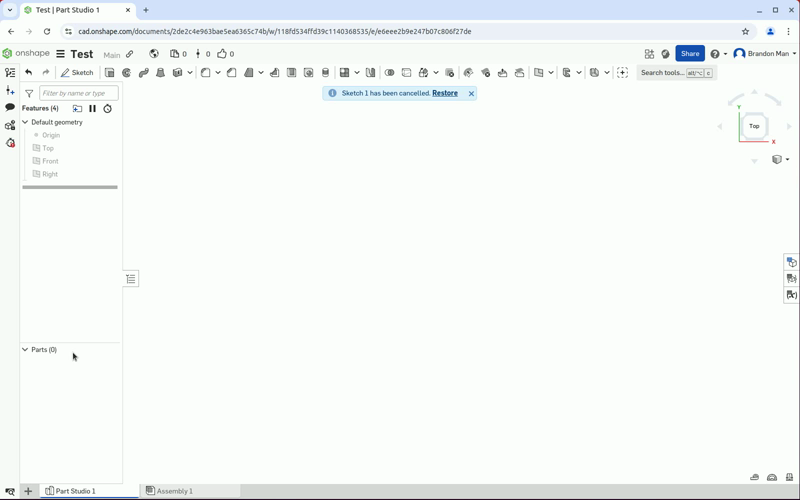
key(shift+p)
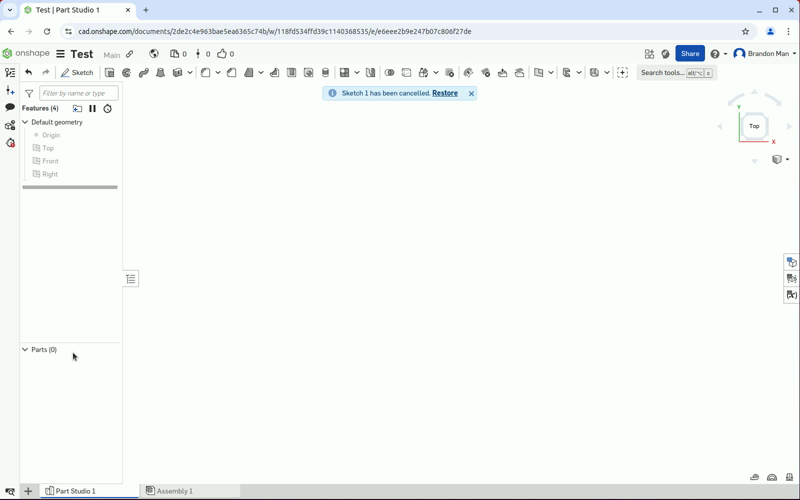
key(space)
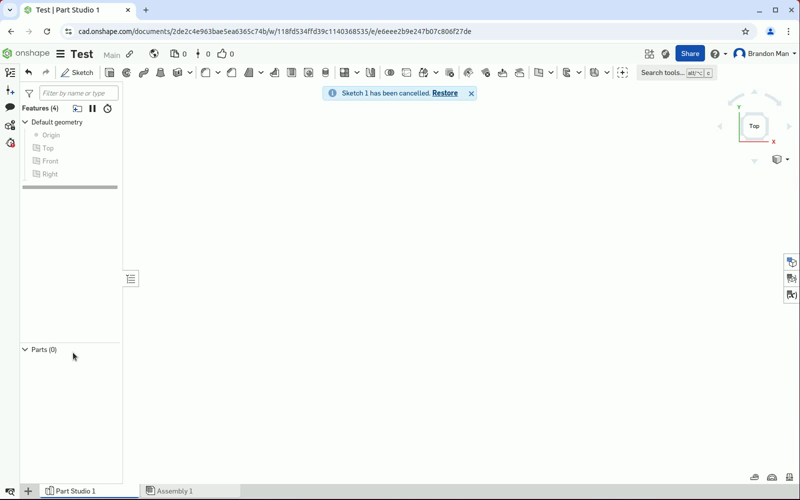
key_down(shift)
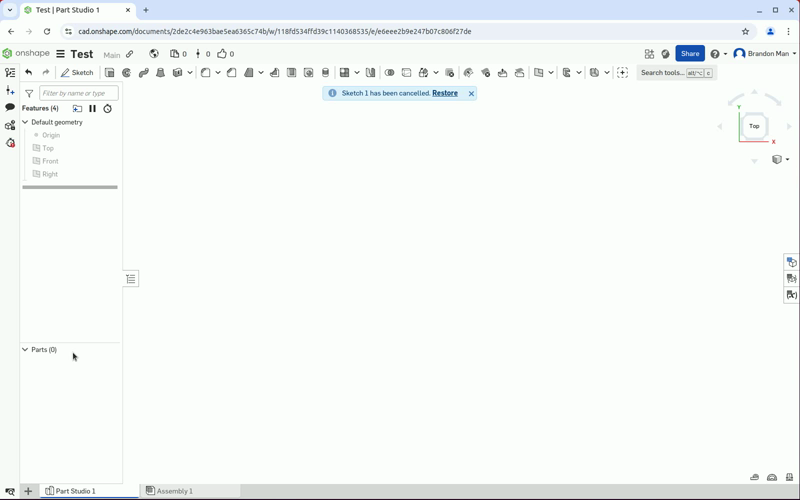
key(up)
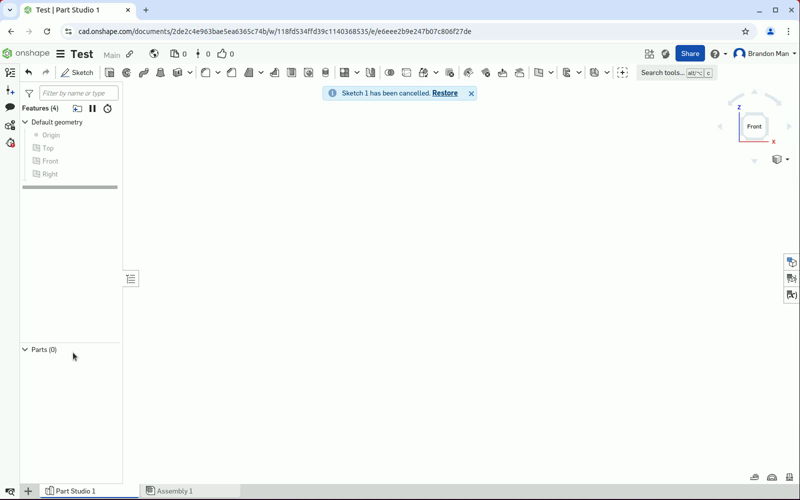
key_up(shift)
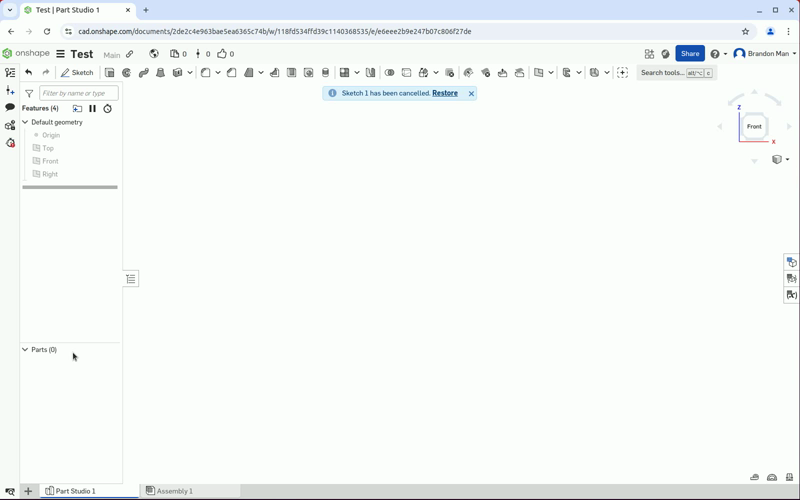
mouse_move(73, 352)
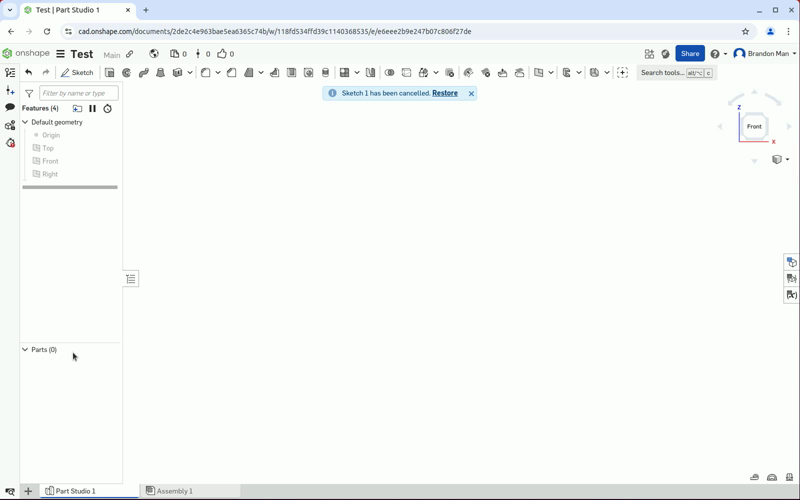
key(shift+y)
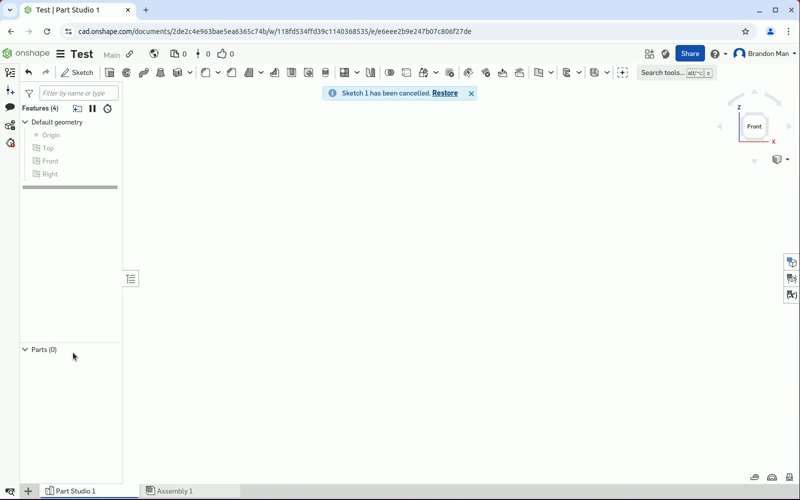
key(shift+s)
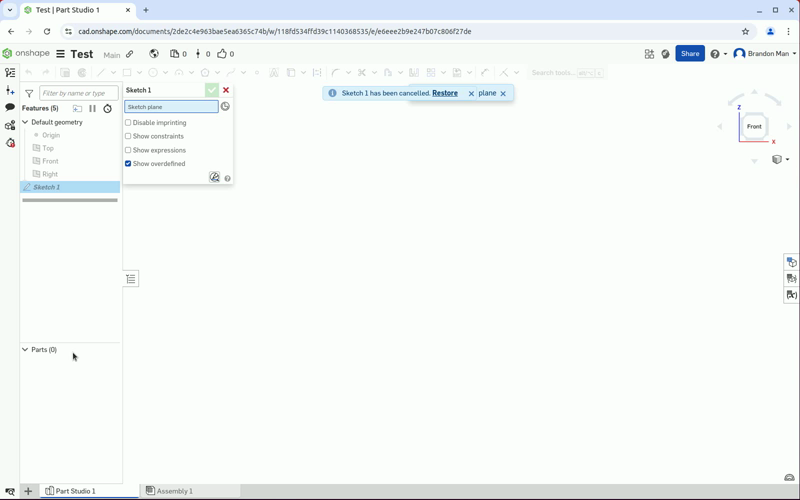
mouse_move(73, 163)
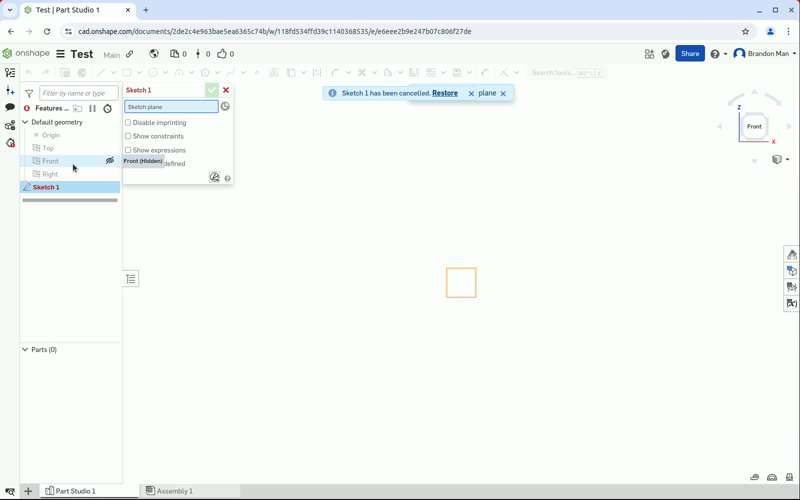
click(73, 163)
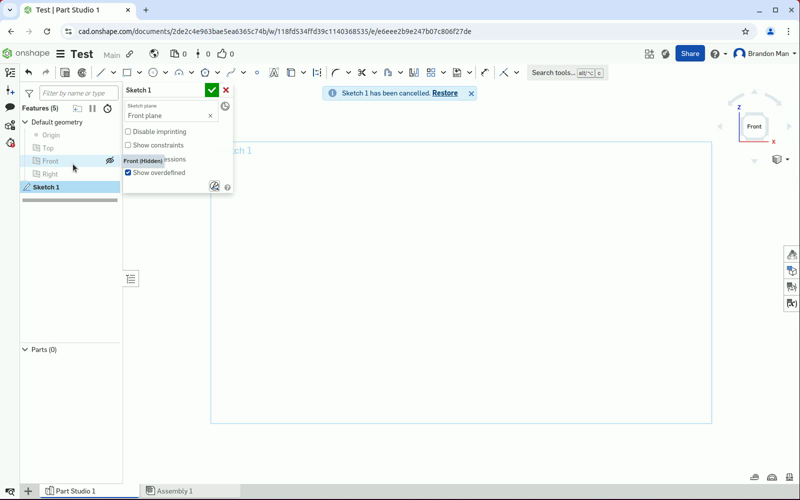
mouse_move(73, 352)
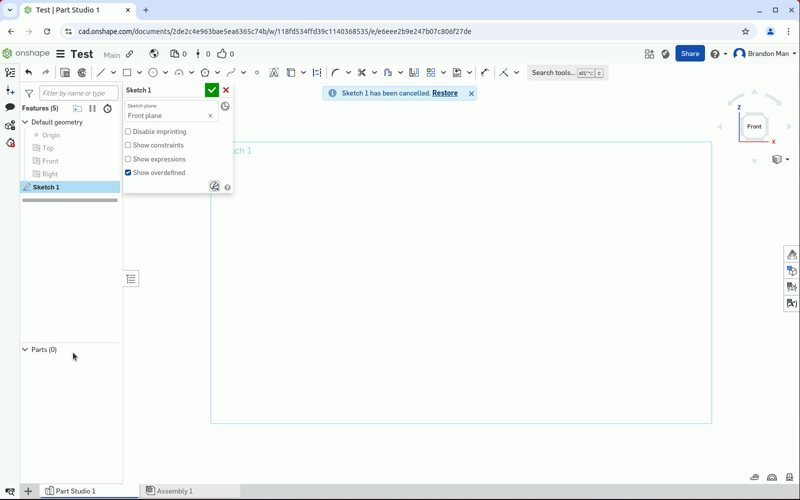
key(y)
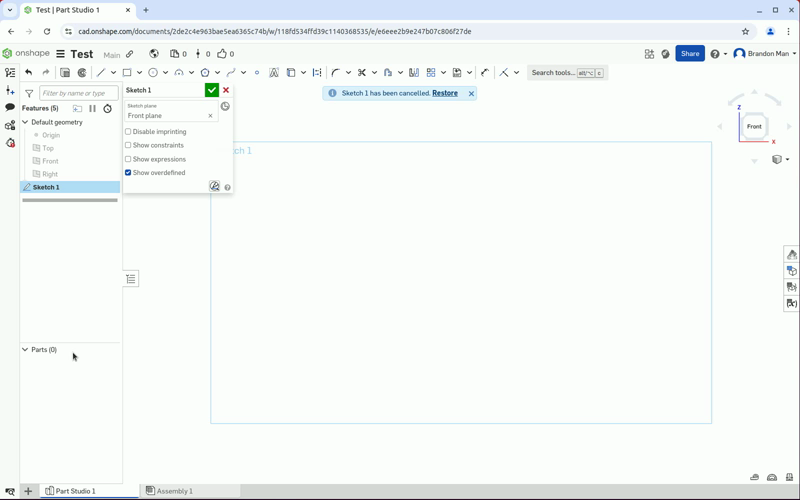
key(l)
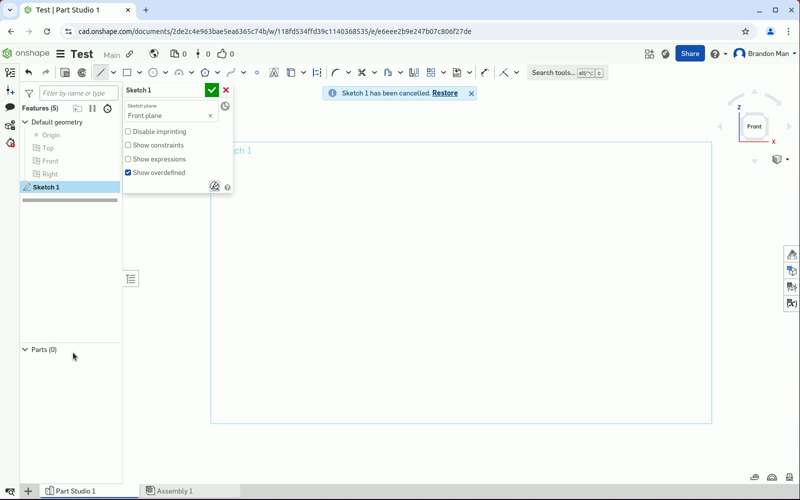
key_down(shift)
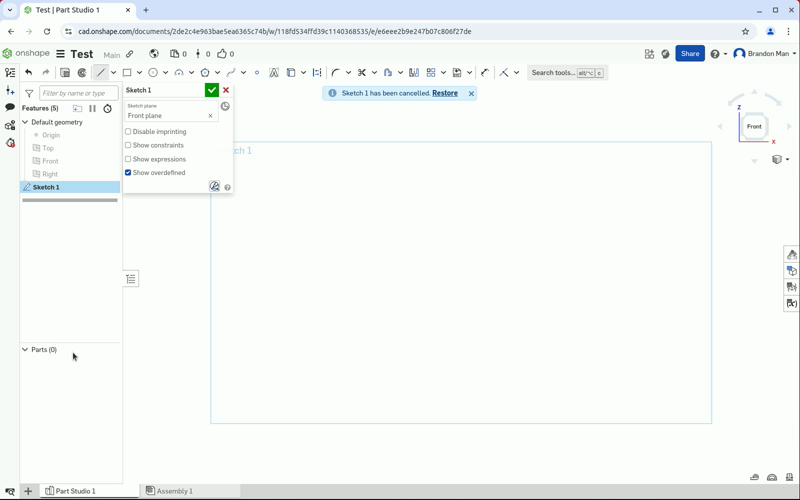
mouse_move(359, 345)
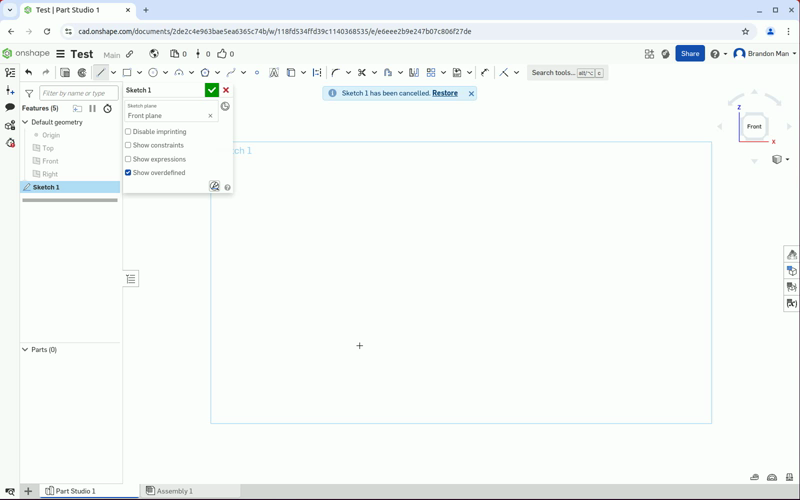
click(359, 345)
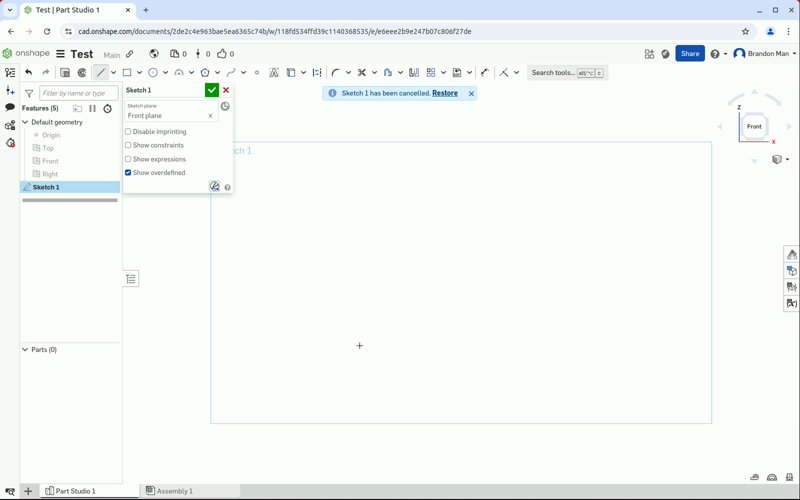
key_up(shift)
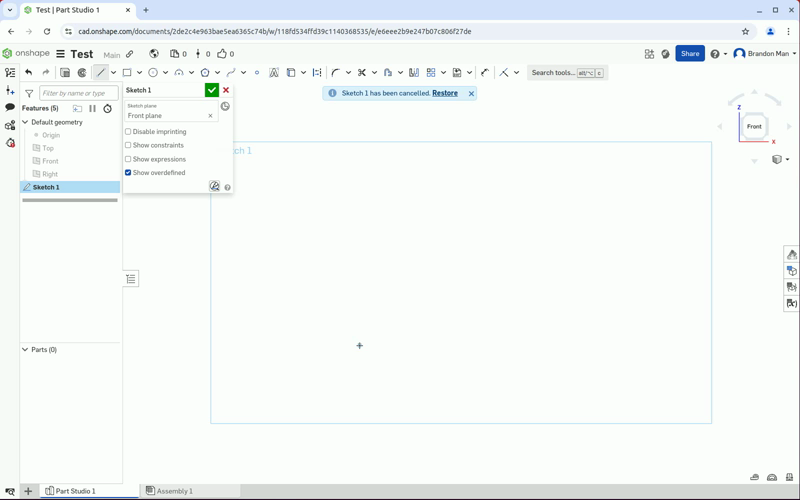
key_down(shift)
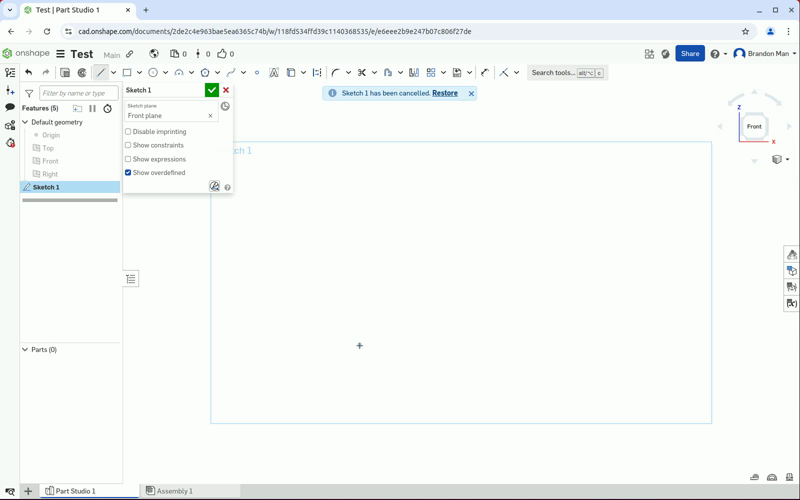
mouse_move(570, 345)
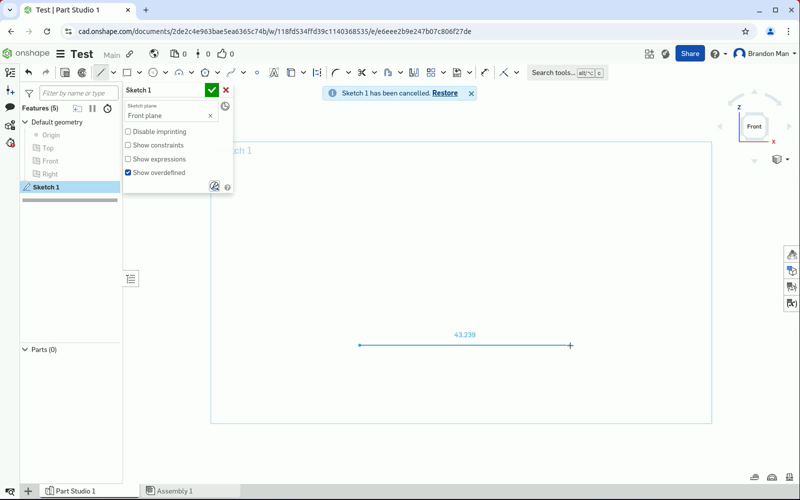
click(570, 345)
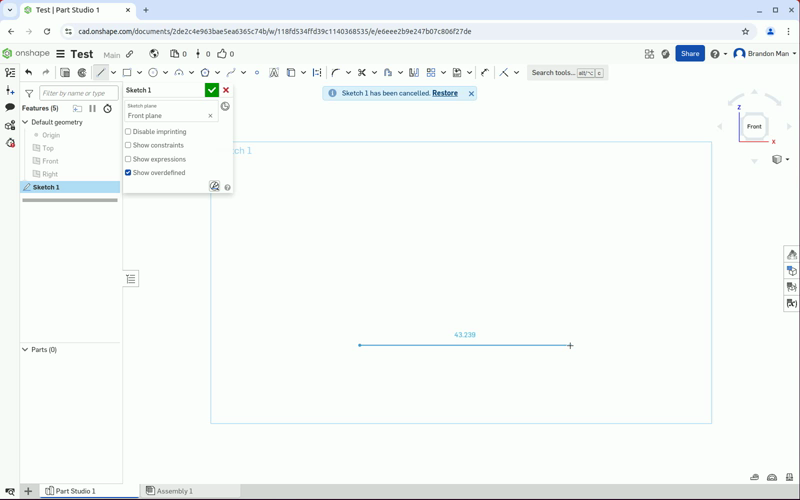
key_up(shift)
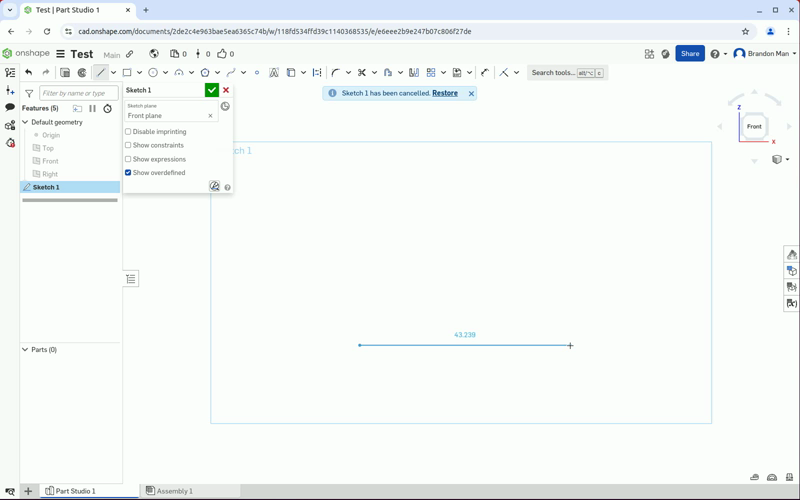
key_down(shift)
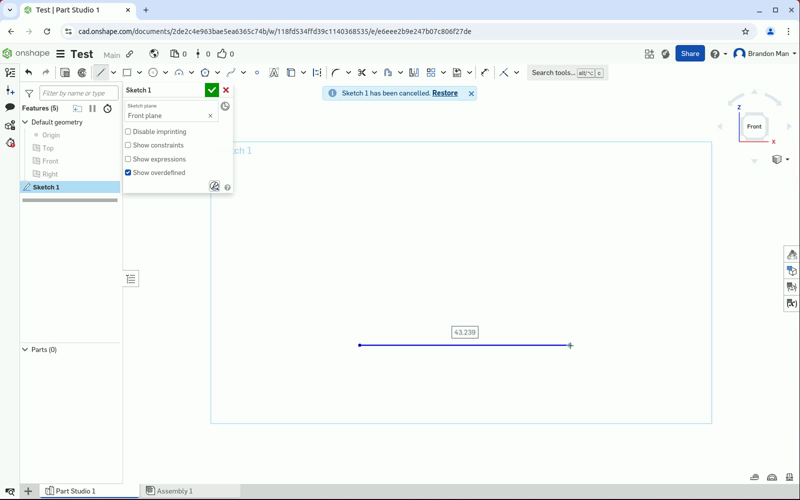
mouse_move(570, 247)
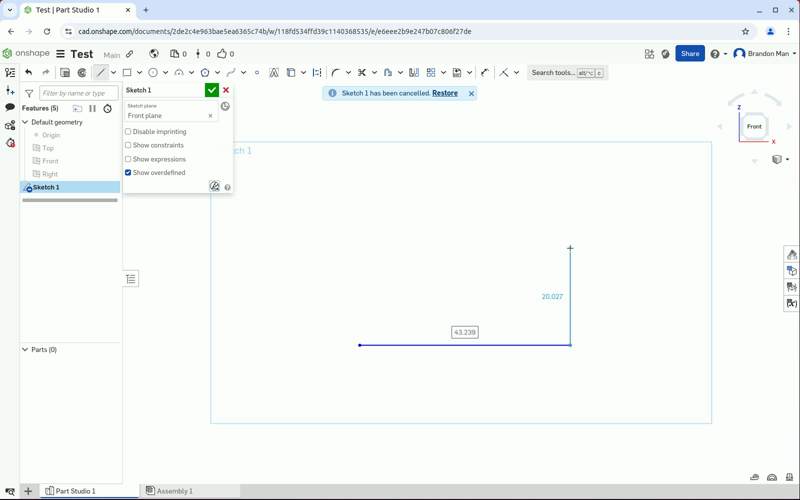
click(570, 247)
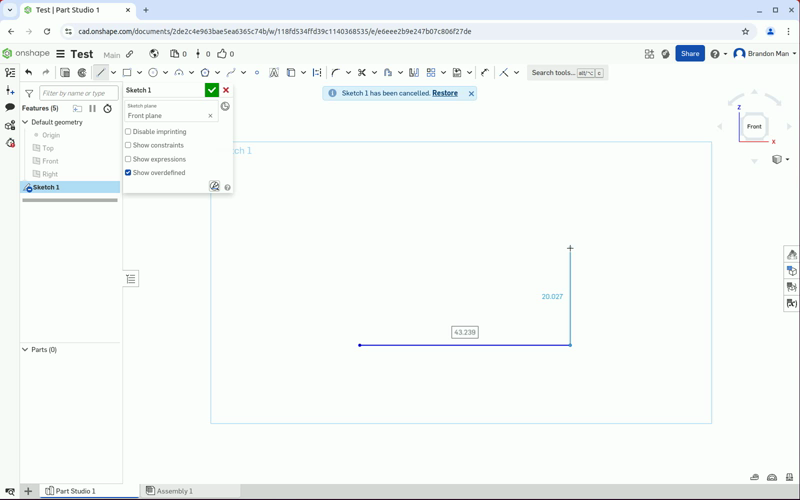
key_up(shift)
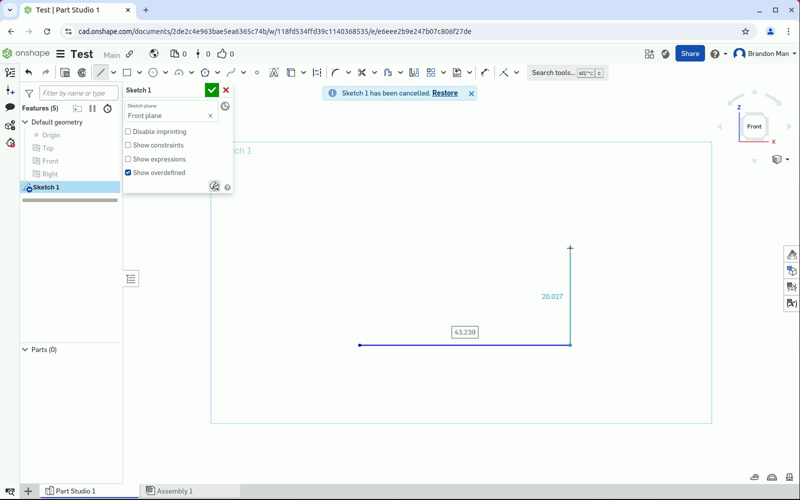
key_down(shift)
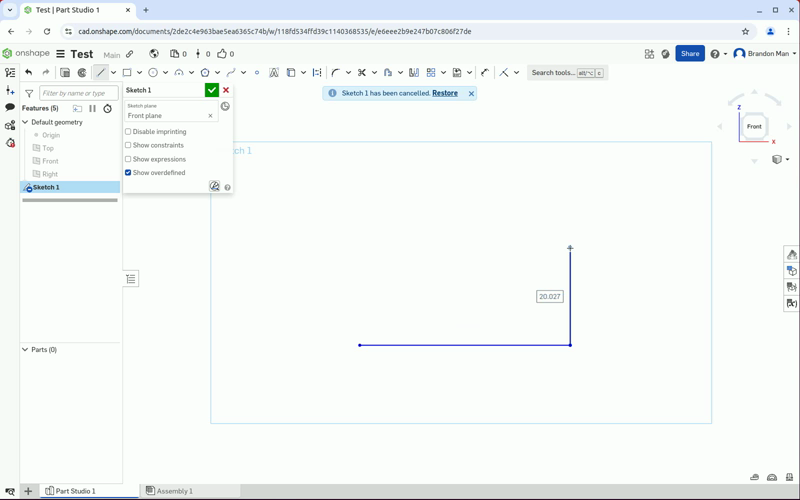
mouse_move(359, 247)
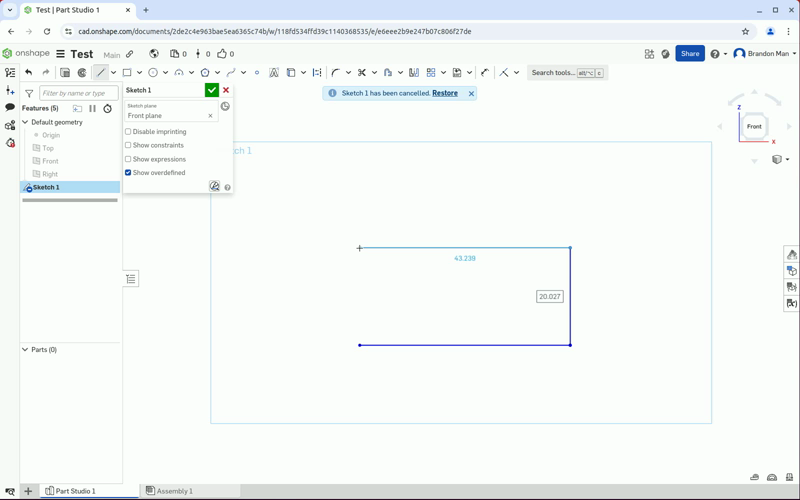
click(359, 247)
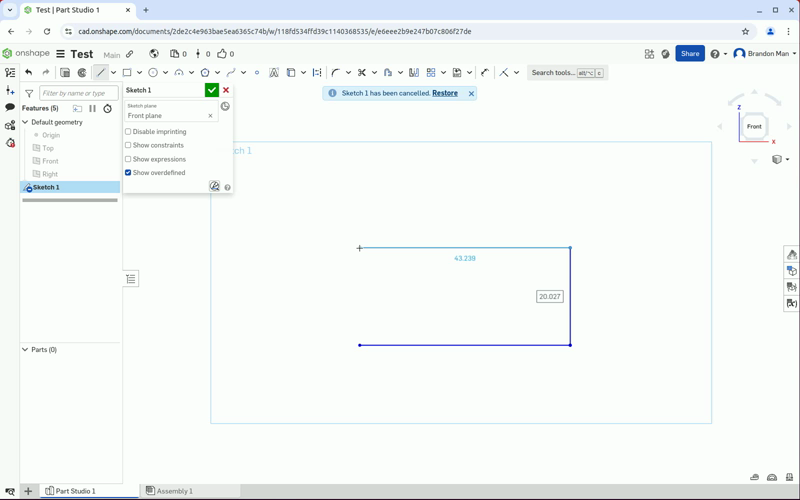
key_up(shift)
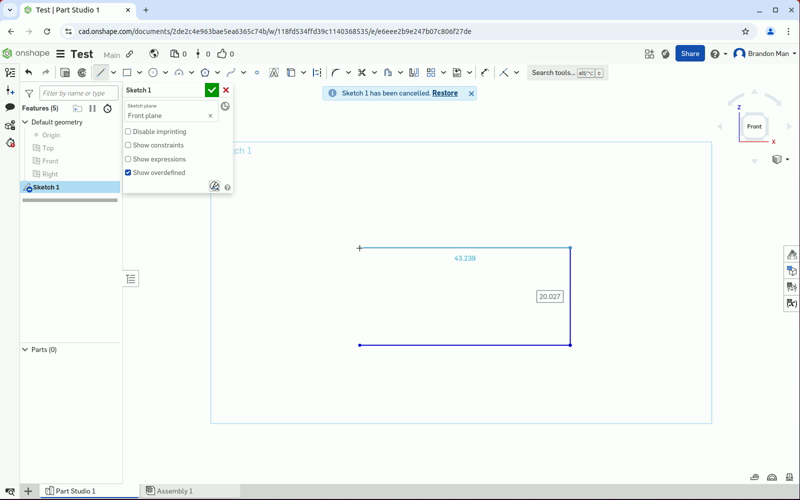
key_down(shift)
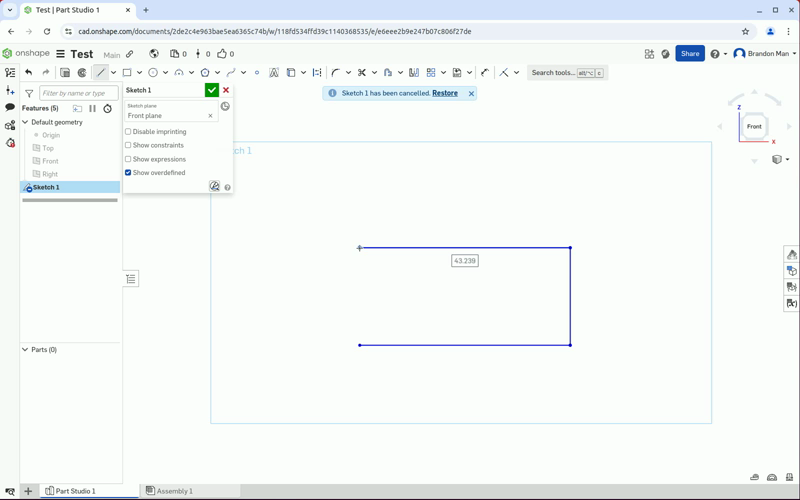
mouse_move(359, 345)
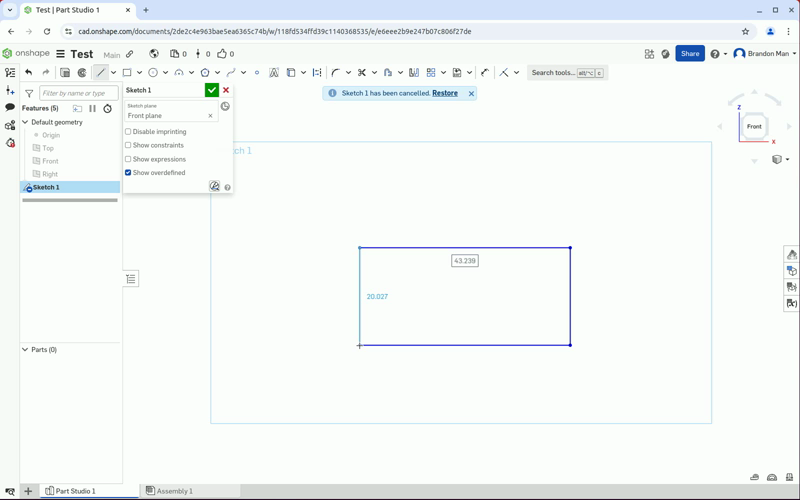
key_up(shift)
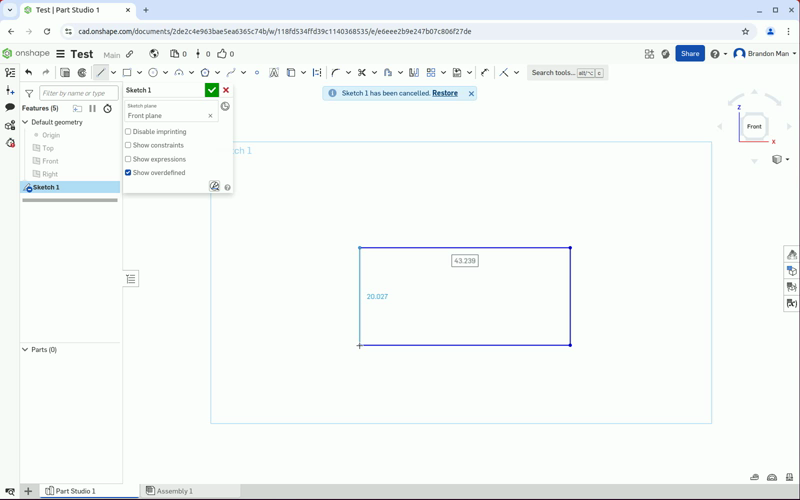
click(359, 345)
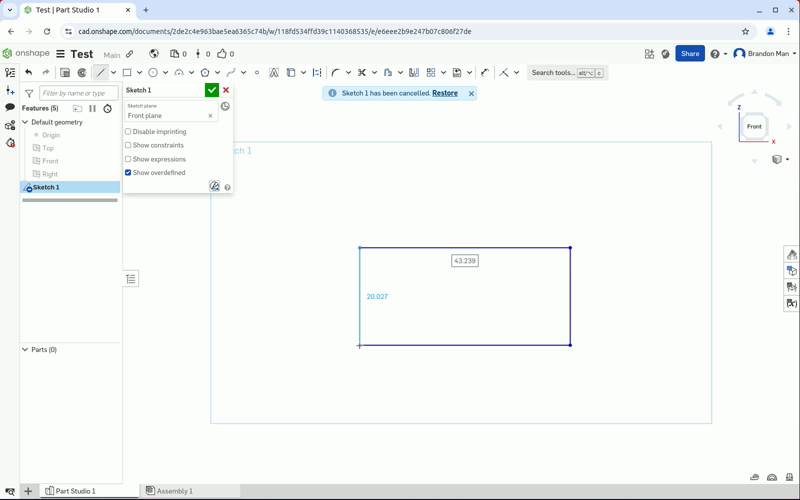
key(esc)
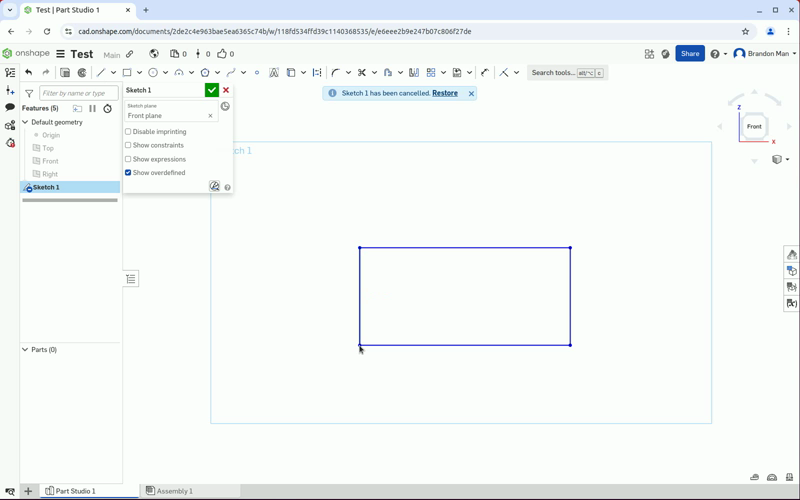
mouse_move(475, 308)
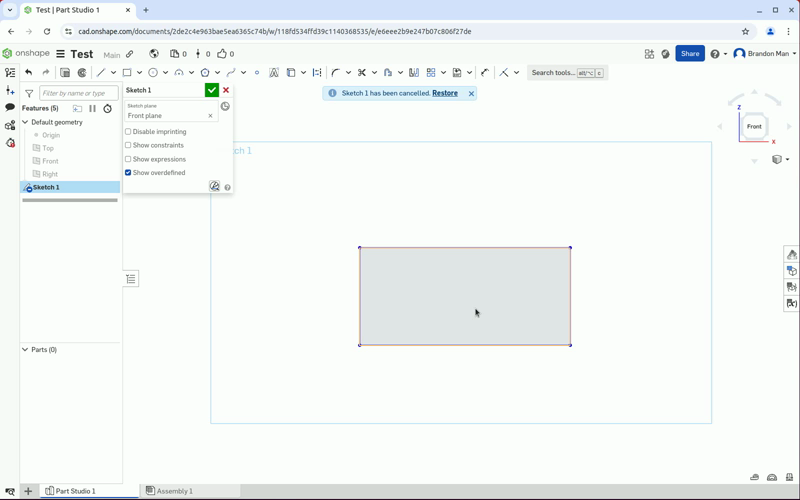
click(475, 308)
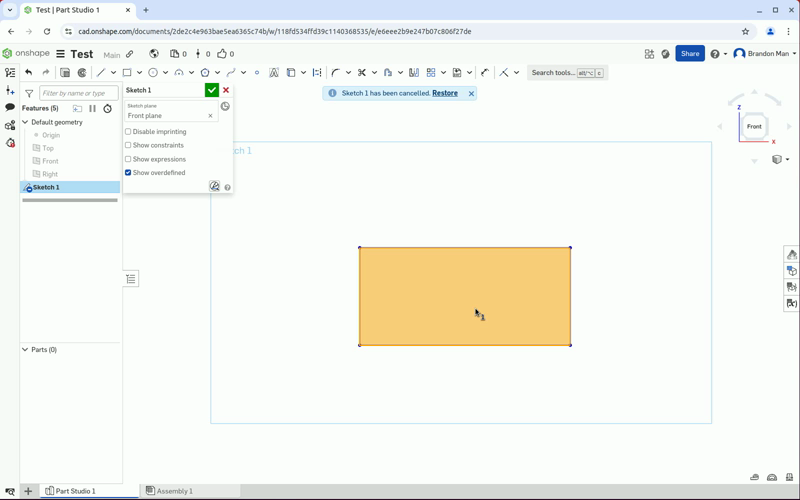
mouse_move(73, 352)
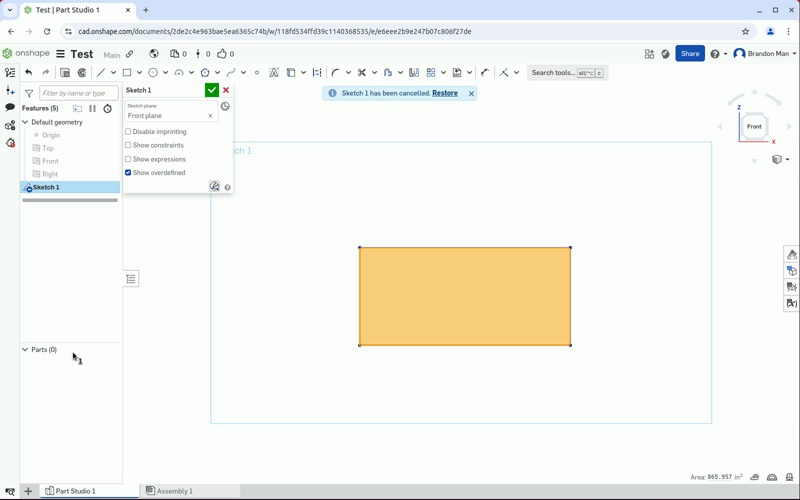
key(shift+y)
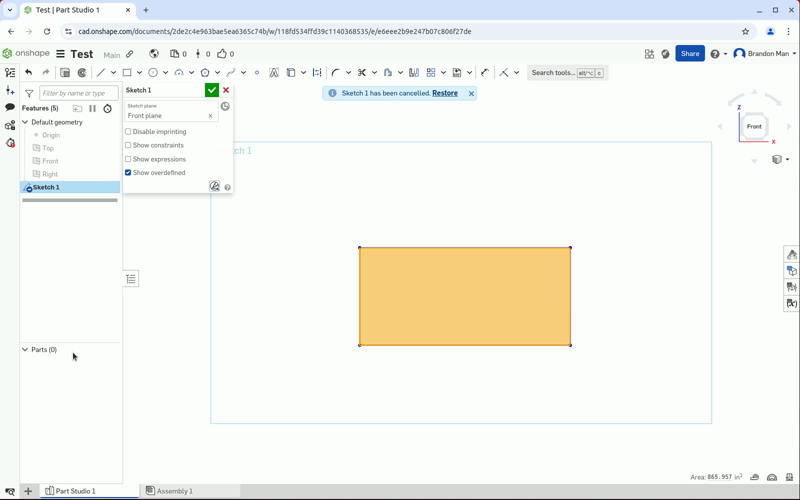
key(shift+e)
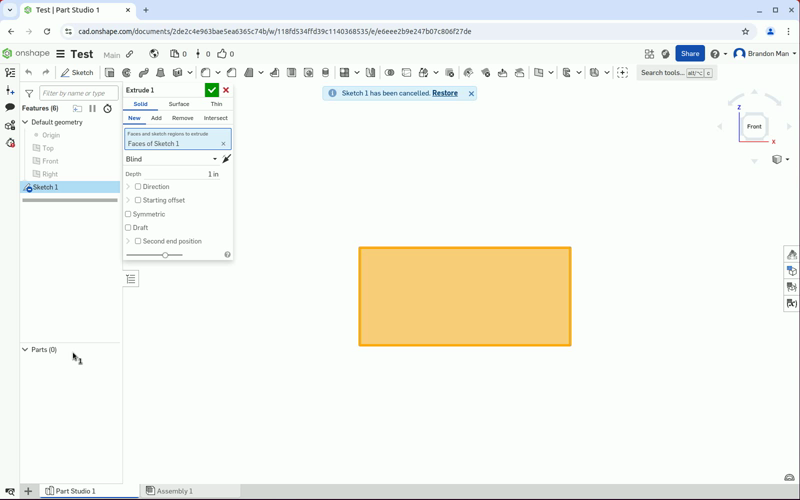
mouse_move(143, 106)
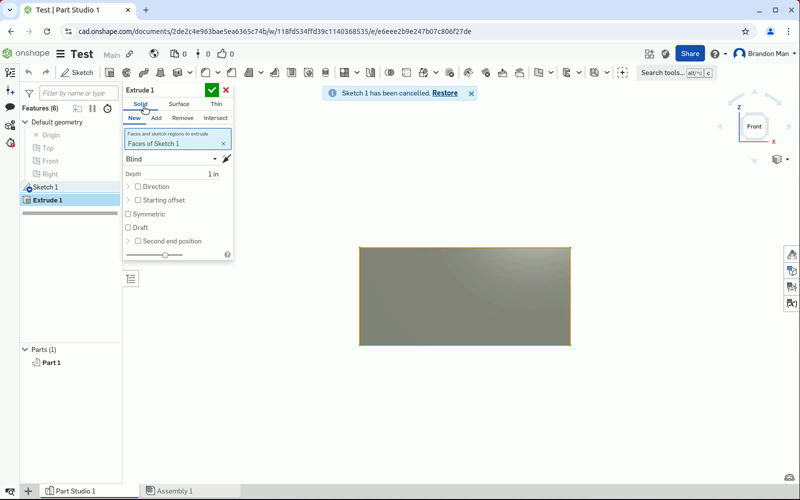
click(143, 106)
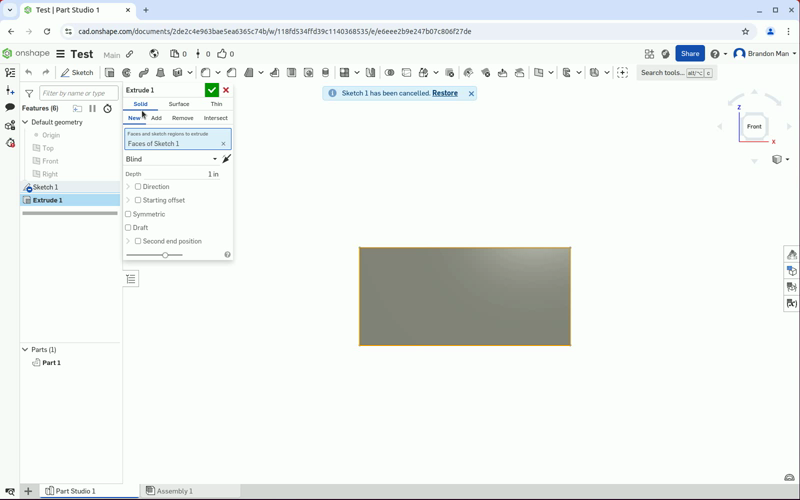
mouse_move(137, 120)
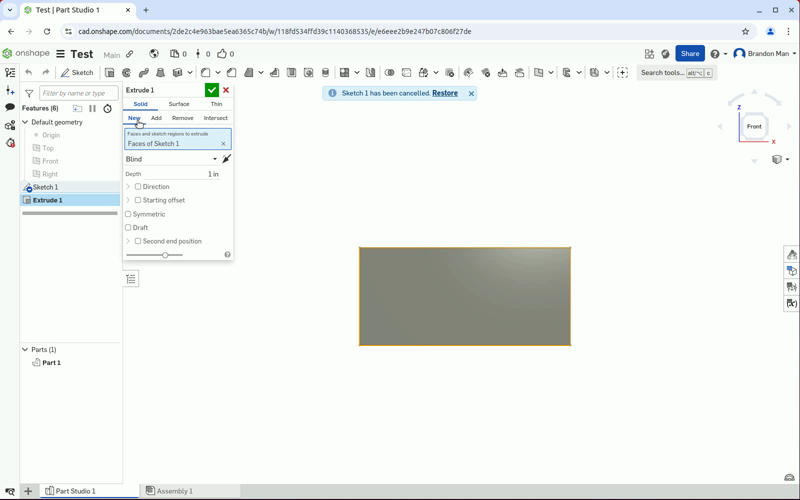
click(137, 120)
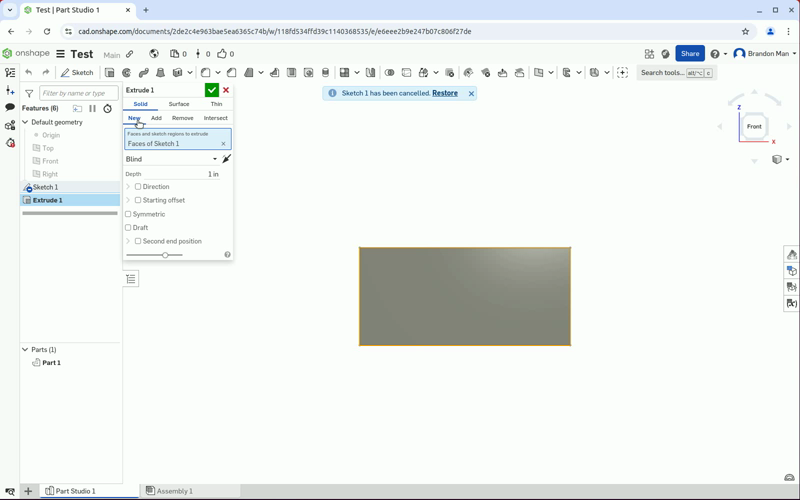
key(tab, 4)
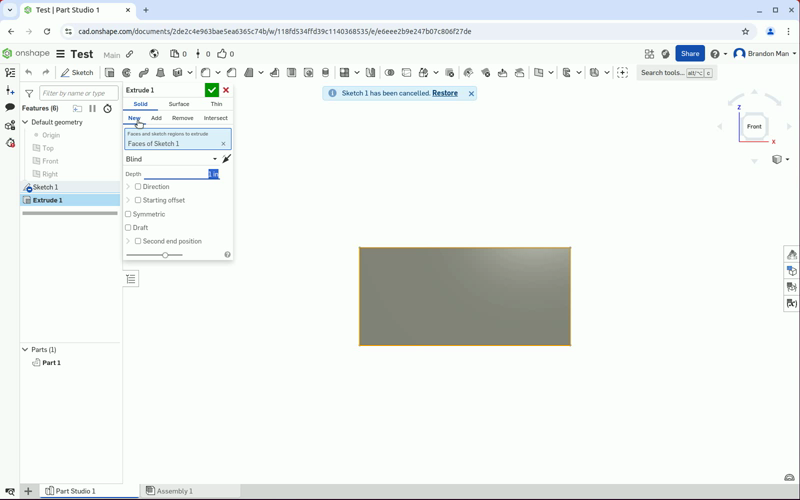
text(6.981)
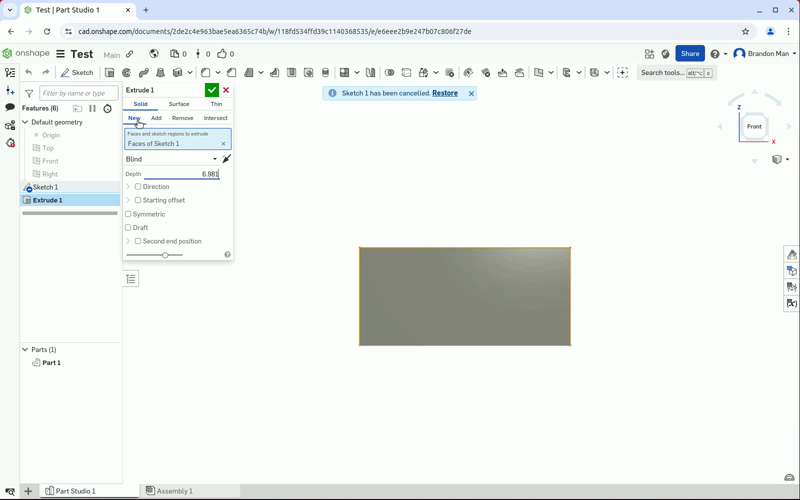
key(enter)
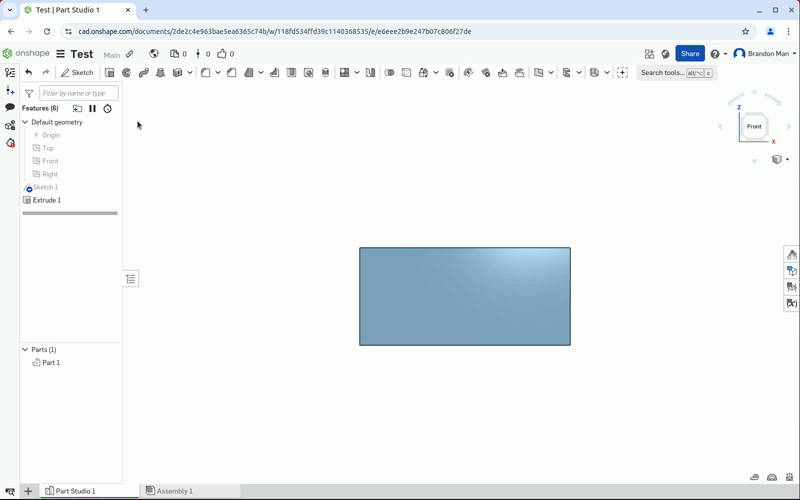
key(shift+h)
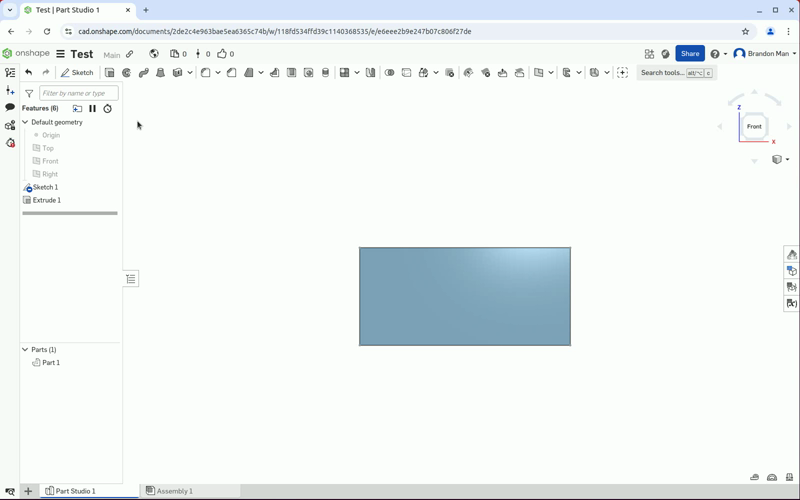
key(shift+h)
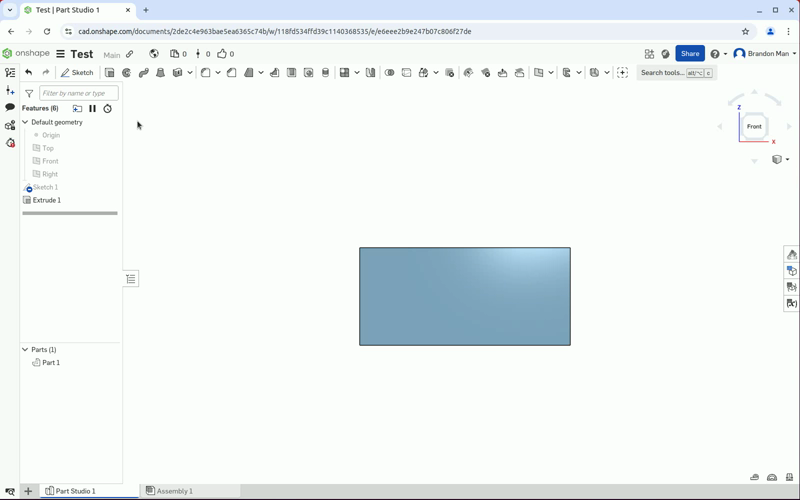
mouse_move(73, 189)
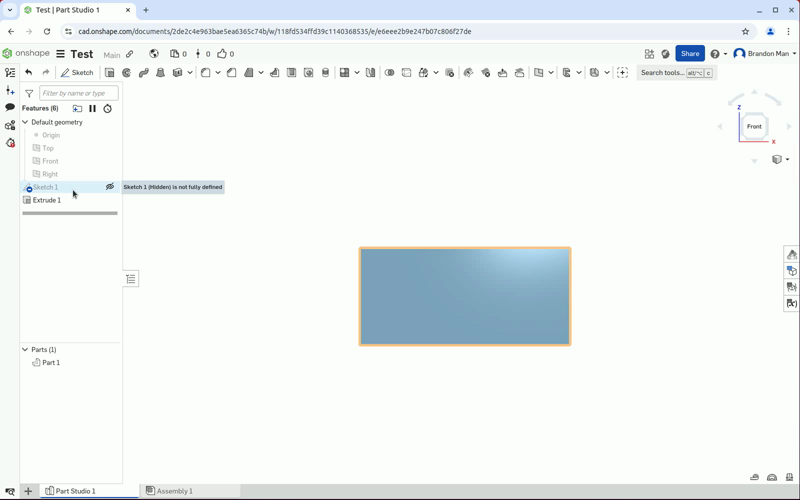
click(73, 189)
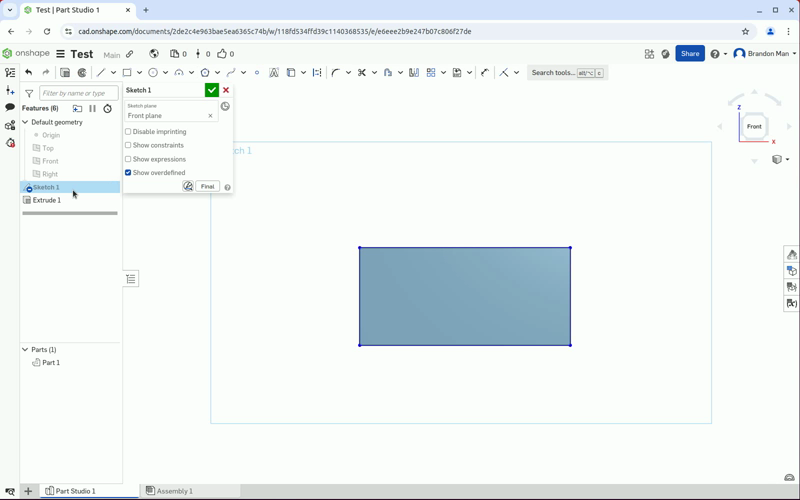
mouse_move(229, 92)
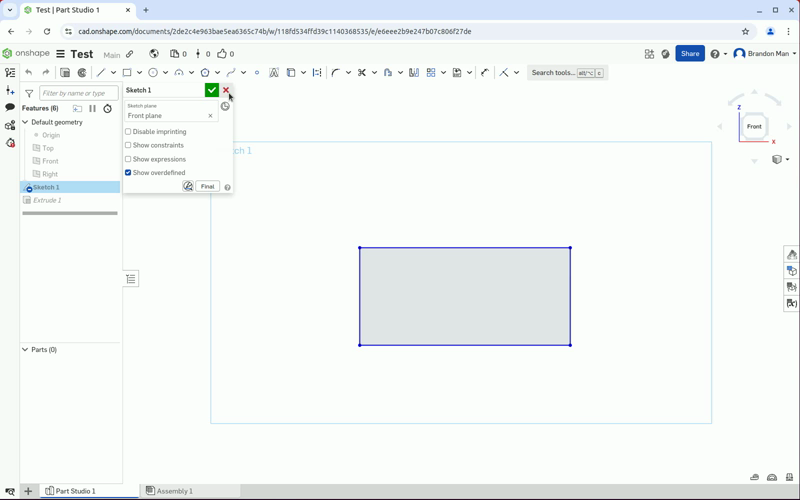
click(229, 92)
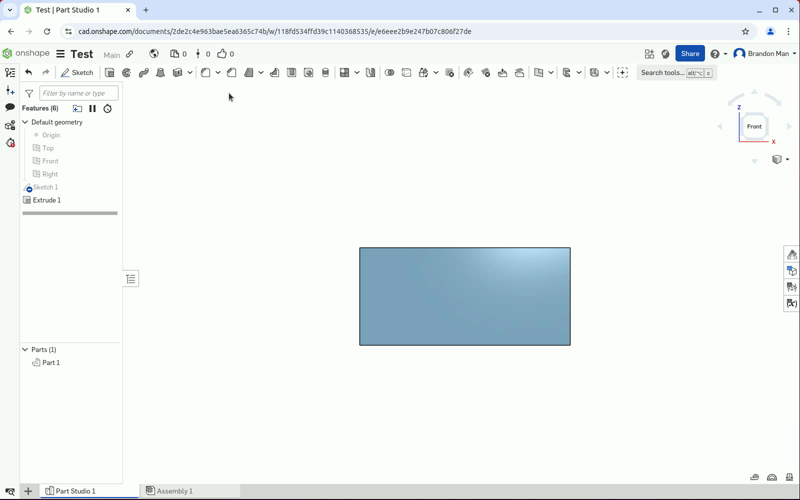
mouse_move(73, 352)
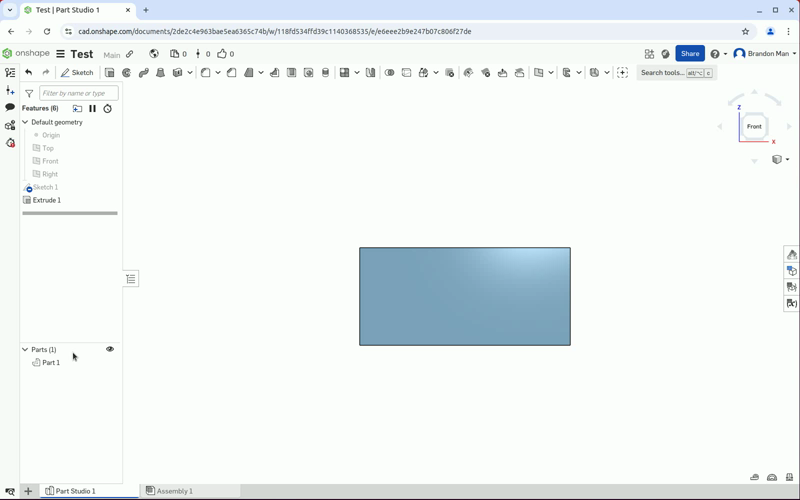
key(y)
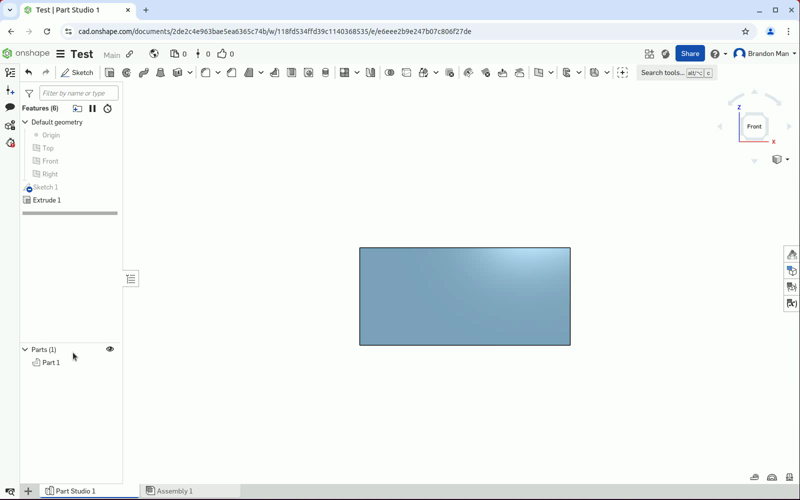
key(shift+p)
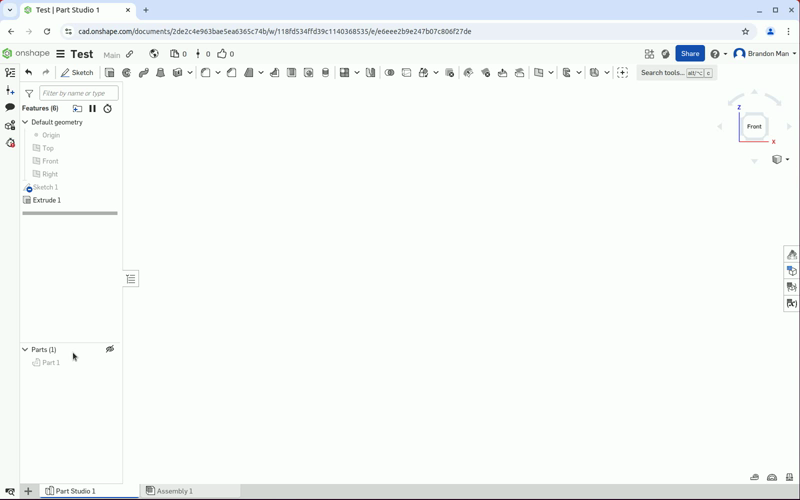
key(space)
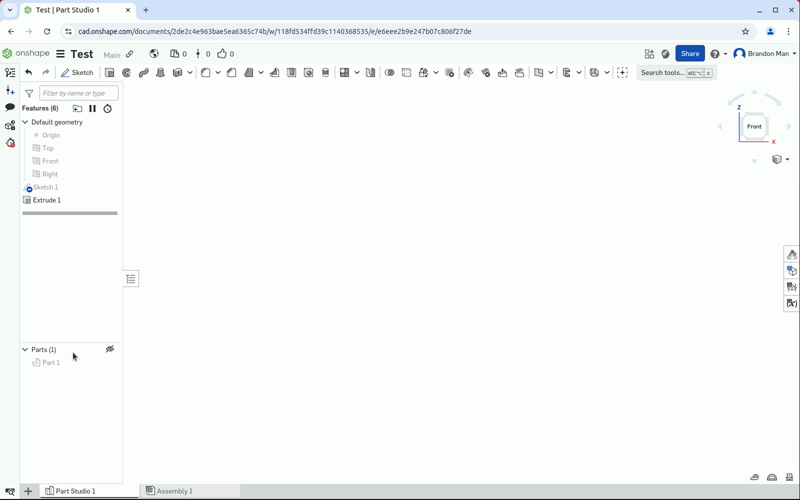
key_down(shift)
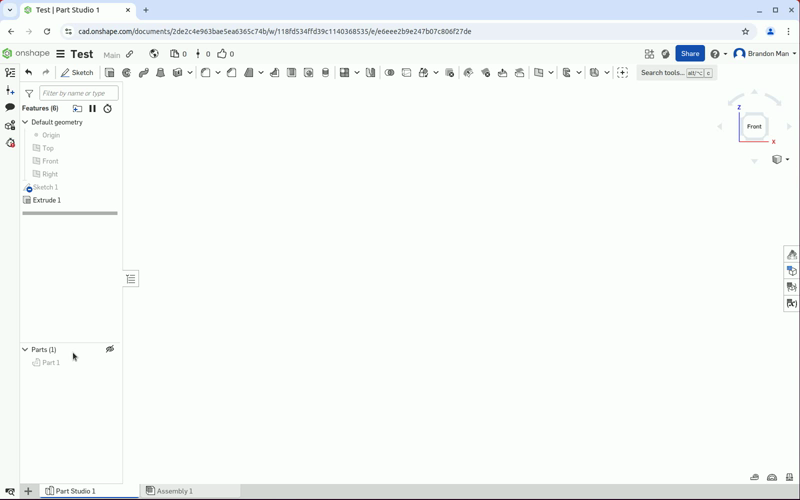
key(down)
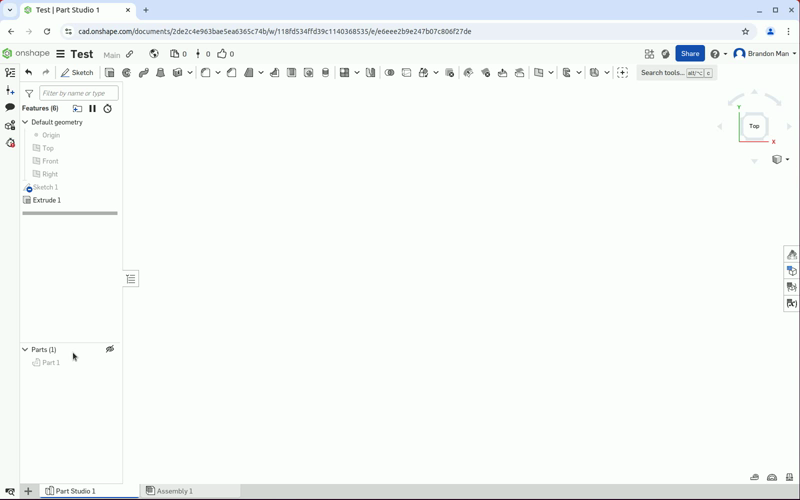
key_up(shift)
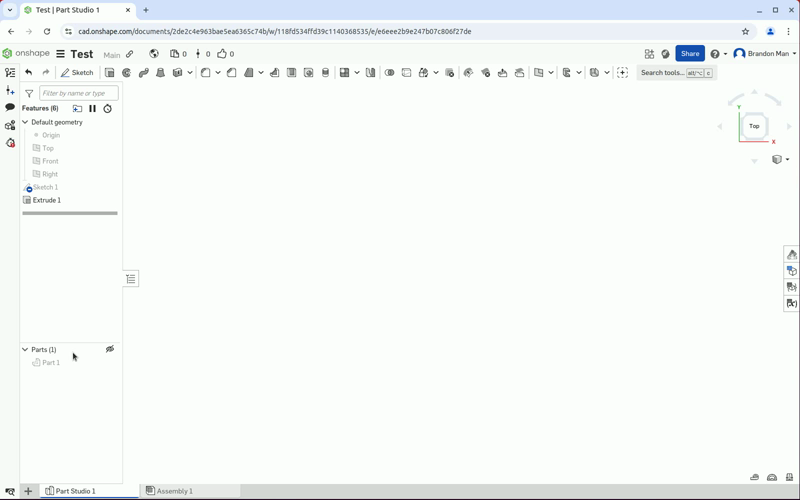
mouse_move(73, 352)
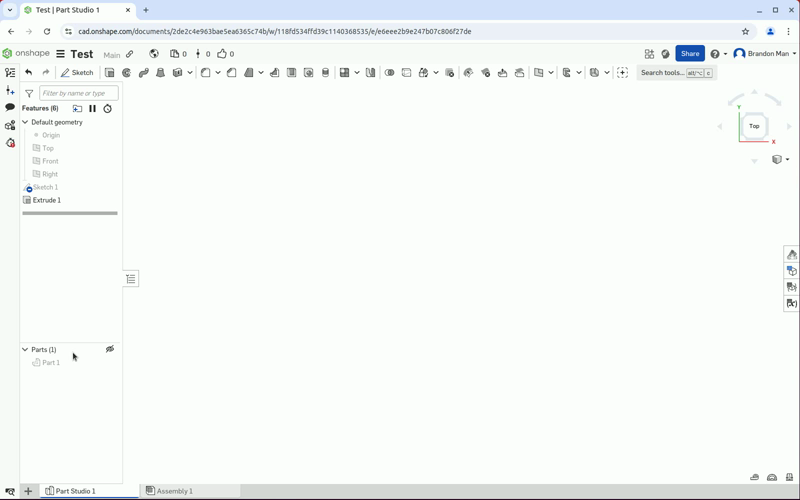
key(shift+y)
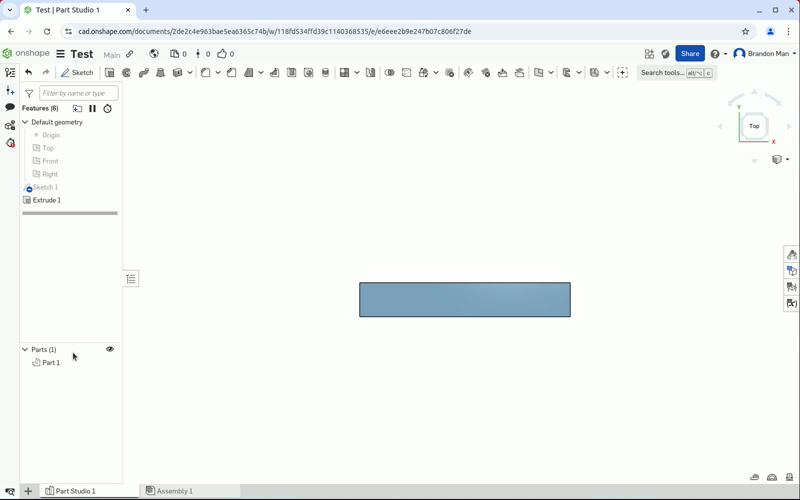
mouse_move(541, 75)
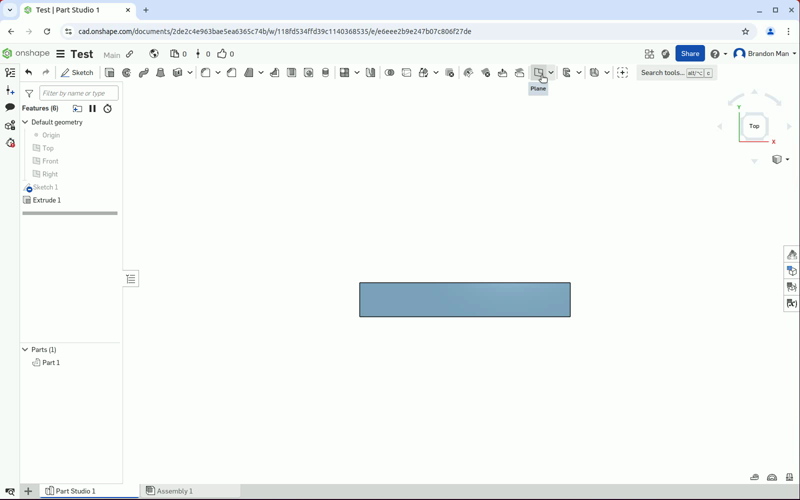
click(541, 75)
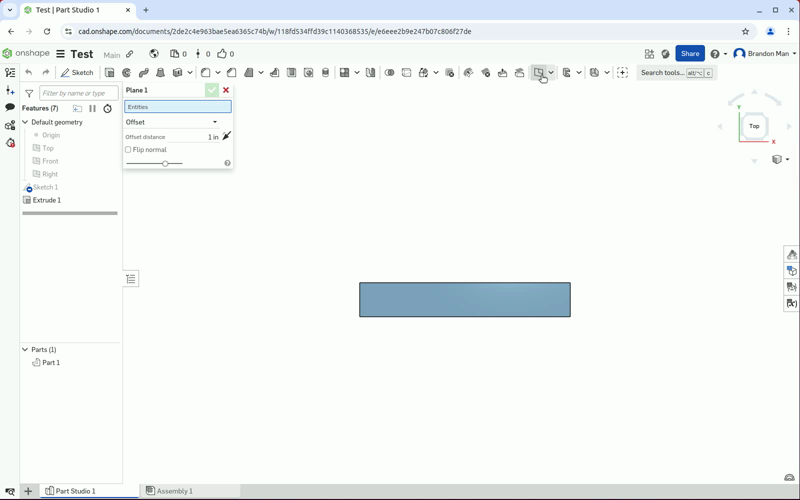
mouse_move(73, 150)
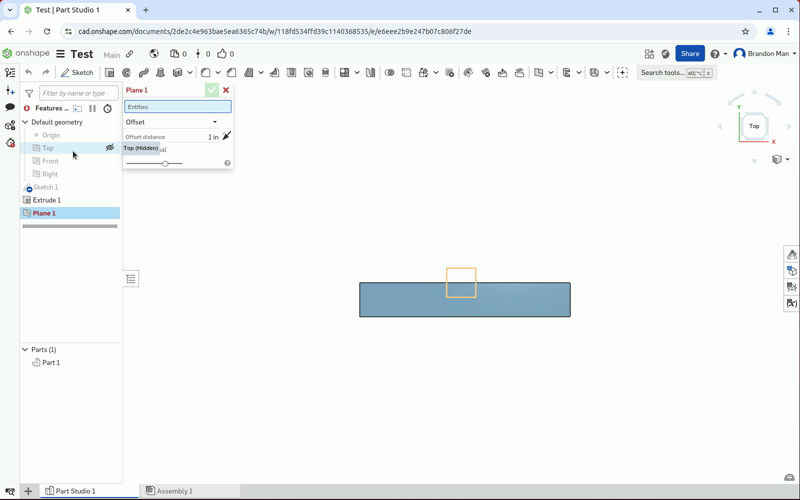
click(73, 150)
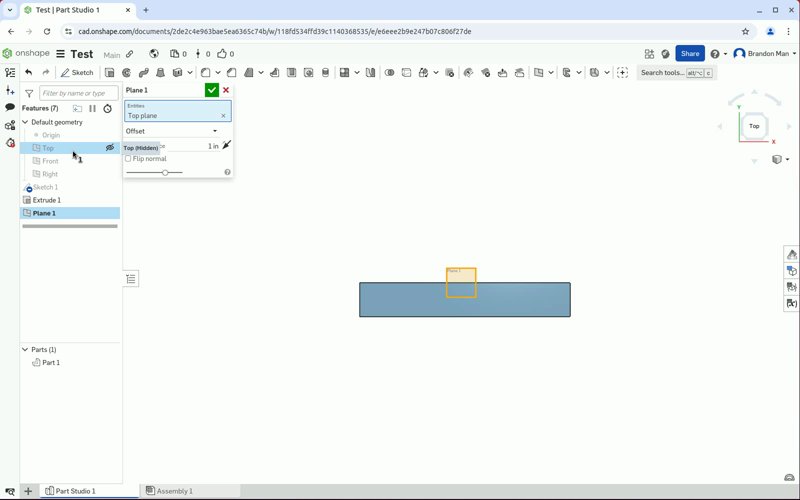
key(tab, 2)
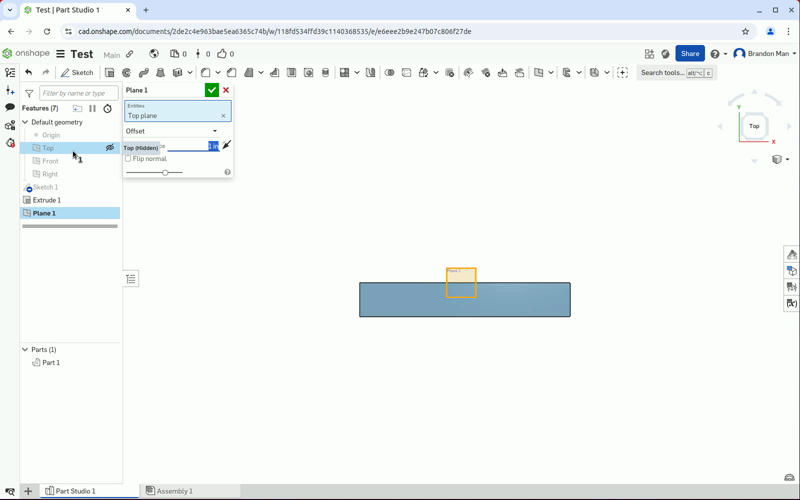
text(7.21)
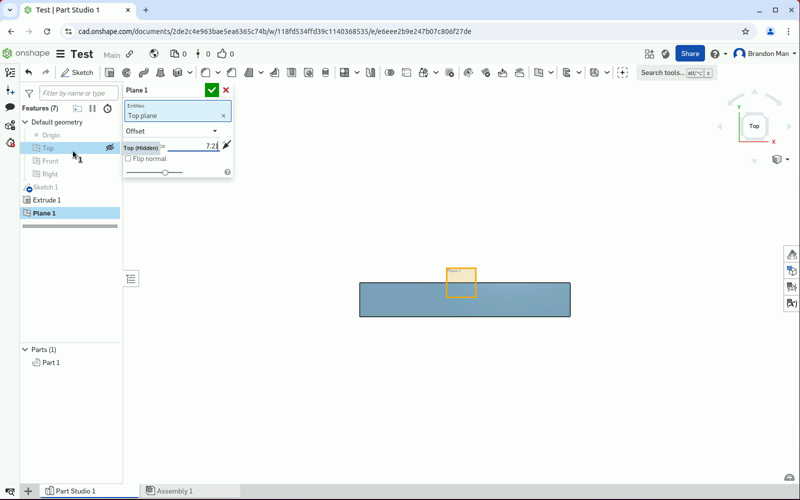
key(enter, 2)
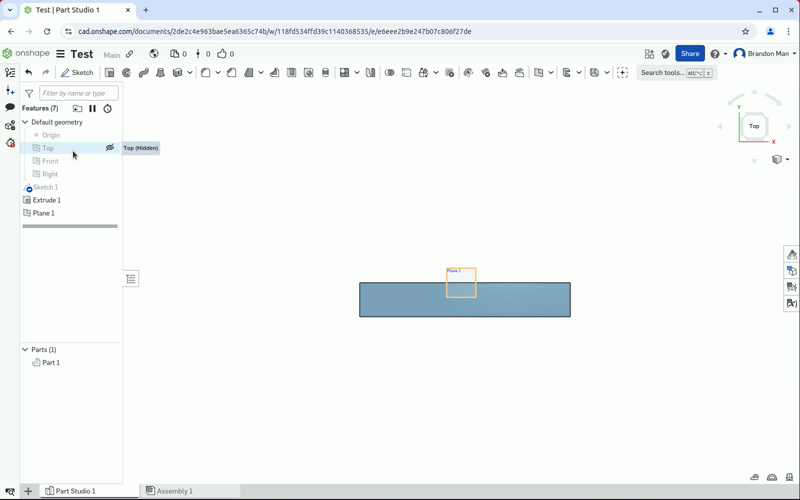
key(shift+s)
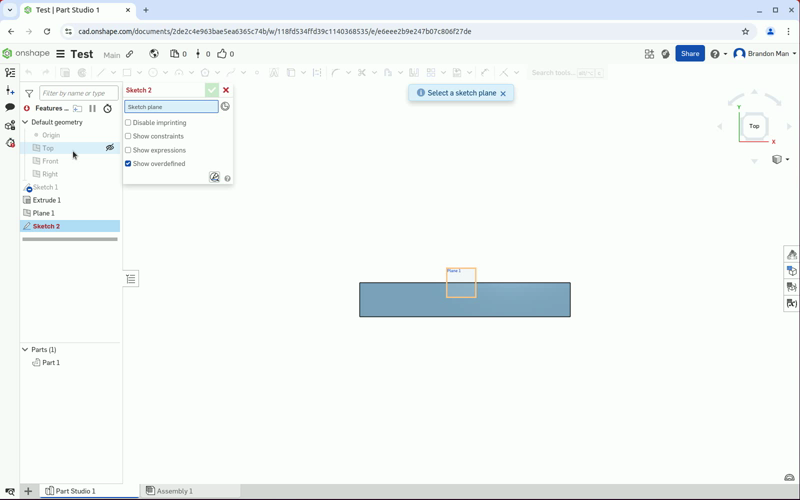
mouse_move(73, 215)
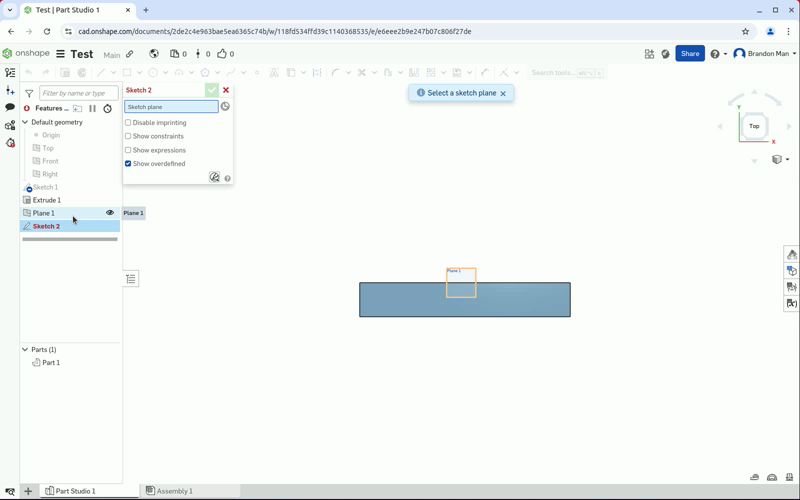
click(73, 215)
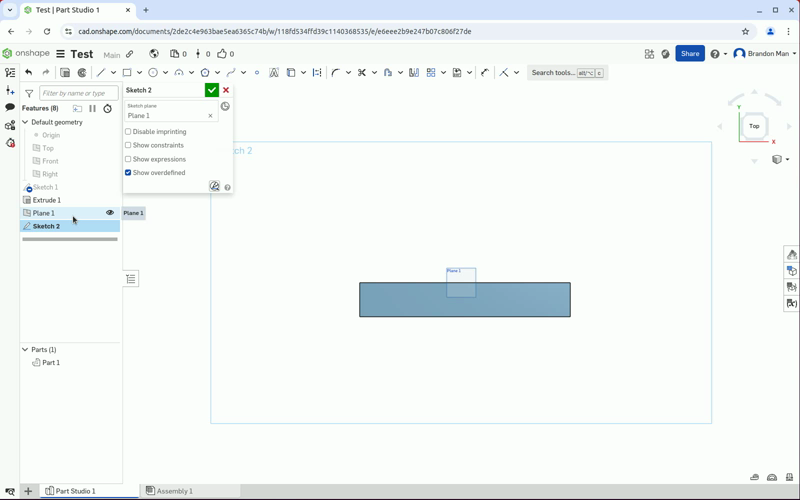
mouse_move(73, 352)
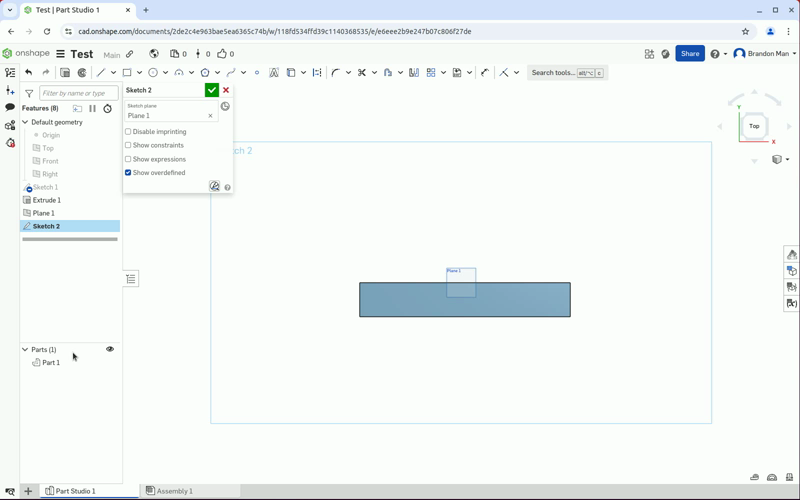
key(y)
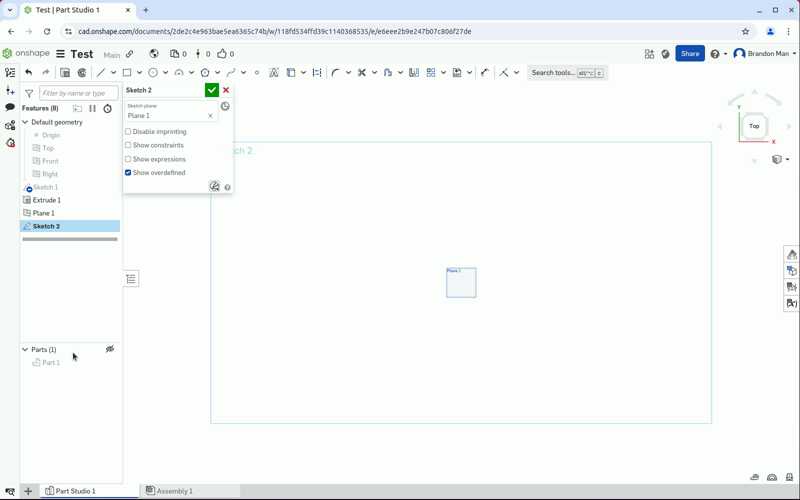
key(l)
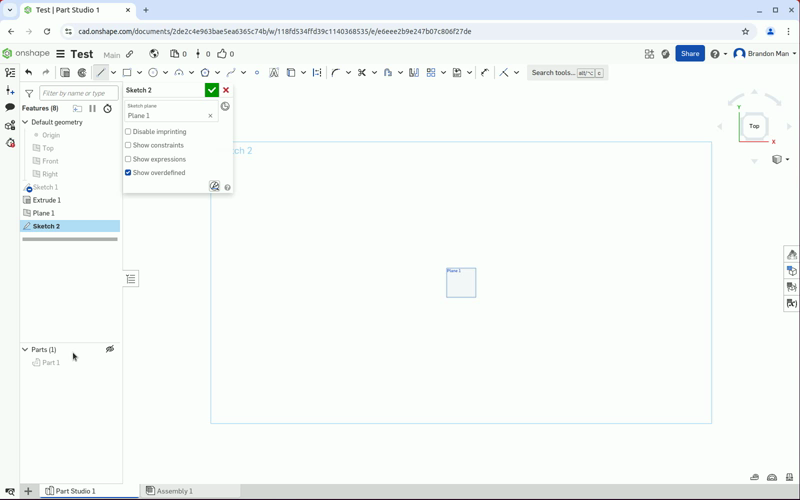
key_down(shift)
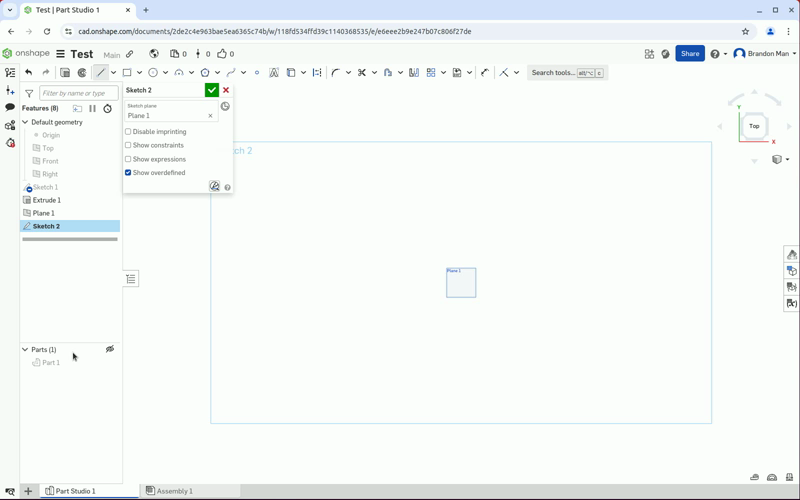
mouse_move(407, 316)
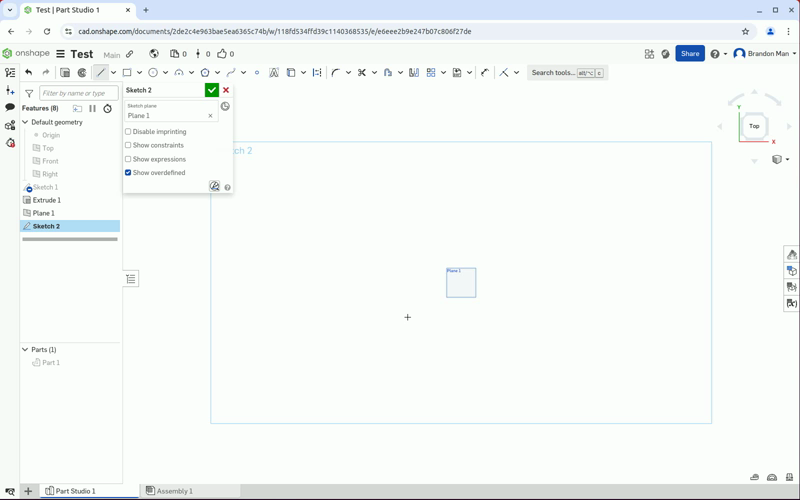
click(407, 316)
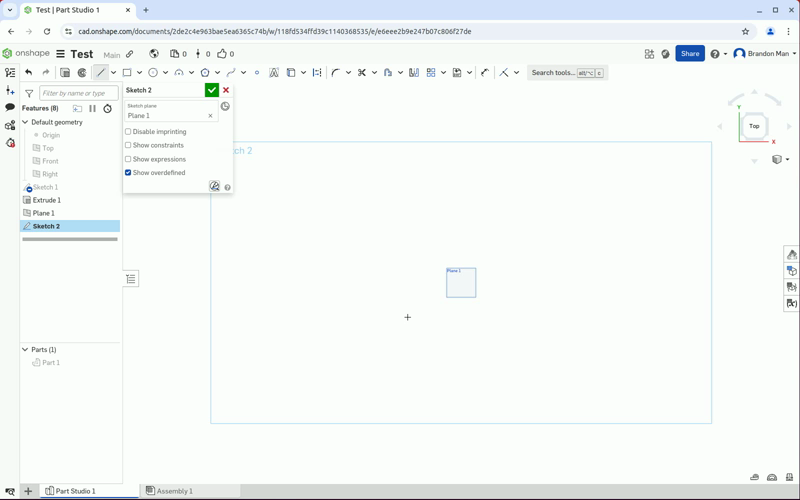
key_up(shift)
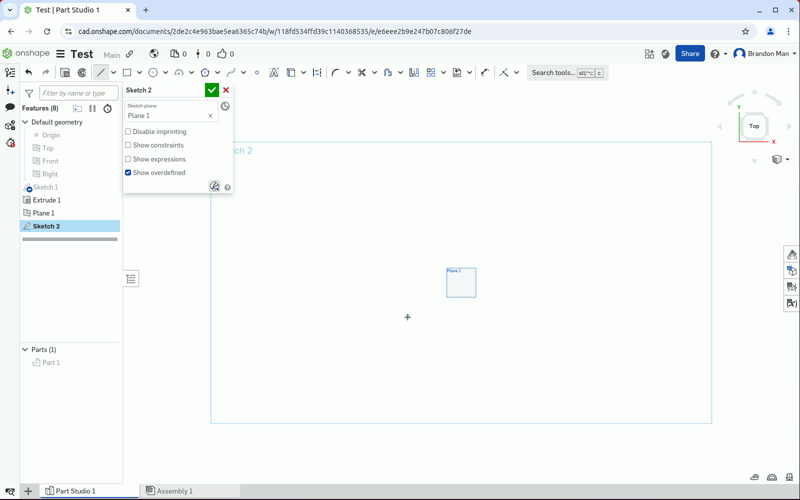
key_down(shift)
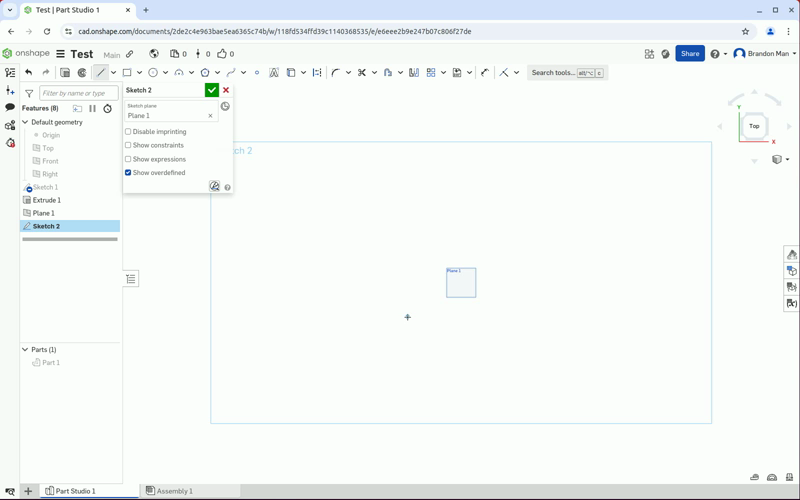
mouse_move(515, 316)
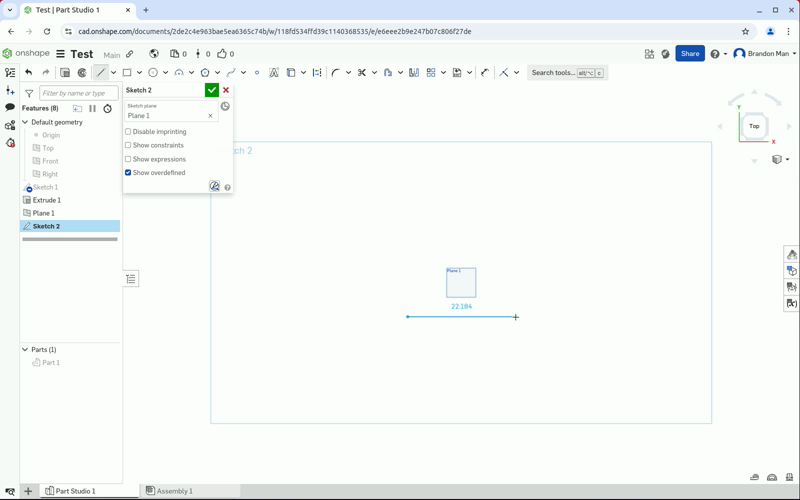
click(515, 316)
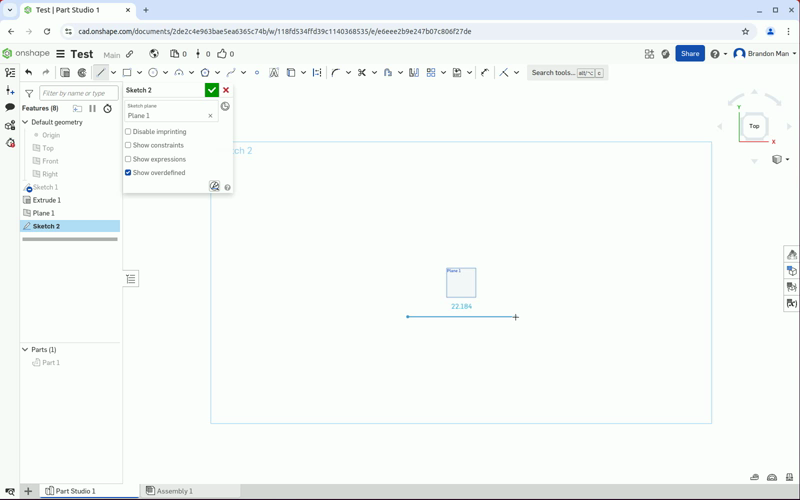
key_up(shift)
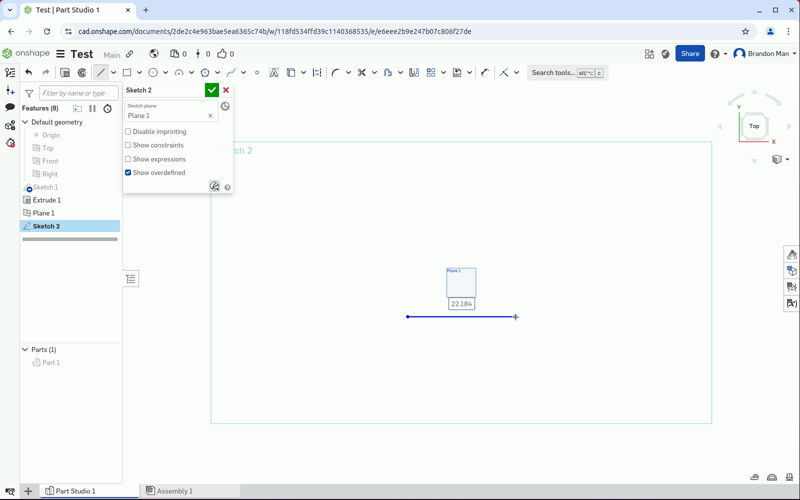
key_down(shift)
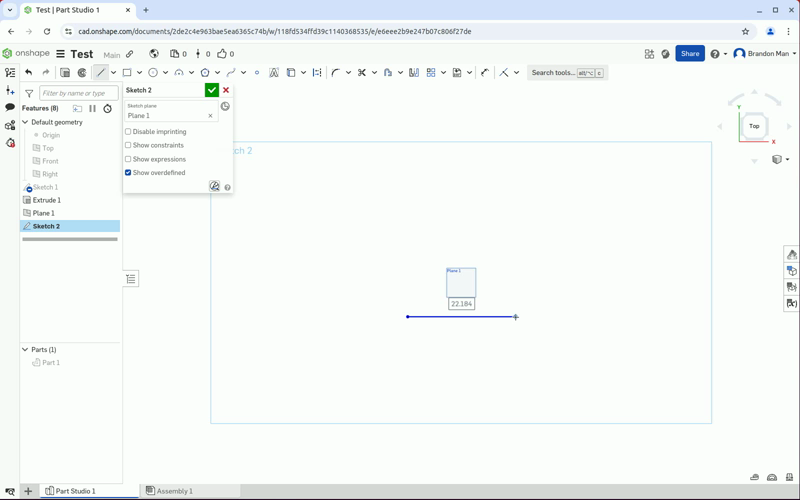
mouse_move(545, 316)
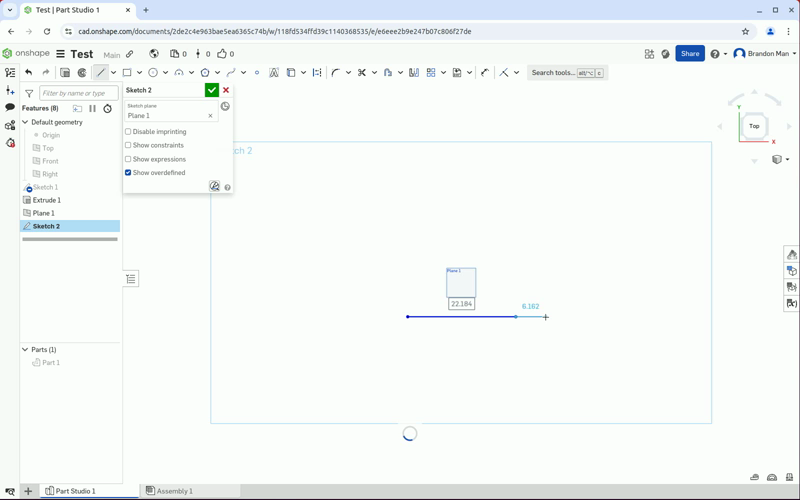
mouse_move(515, 282)
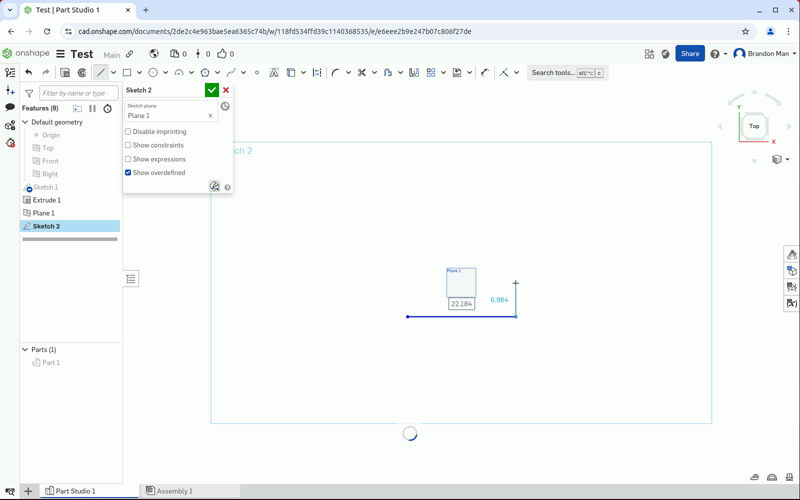
click(515, 282)
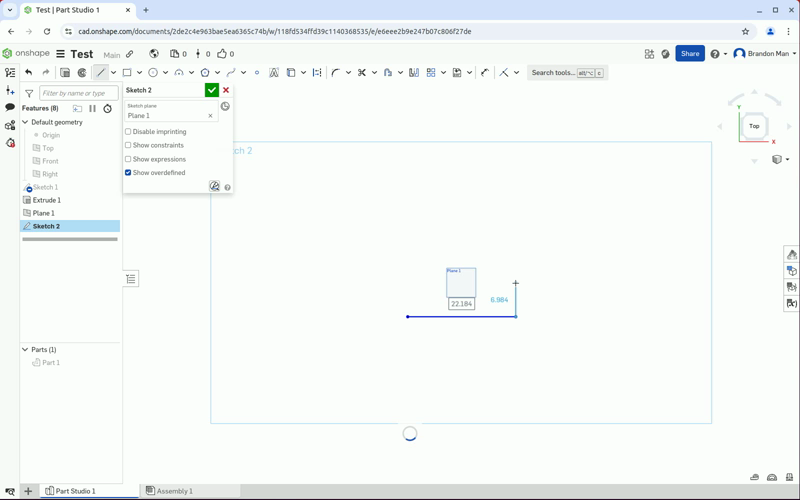
key_up(shift)
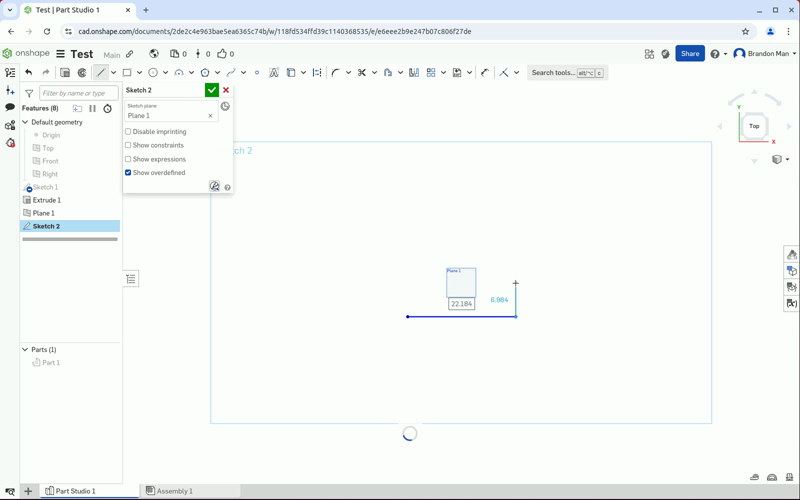
key_down(shift)
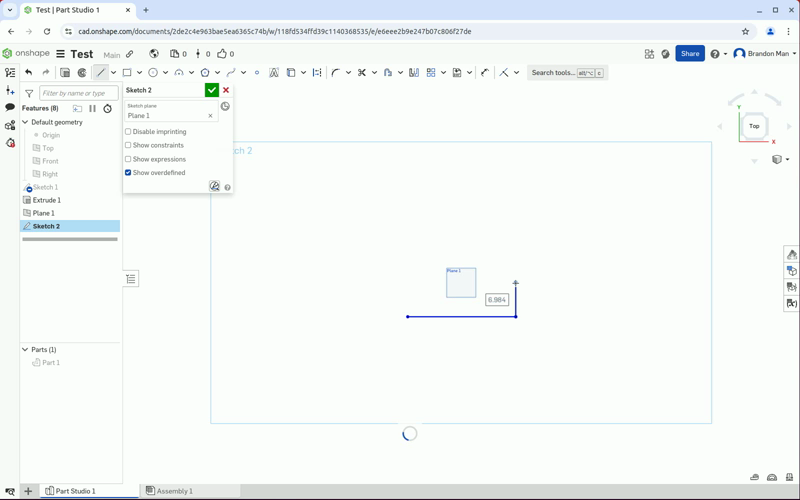
mouse_move(407, 282)
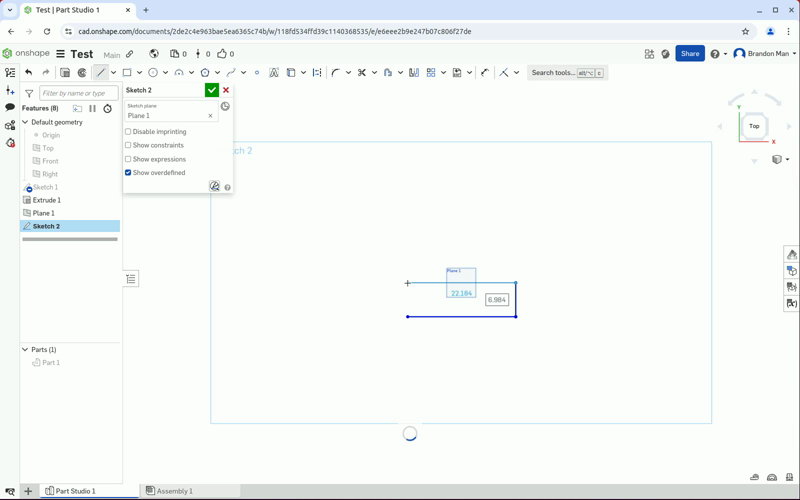
click(407, 282)
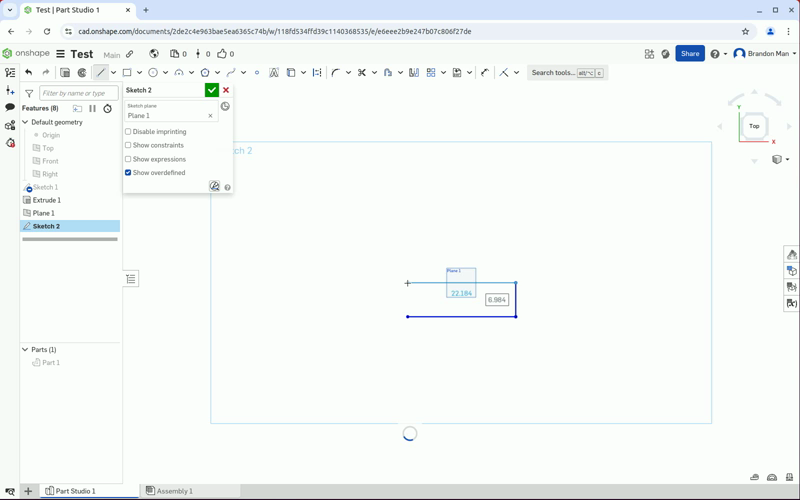
key_up(shift)
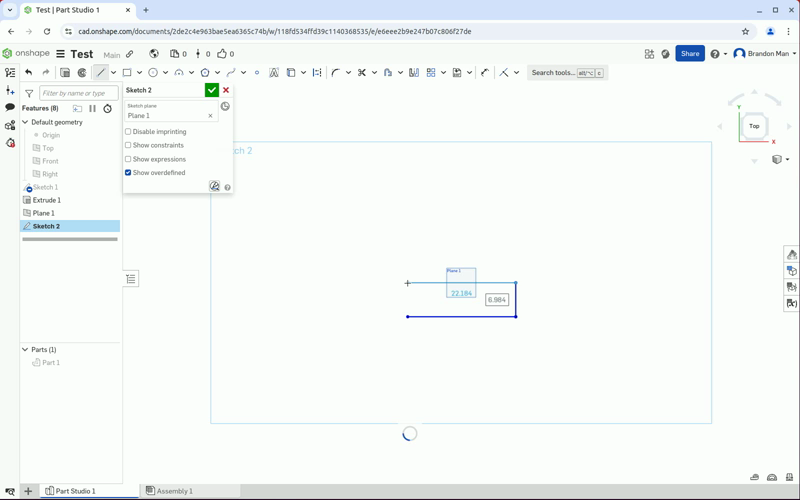
mouse_move(437, 282)
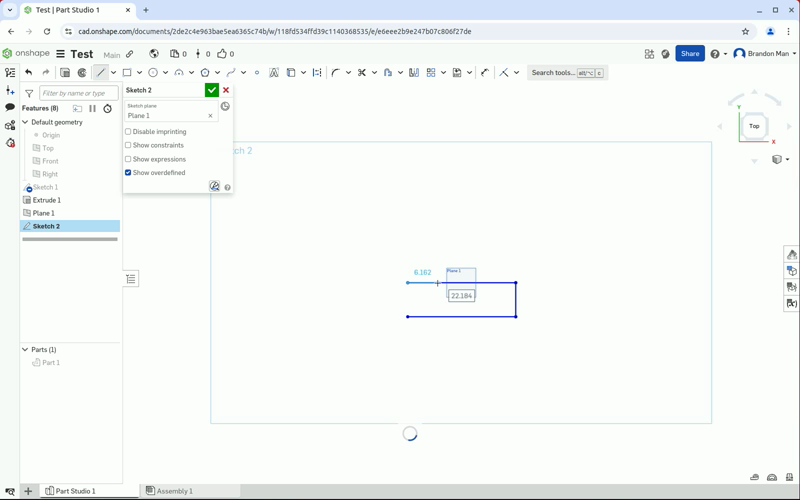
key_down(shift)
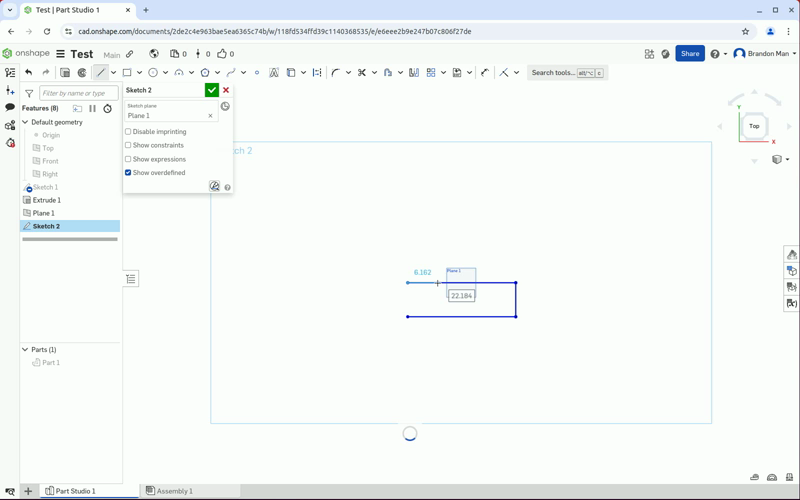
mouse_move(407, 316)
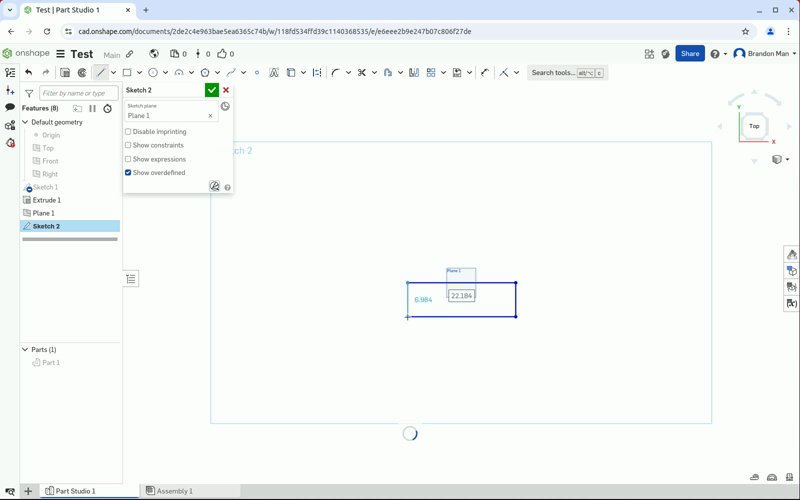
key_up(shift)
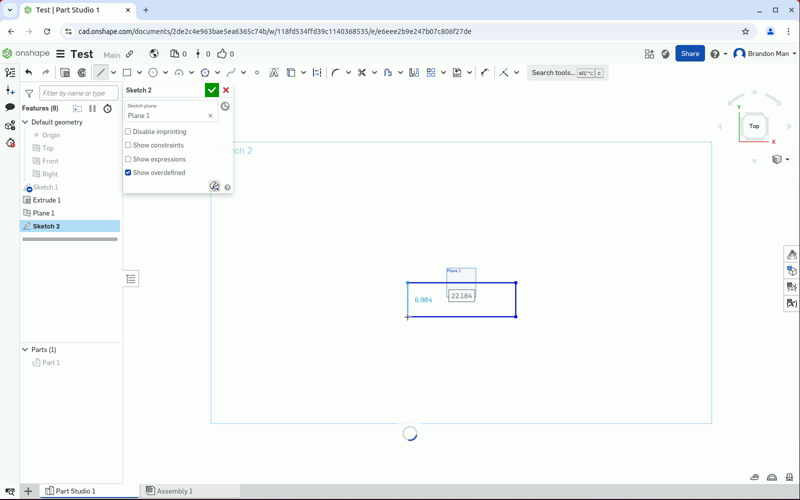
click(407, 316)
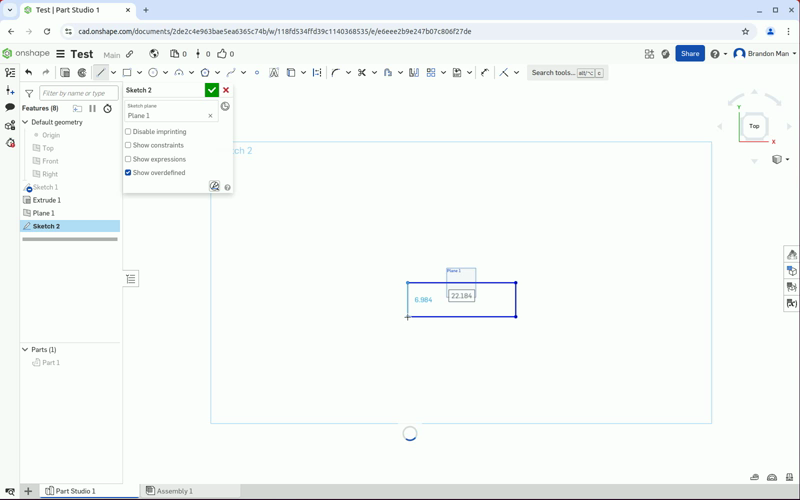
key(esc)
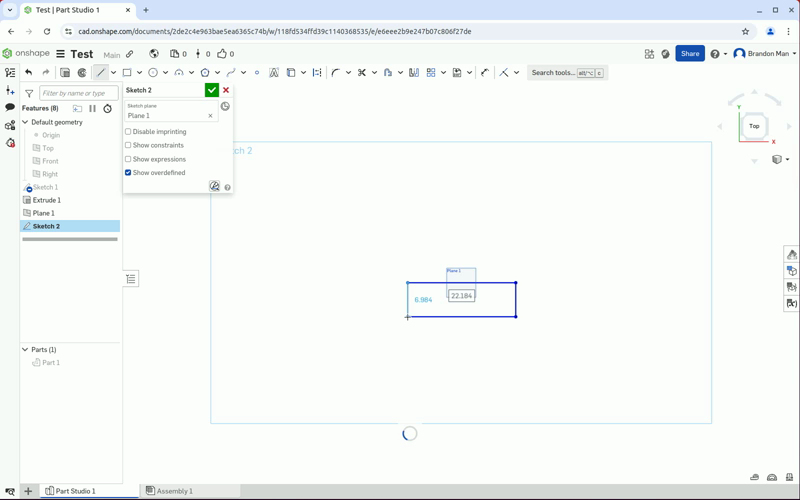
mouse_move(465, 308)
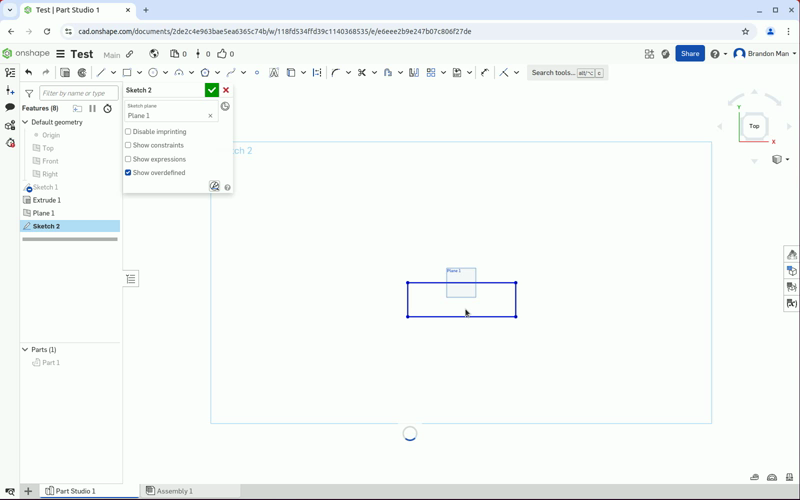
click(465, 308)
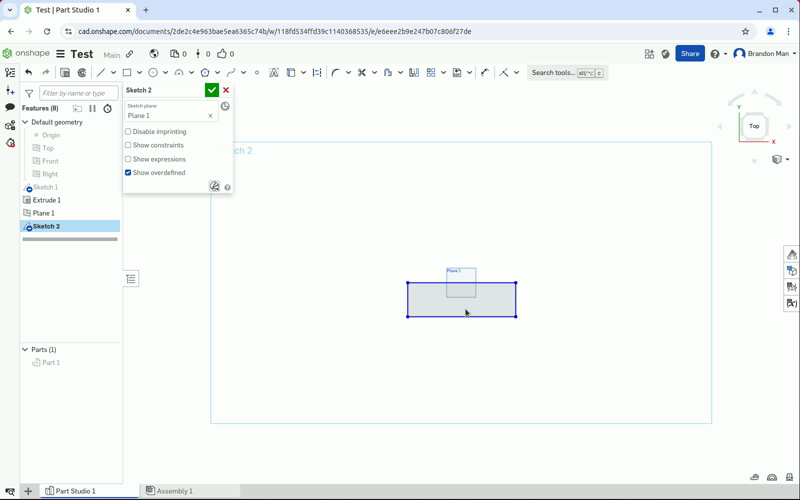
mouse_move(73, 352)
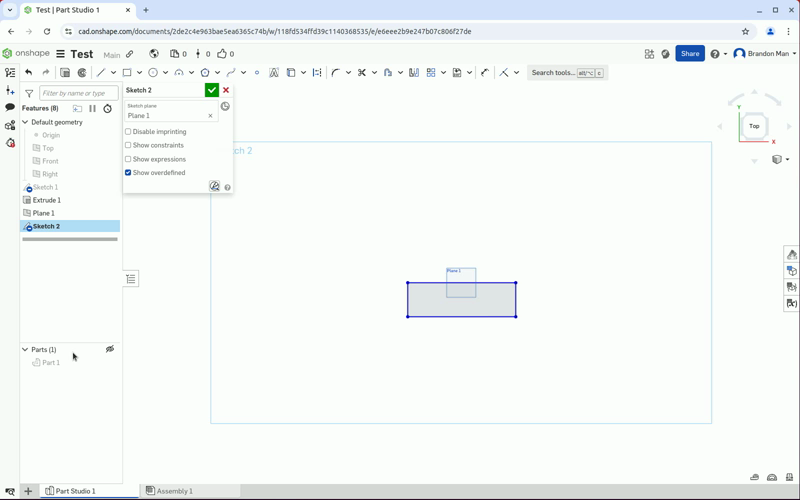
key(shift+y)
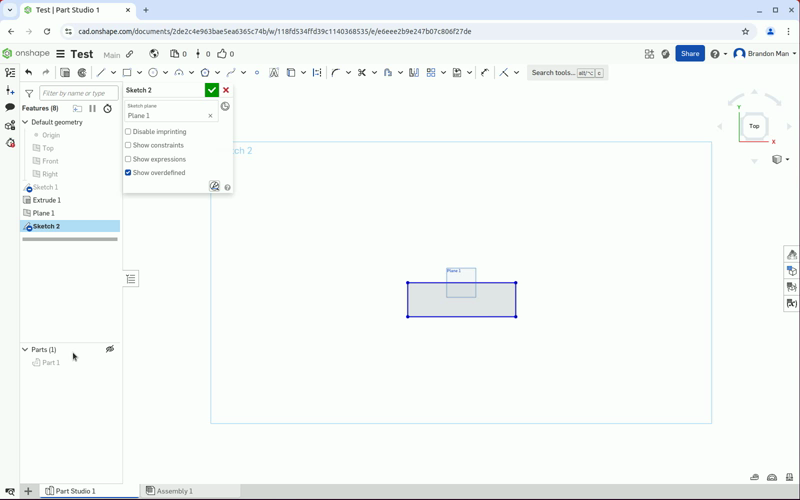
key(shift+e)
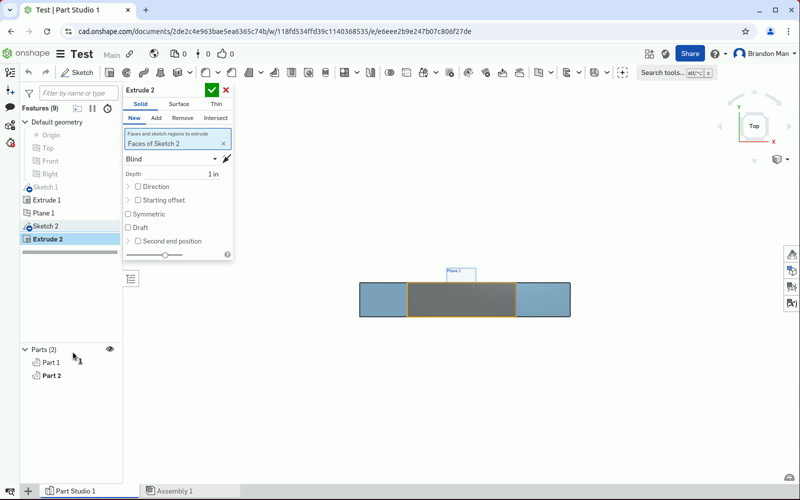
mouse_move(143, 106)
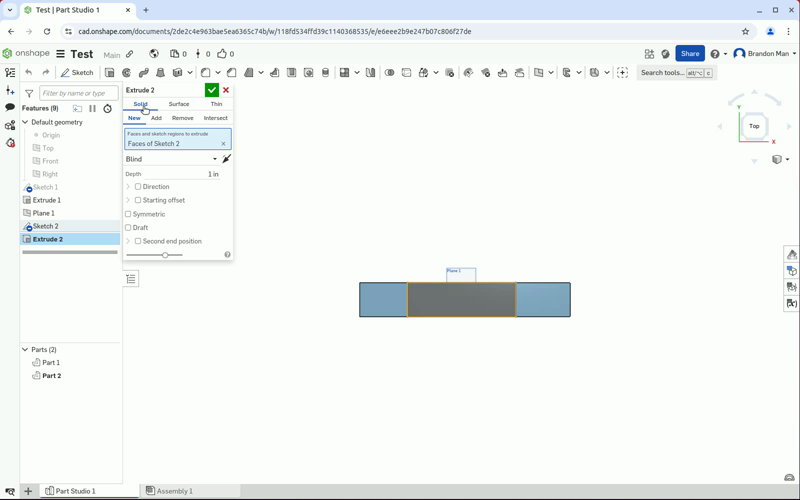
click(143, 106)
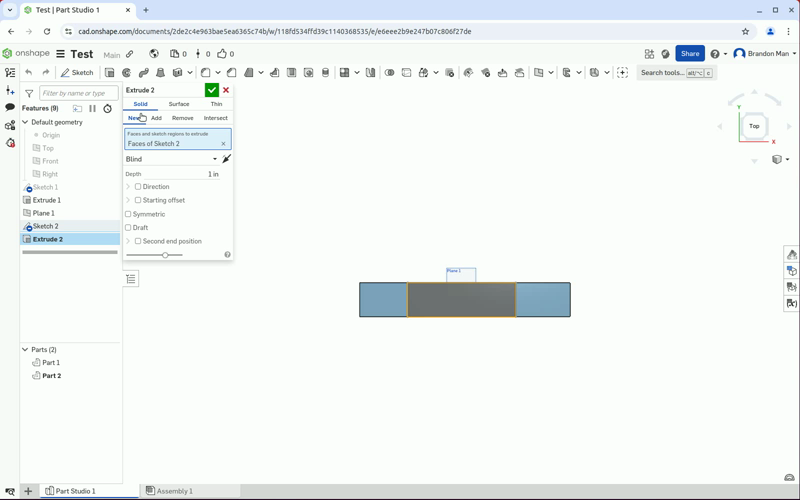
mouse_move(137, 120)
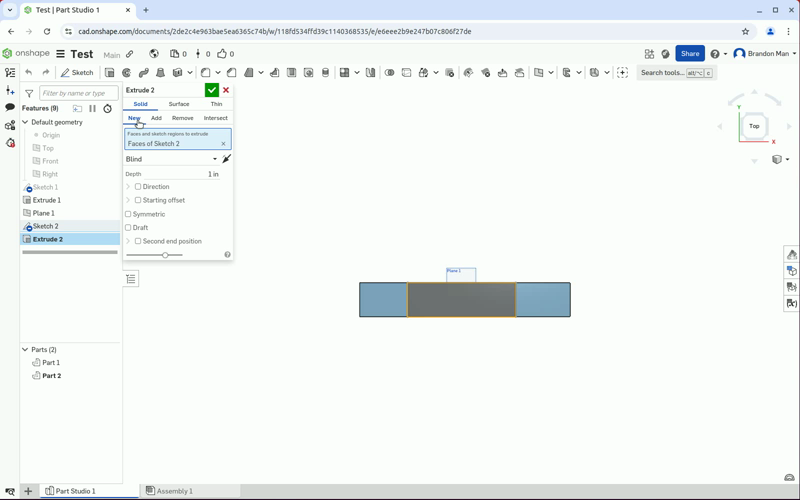
click(137, 120)
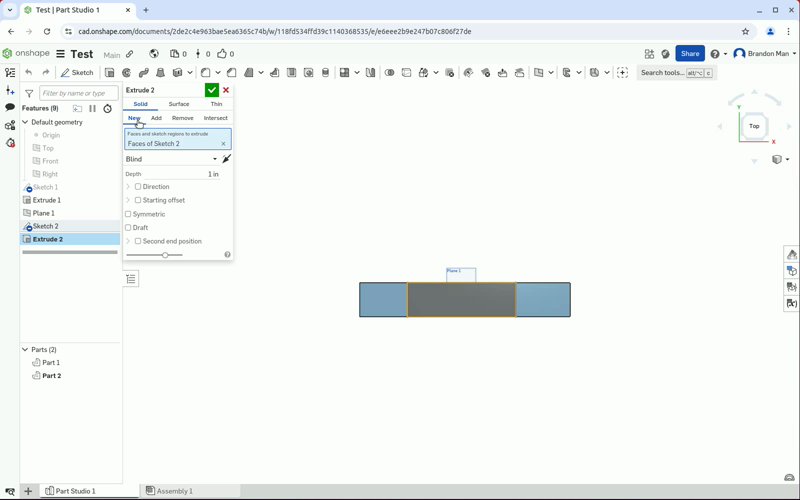
key(tab, 4)
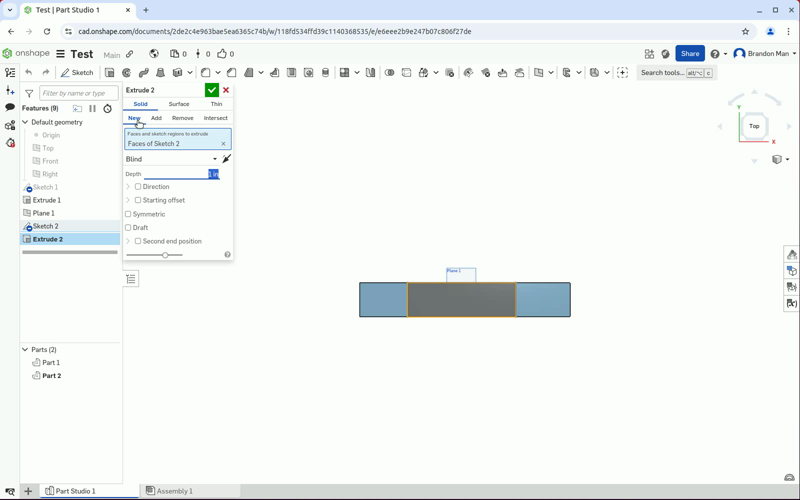
text(7.703)
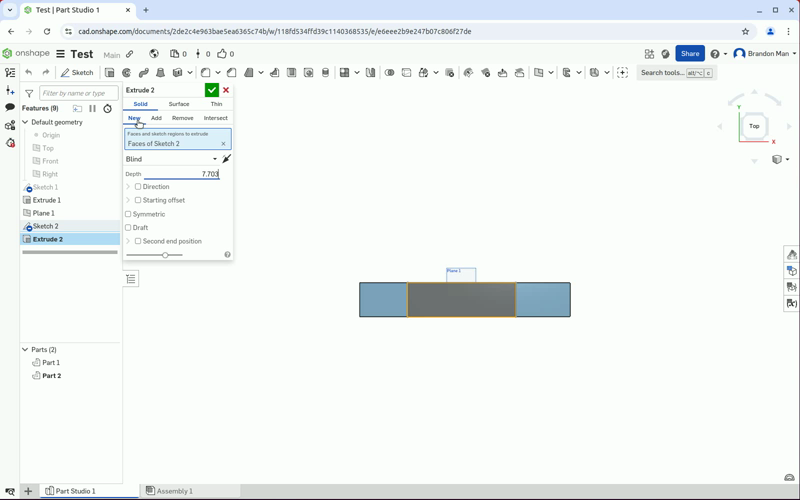
key(enter)
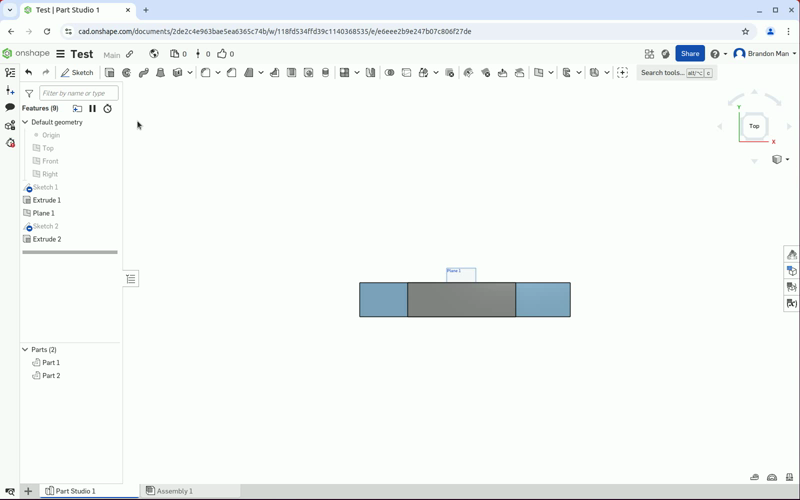
key(shift+h)
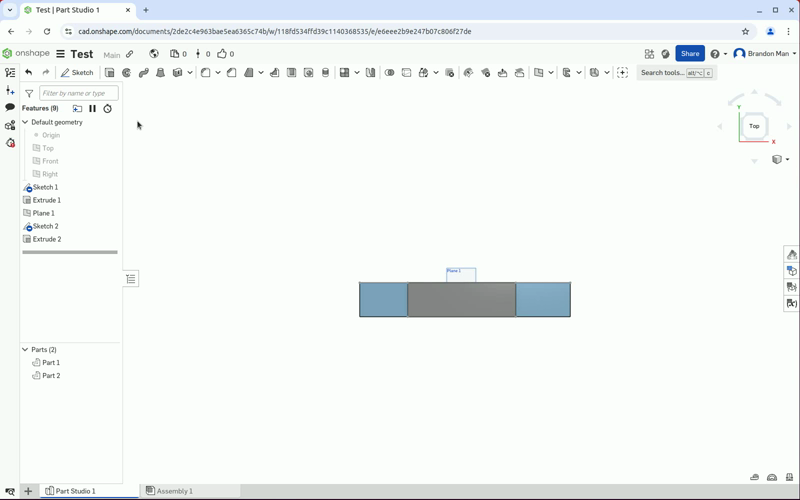
key(shift+h)
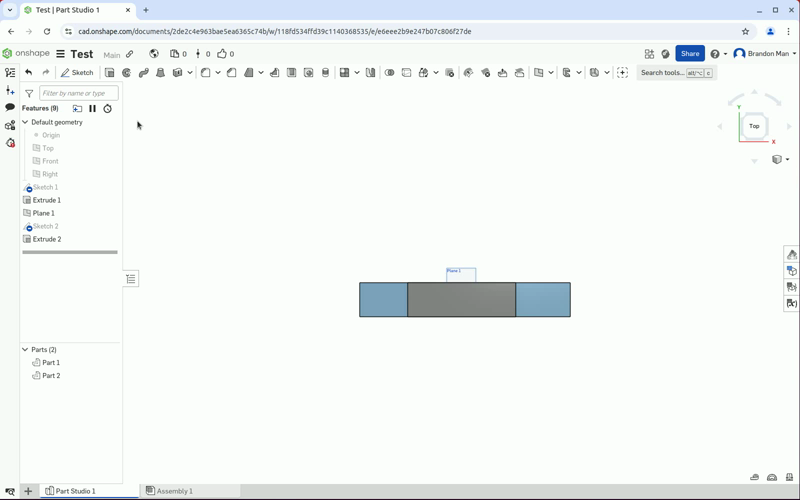
mouse_move(73, 189)
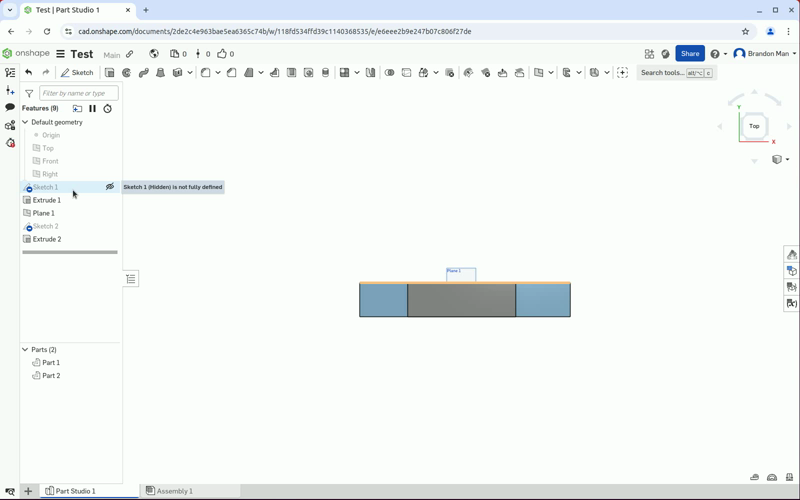
click(73, 189)
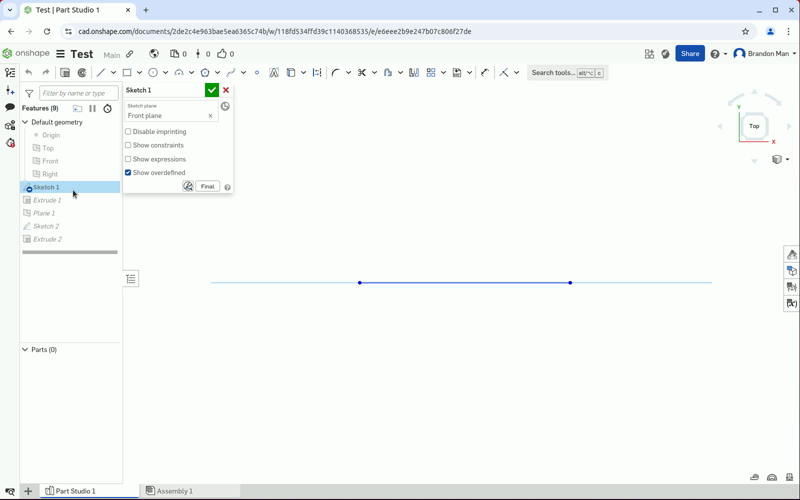
mouse_move(229, 92)
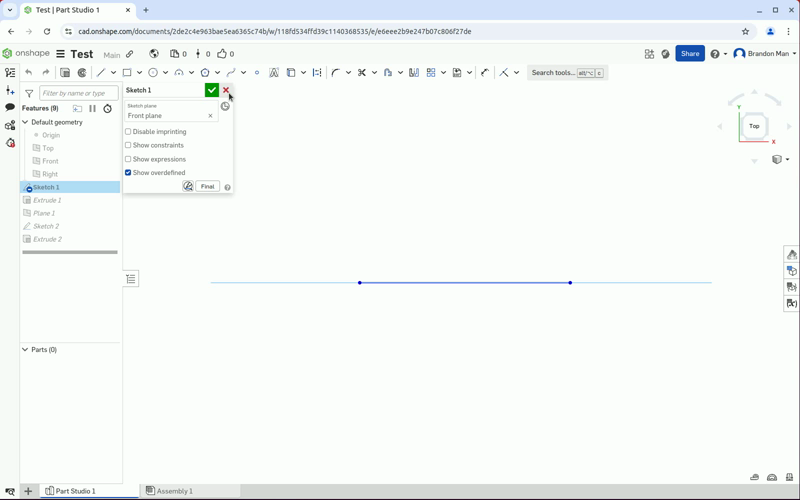
click(229, 92)
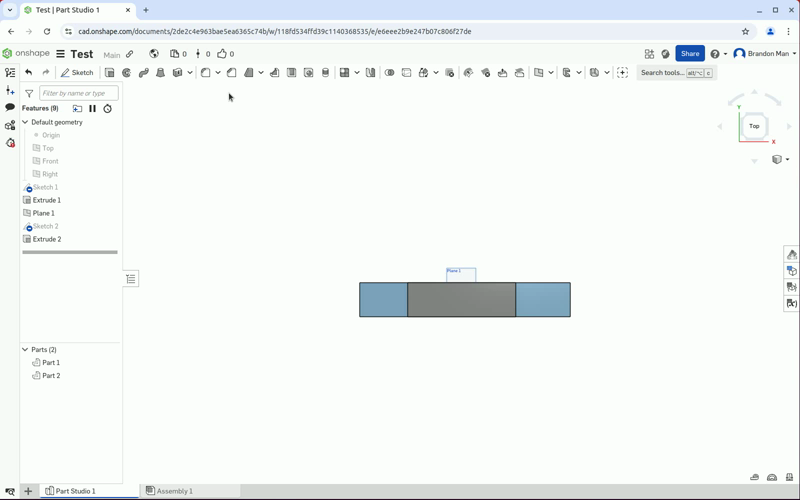
mouse_move(541, 75)
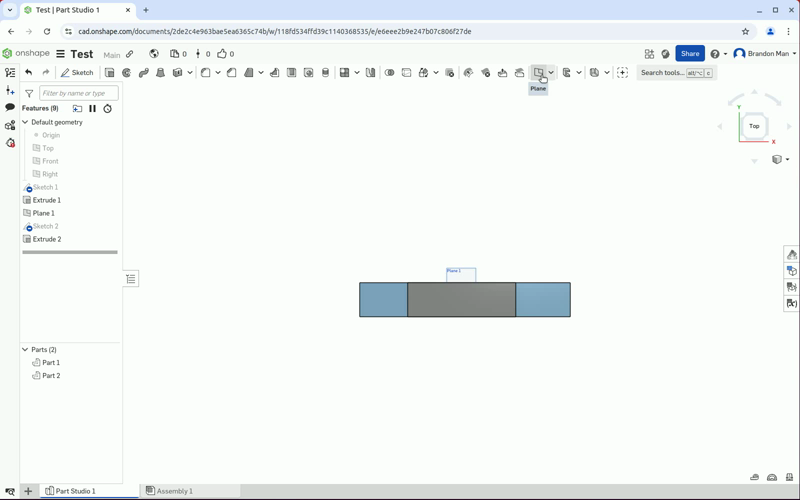
click(541, 75)
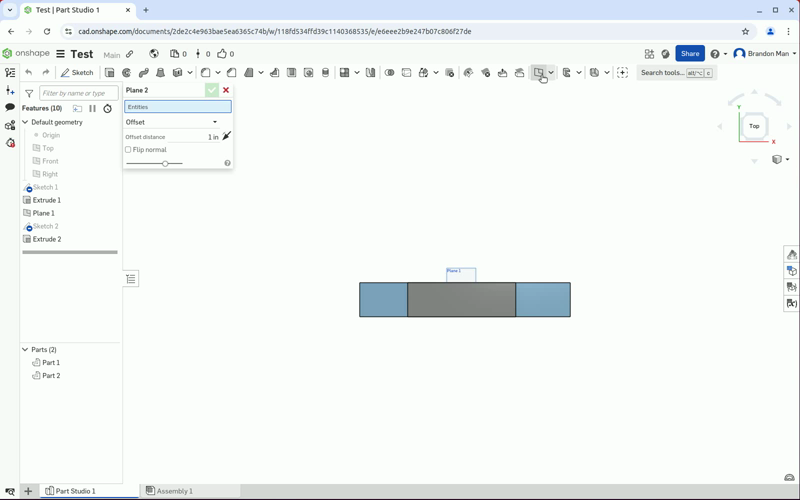
mouse_move(73, 150)
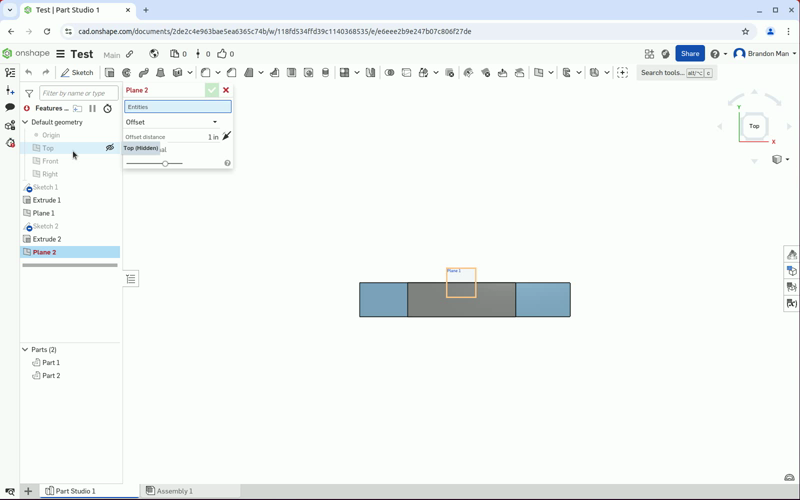
click(73, 150)
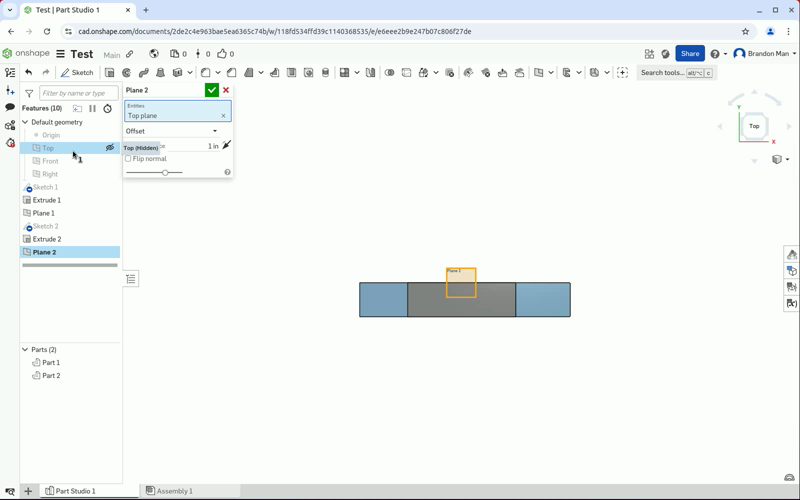
key(tab, 2)
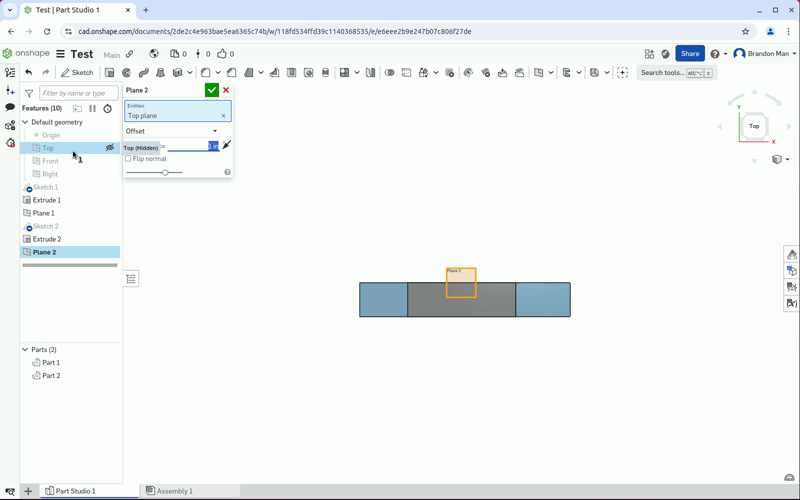
text(14.913)
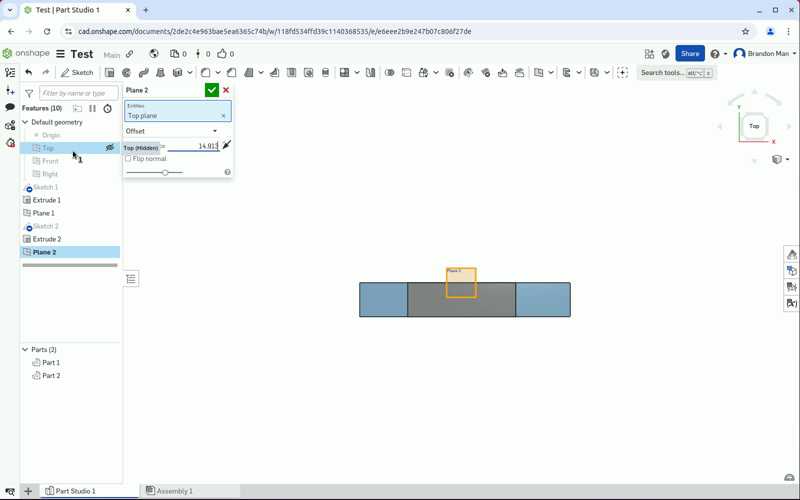
key(enter, 2)
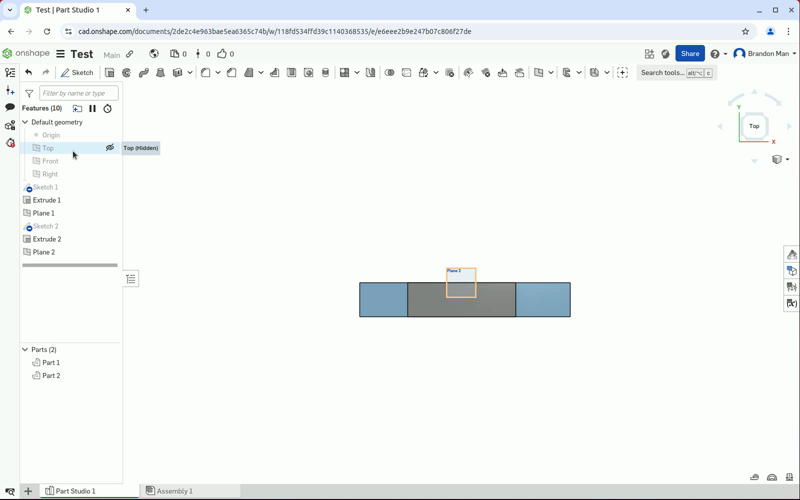
key(shift+s)
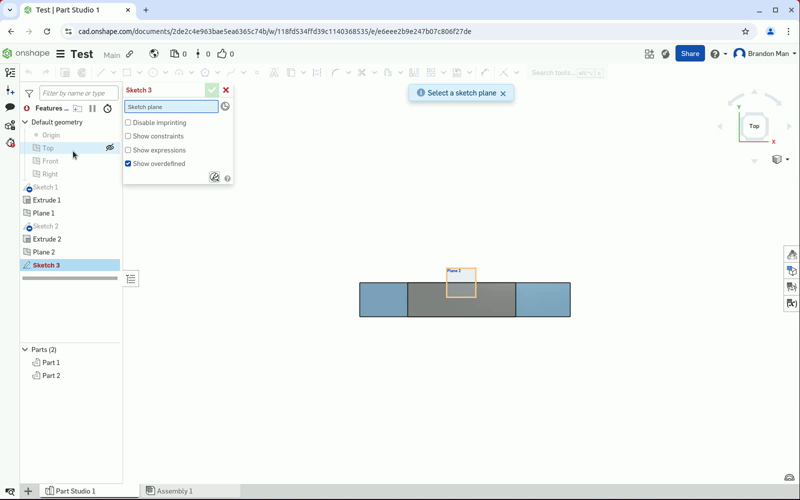
mouse_move(73, 254)
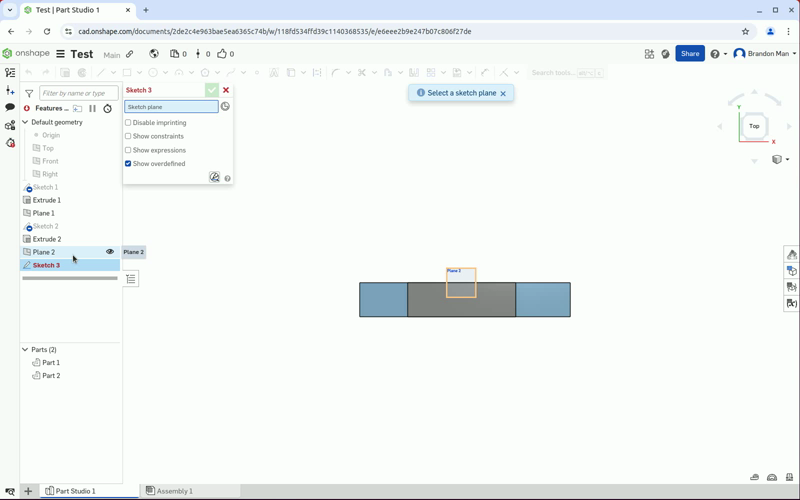
click(73, 254)
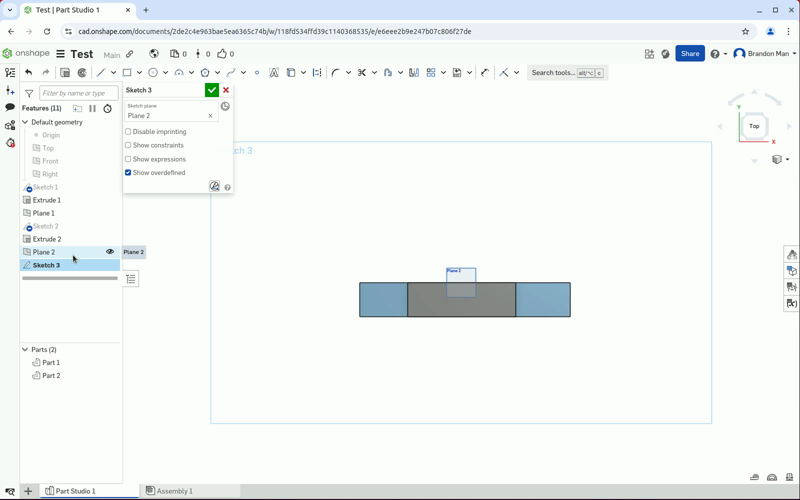
mouse_move(73, 352)
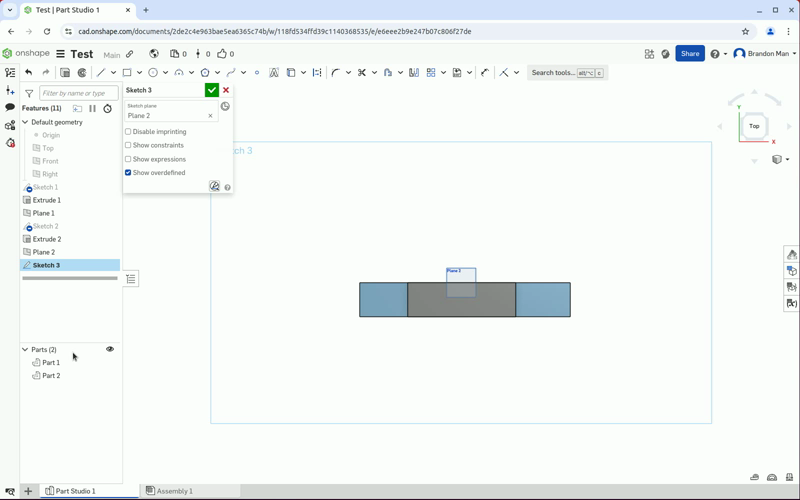
key(y)
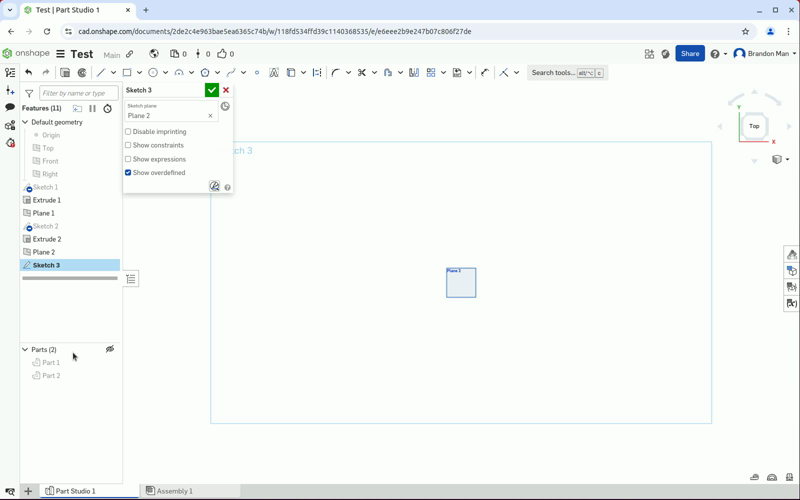
key(l)
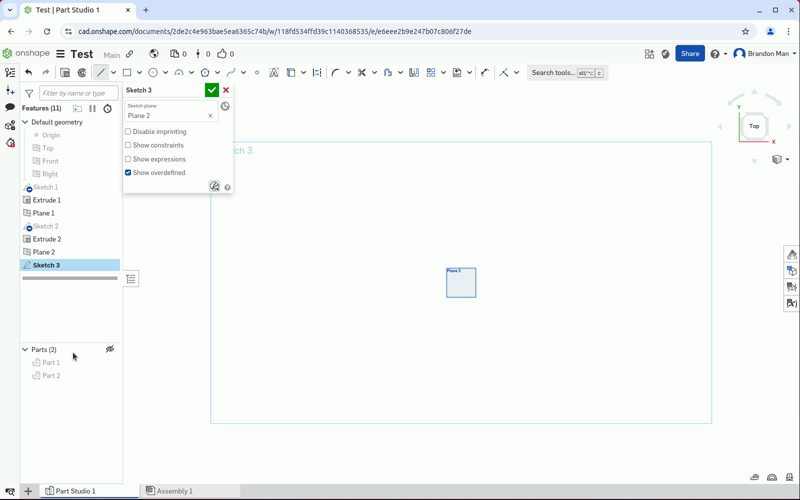
key_down(shift)
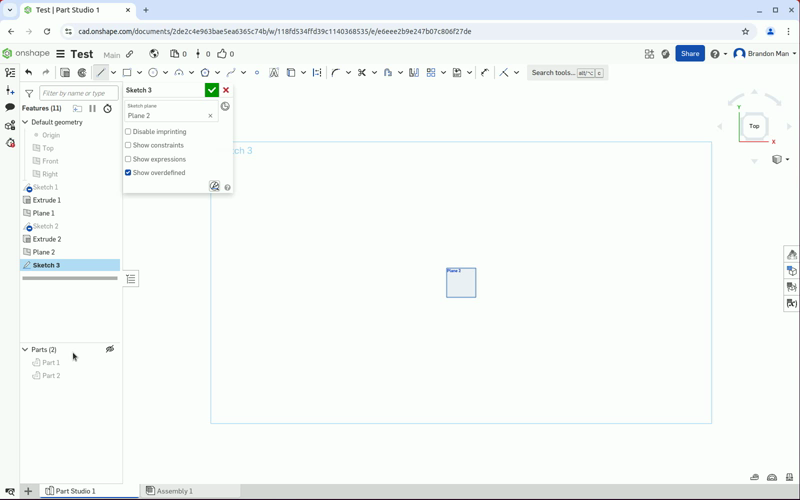
mouse_move(417, 303)
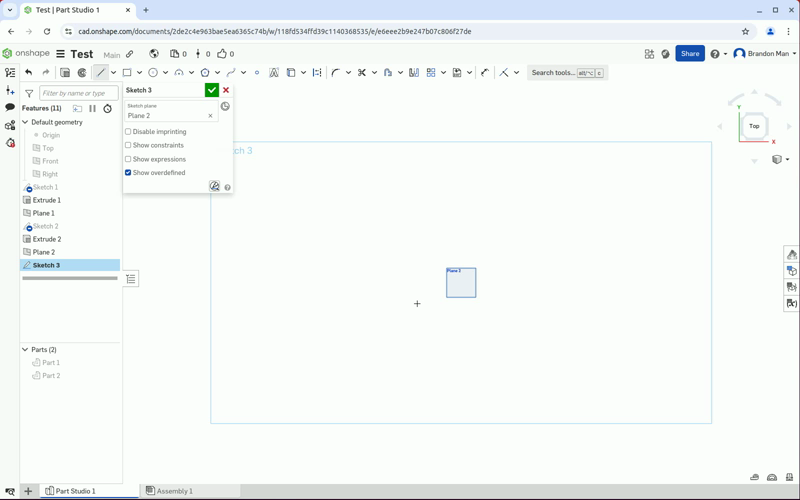
click(417, 303)
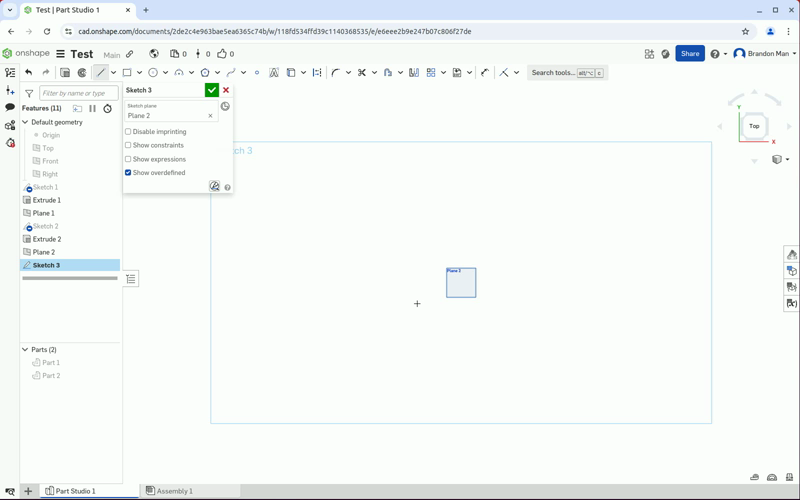
key_up(shift)
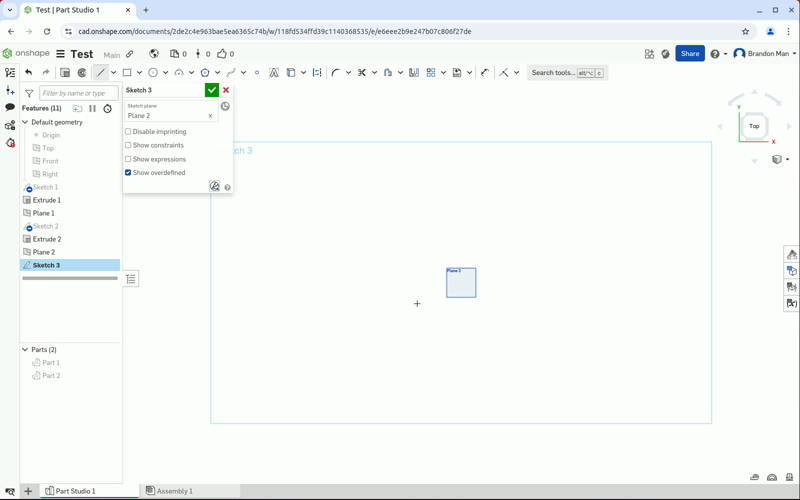
key_down(shift)
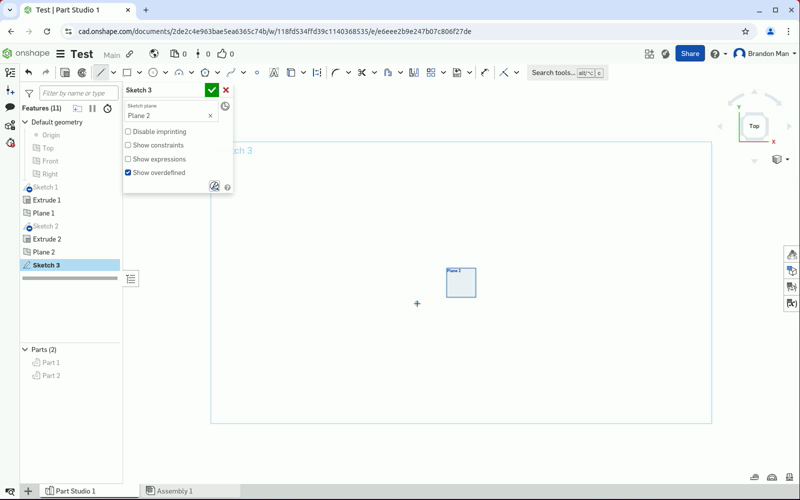
mouse_move(509, 303)
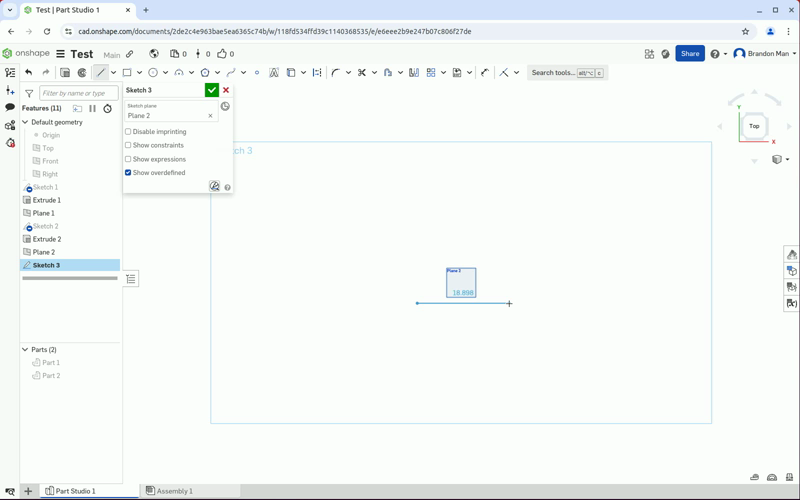
click(509, 303)
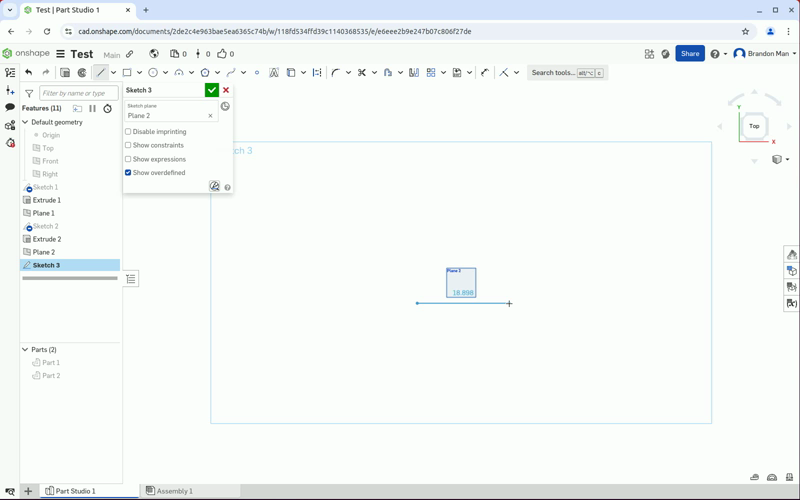
key_up(shift)
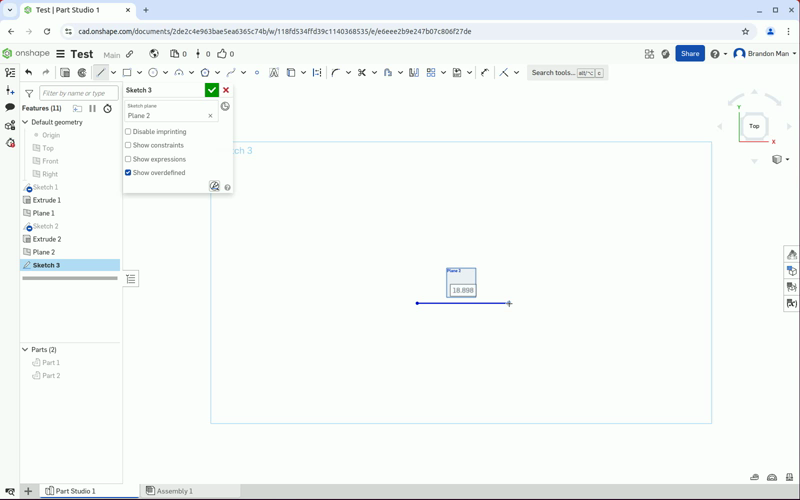
key_down(shift)
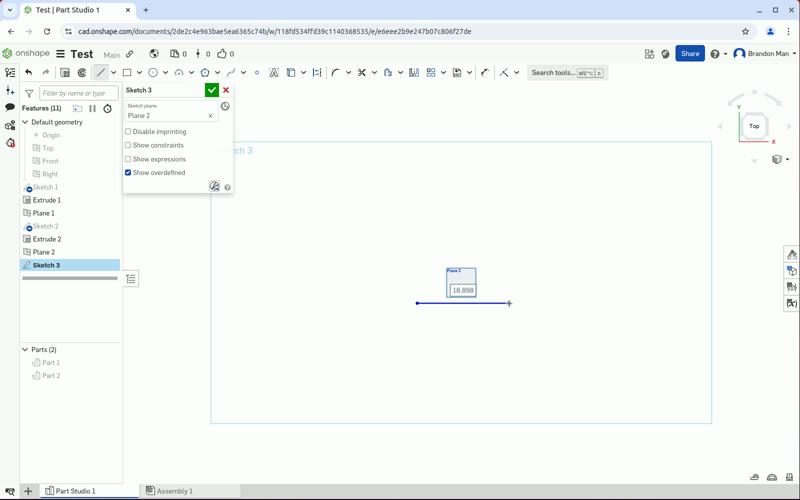
mouse_move(539, 303)
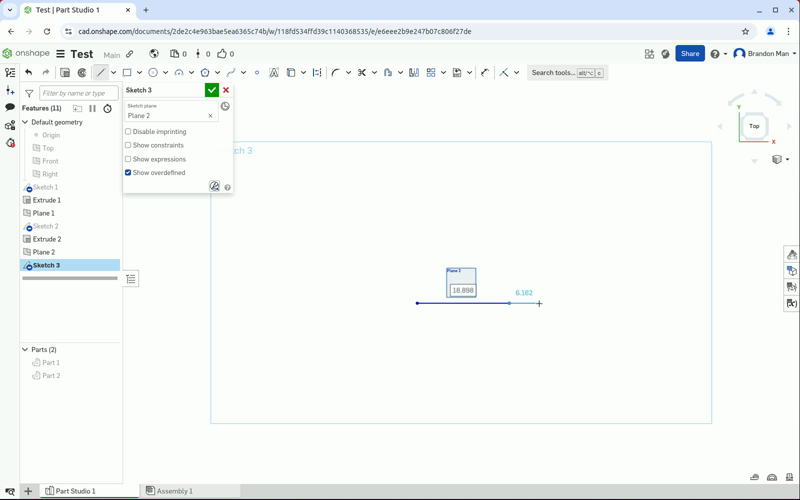
mouse_move(509, 294)
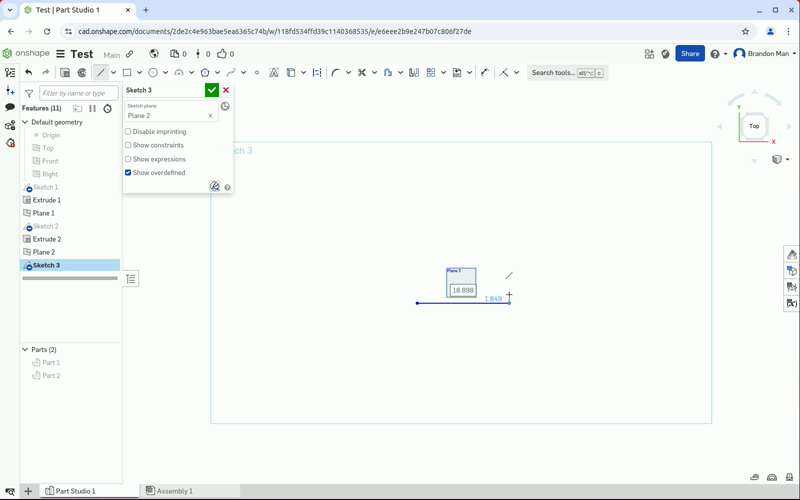
click(509, 294)
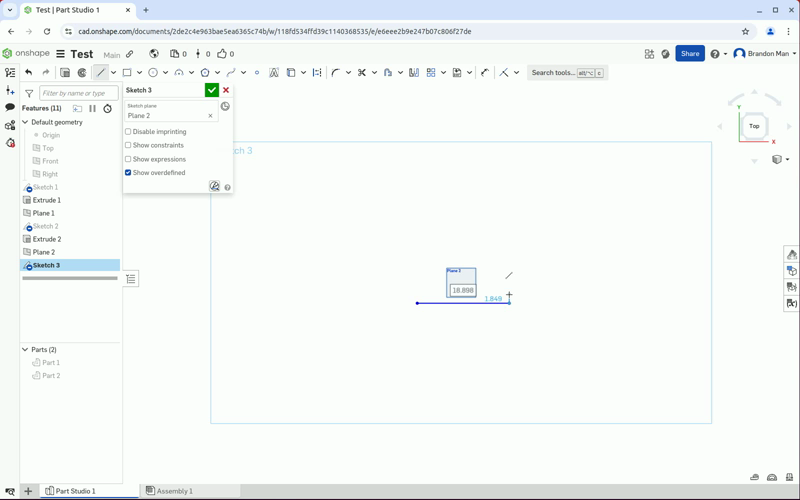
key_up(shift)
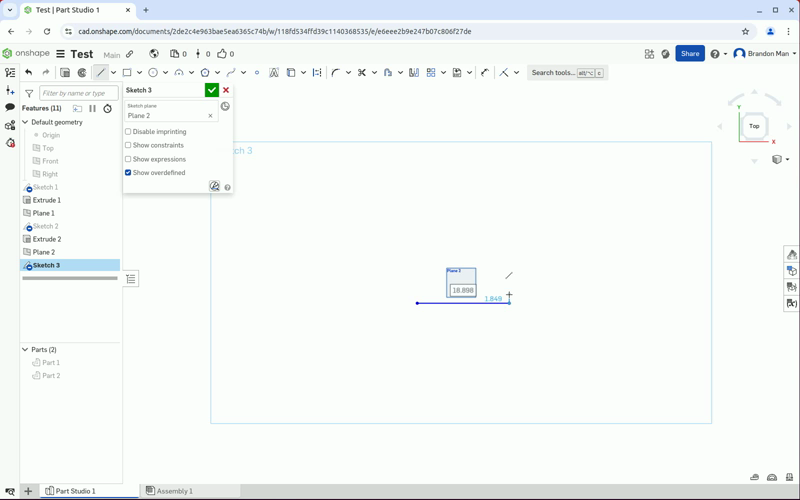
key_down(shift)
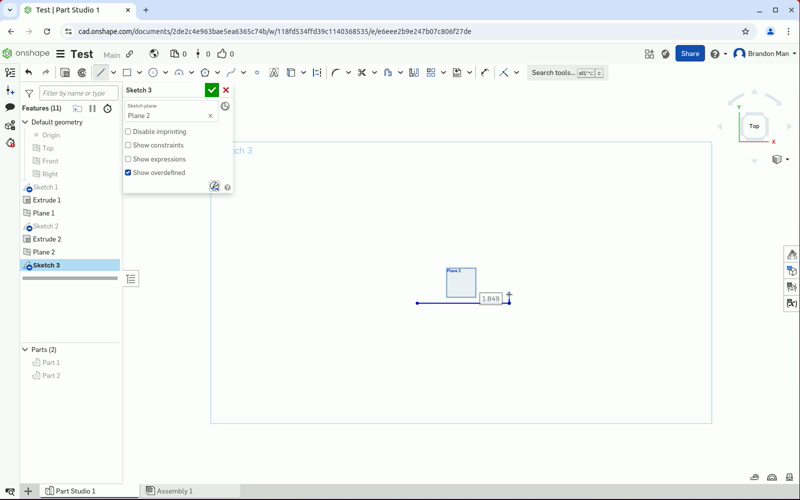
mouse_move(417, 294)
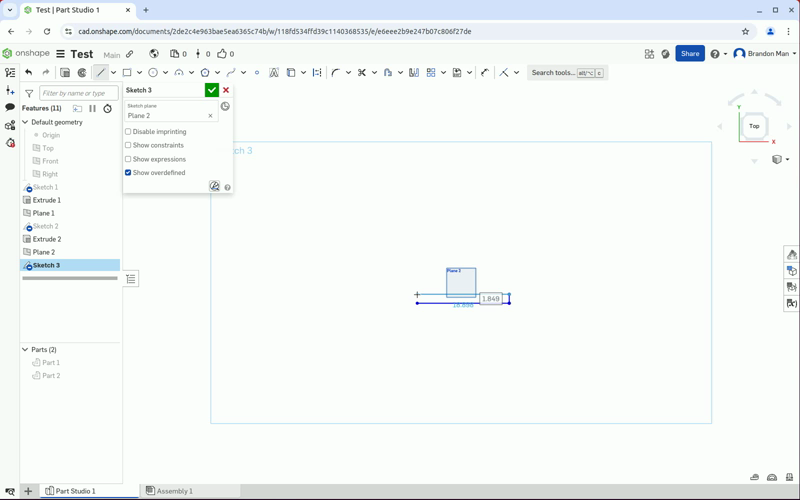
click(417, 294)
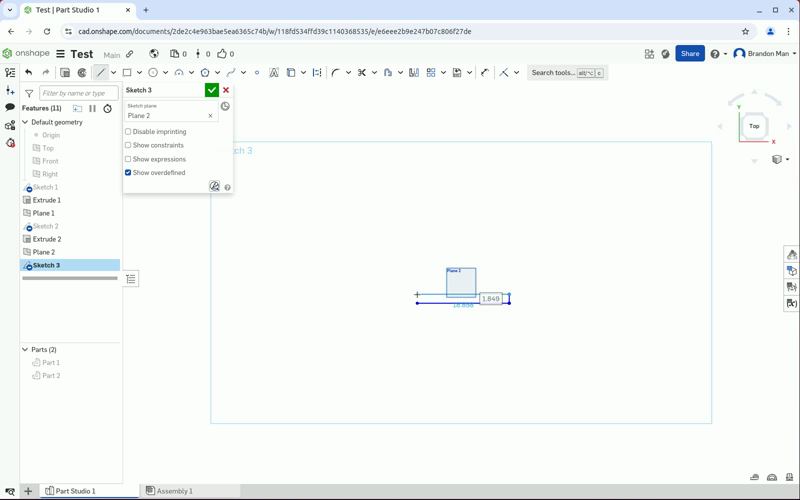
key_up(shift)
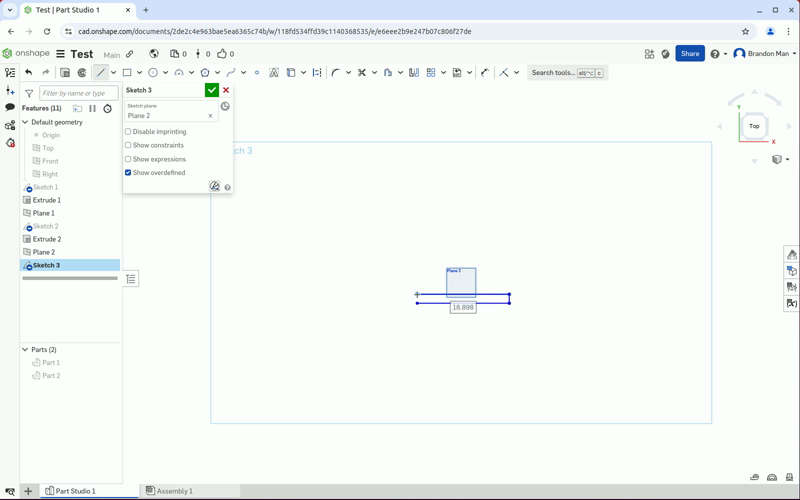
mouse_move(447, 294)
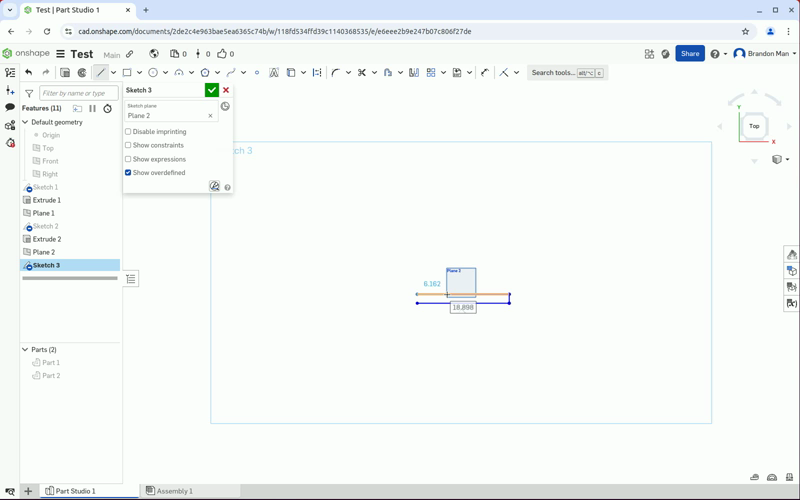
key_down(shift)
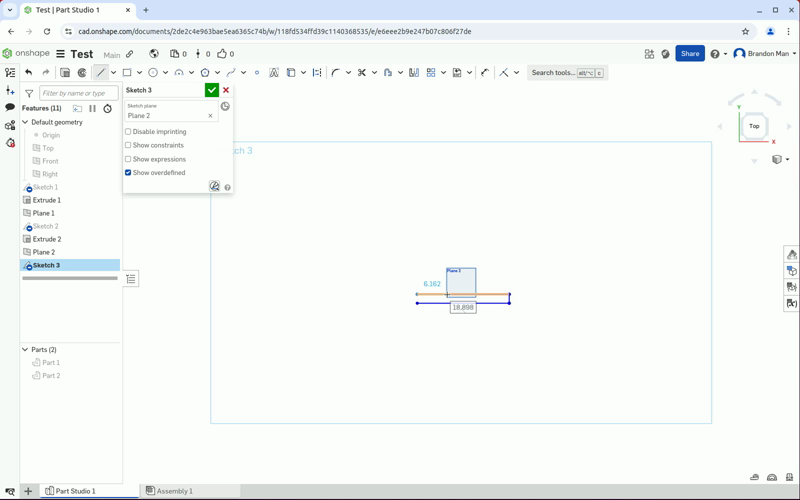
mouse_move(417, 303)
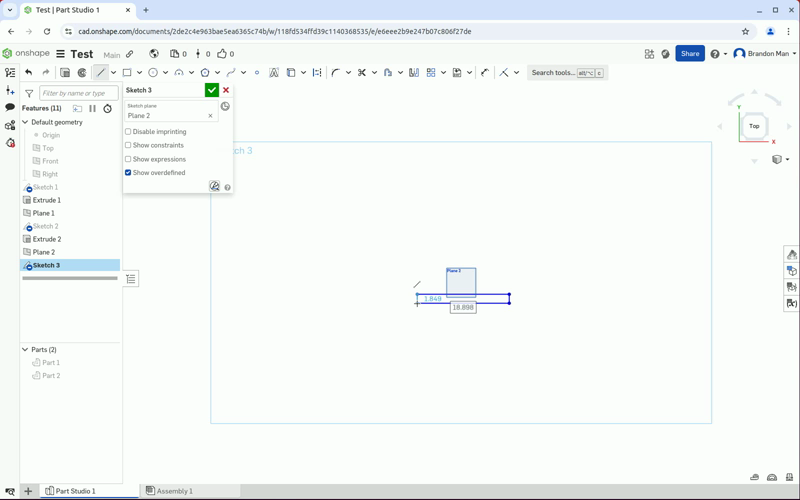
key_up(shift)
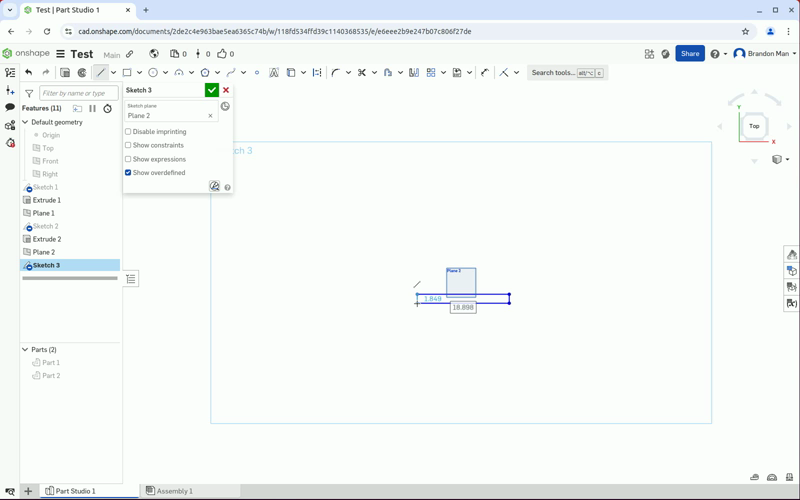
click(417, 303)
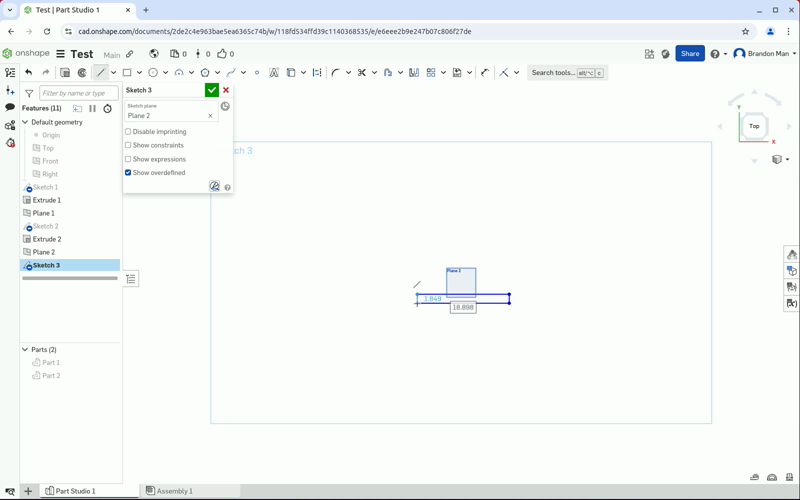
key(esc)
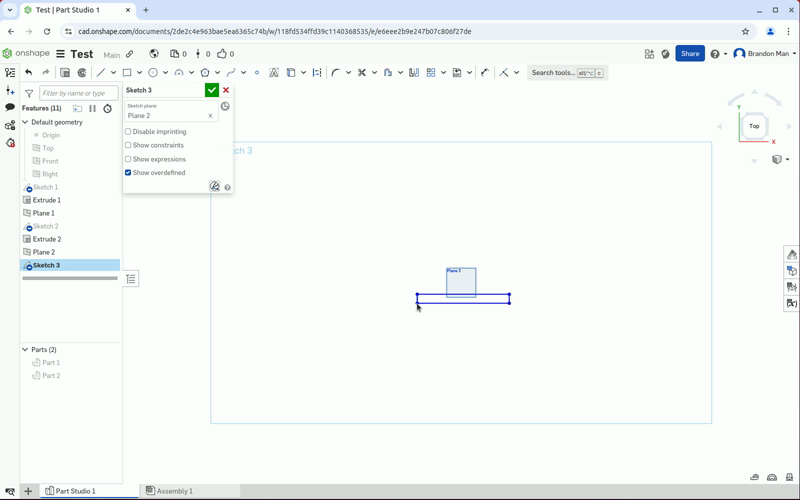
mouse_move(505, 300)
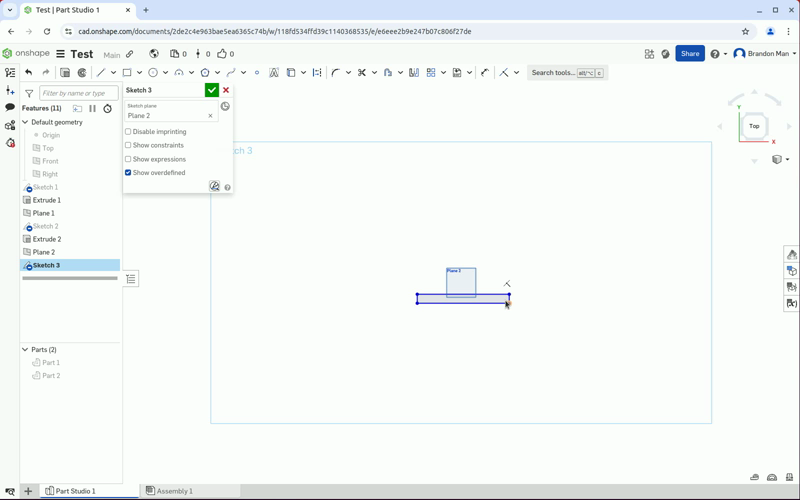
scroll(6)
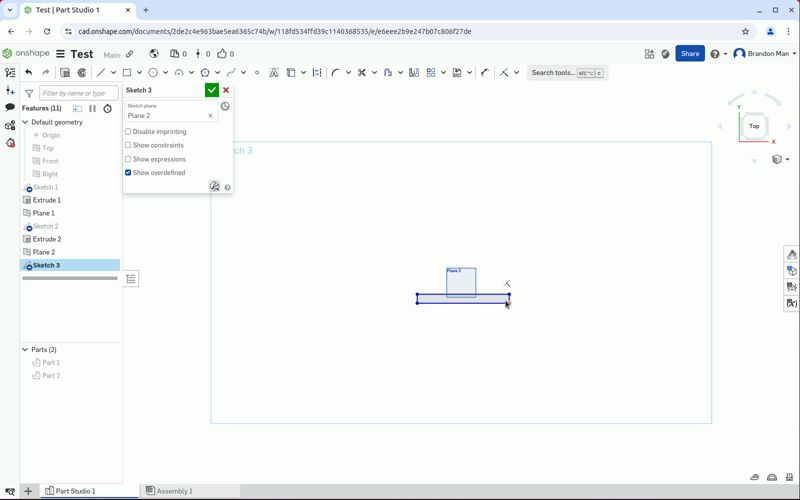
scroll(6)
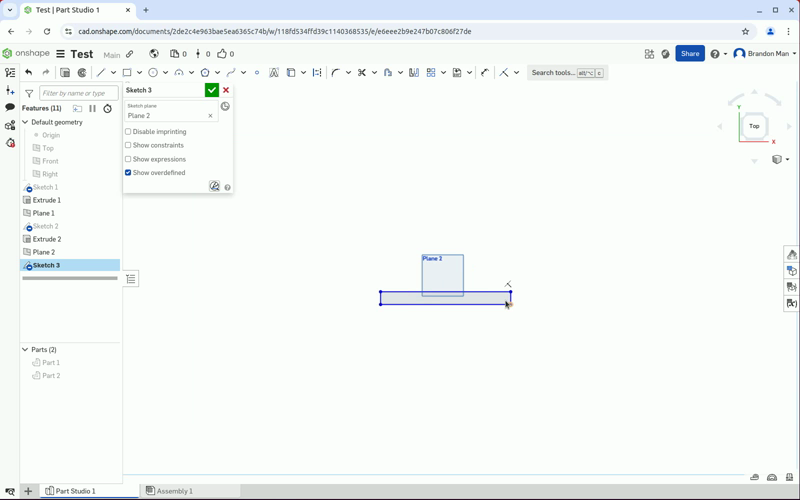
scroll(6)
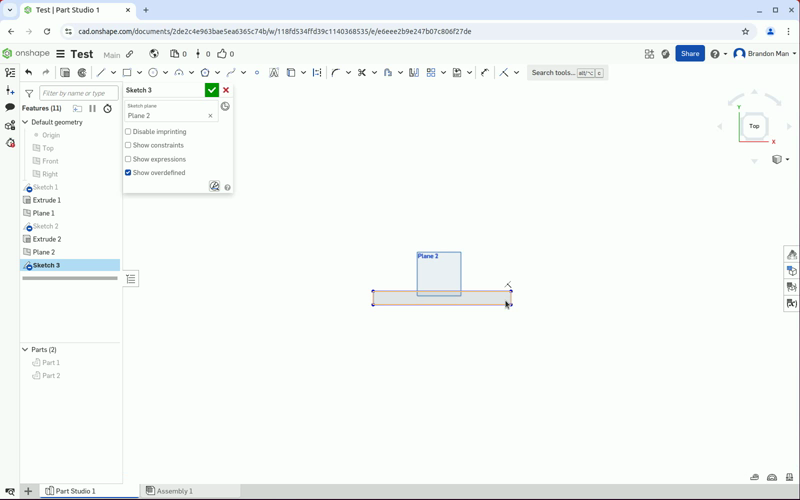
scroll(6)
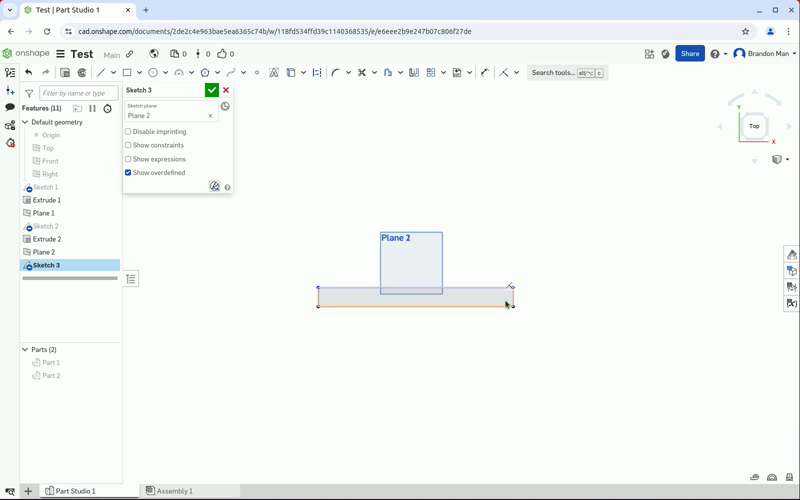
scroll(6)
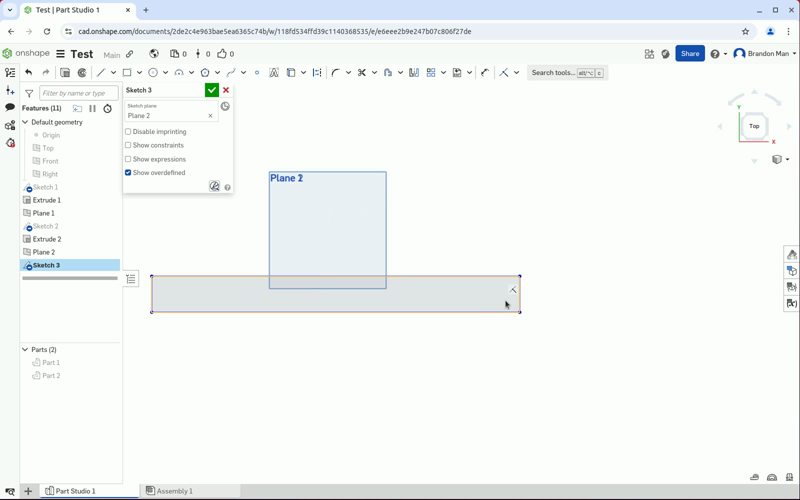
scroll(6)
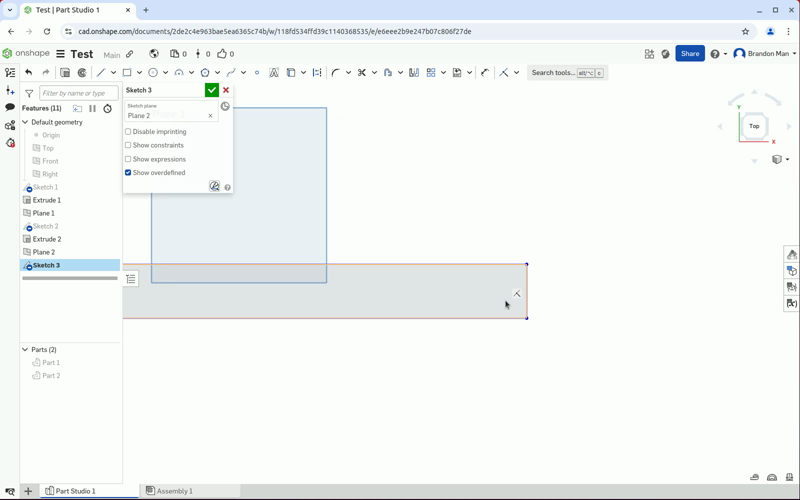
scroll(6)
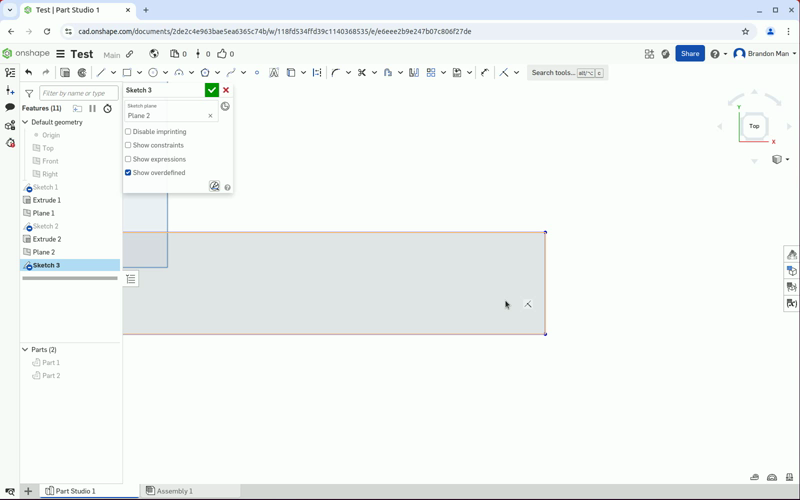
click(505, 300)
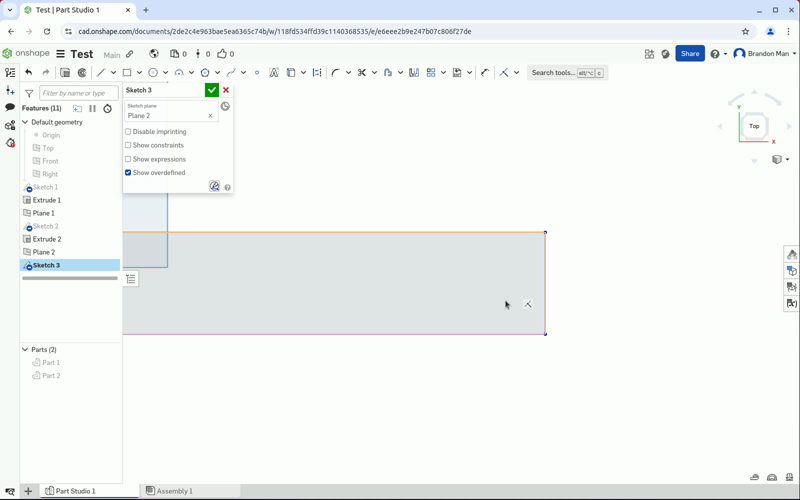
scroll(-6)
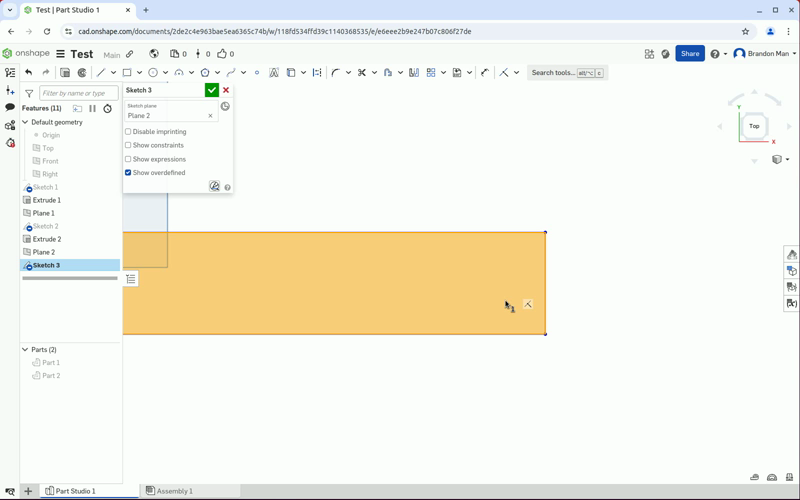
scroll(-6)
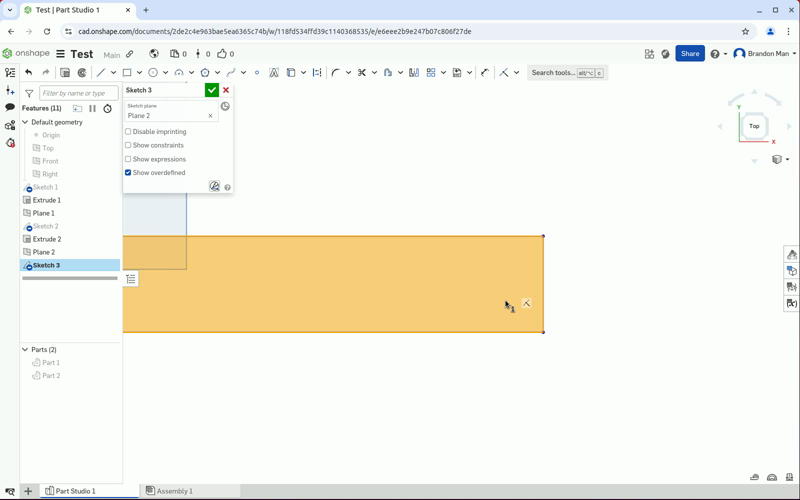
scroll(-6)
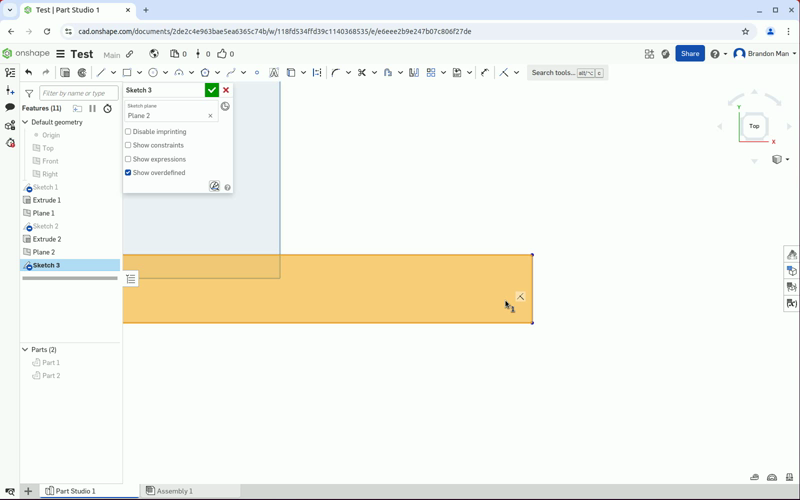
scroll(-6)
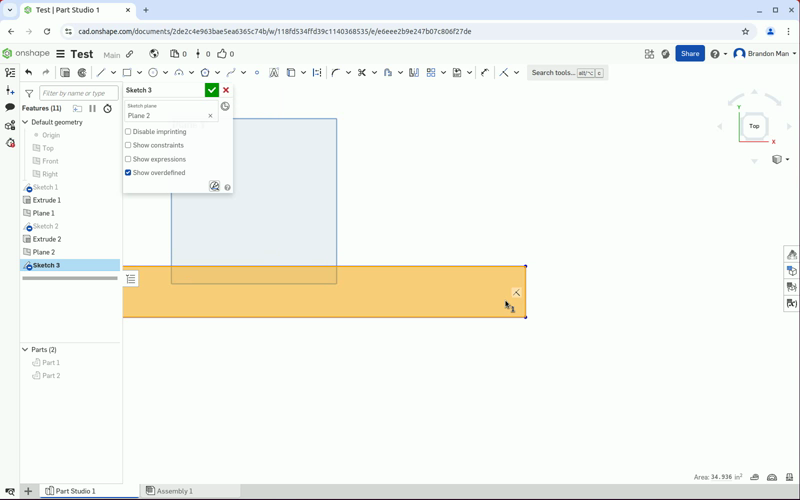
scroll(-6)
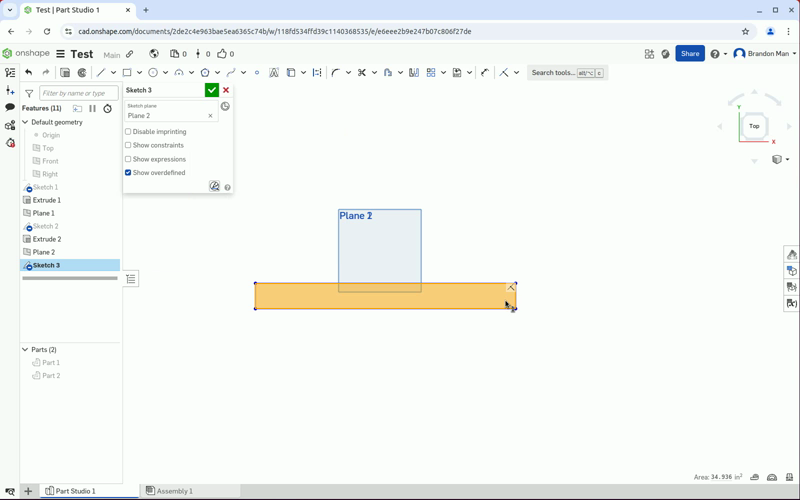
scroll(-6)
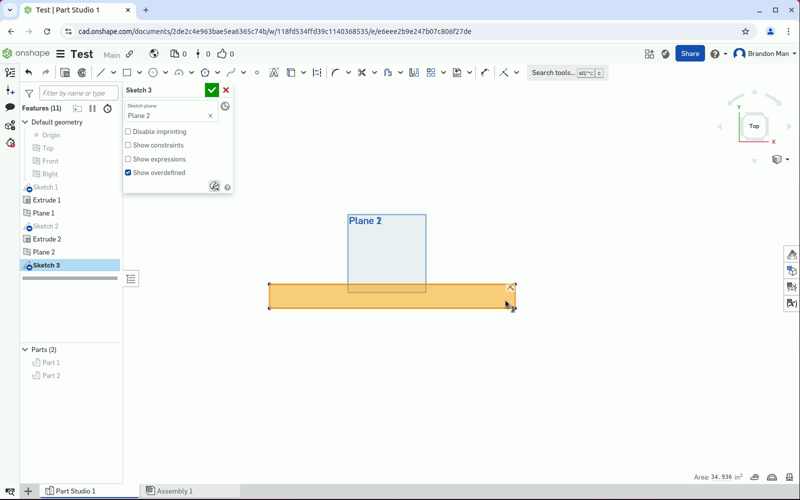
scroll(-6)
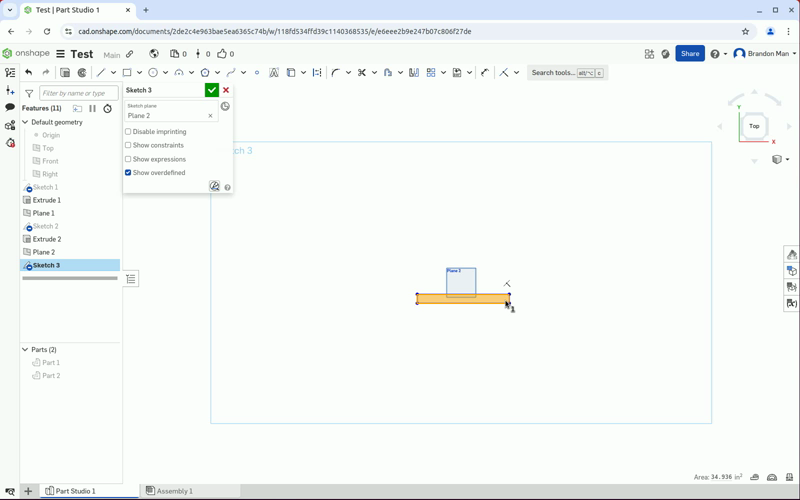
mouse_move(73, 352)
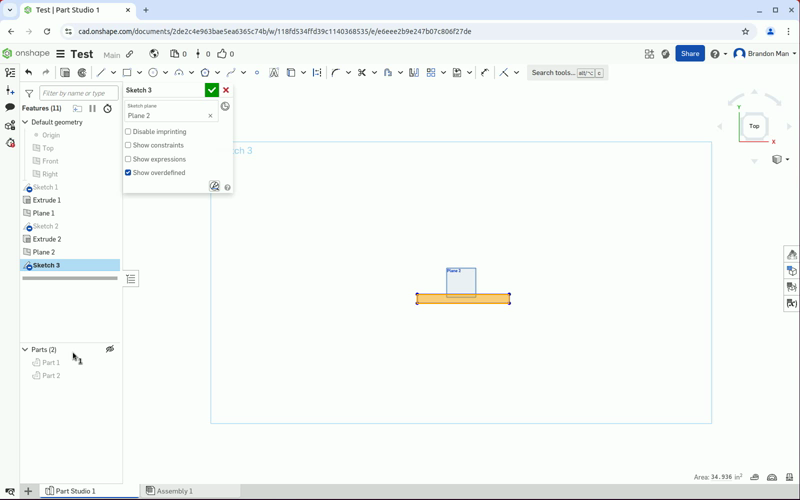
key(shift+y)
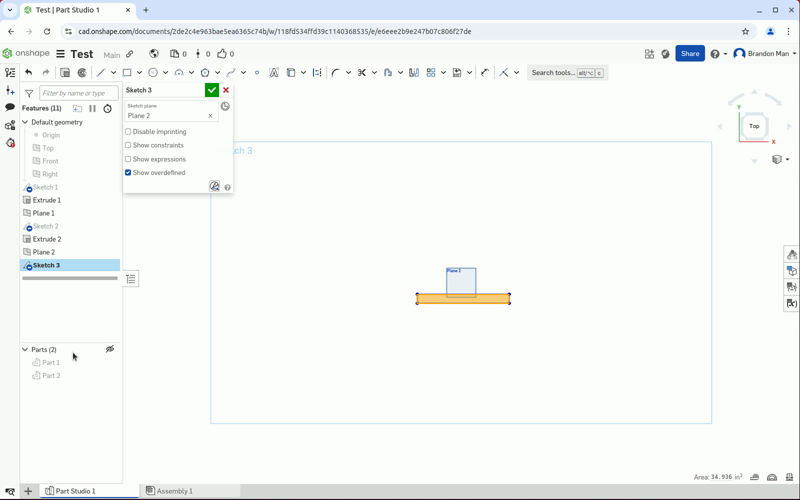
key(shift+e)
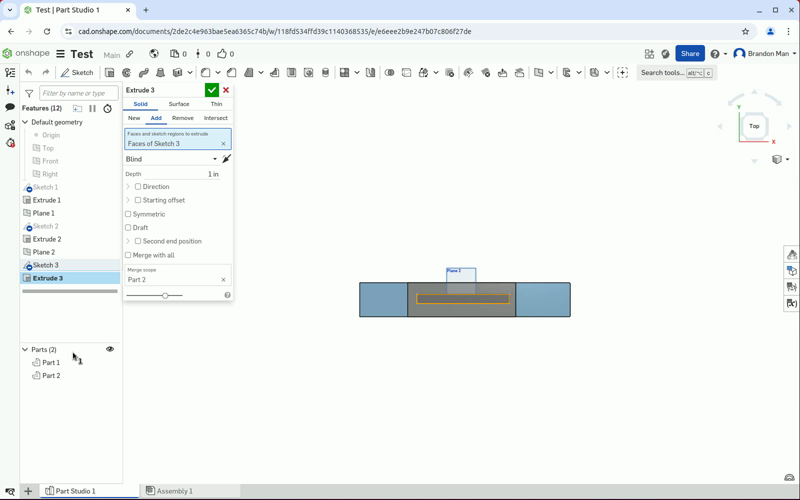
mouse_move(143, 106)
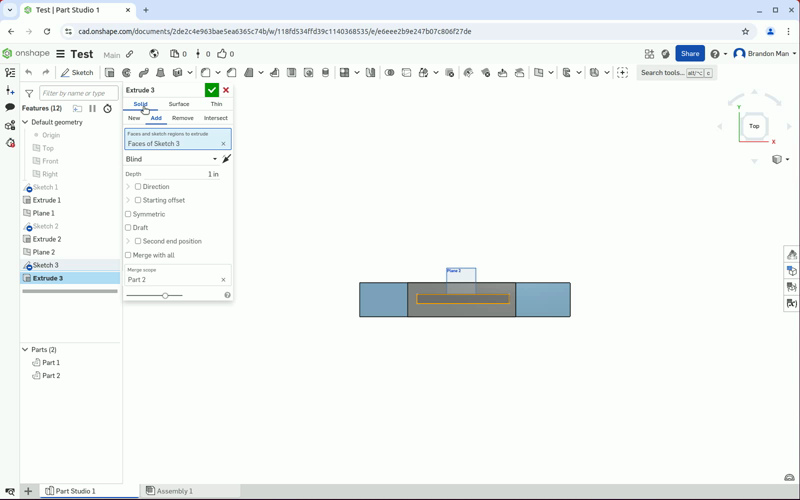
click(143, 106)
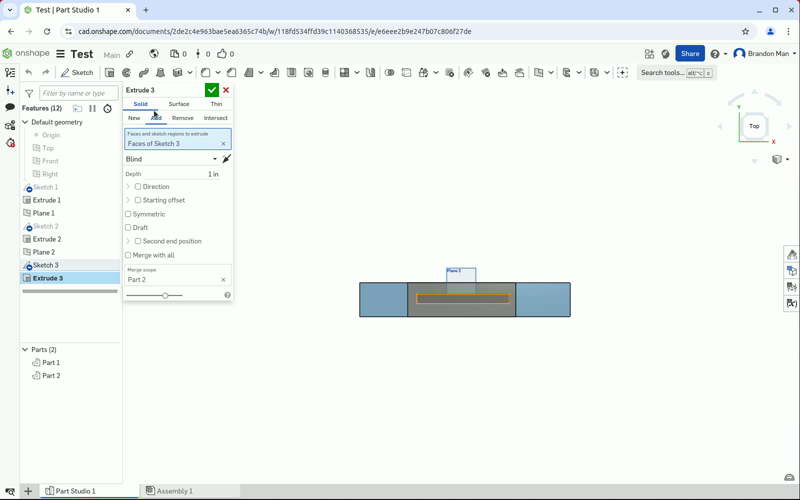
mouse_move(186, 120)
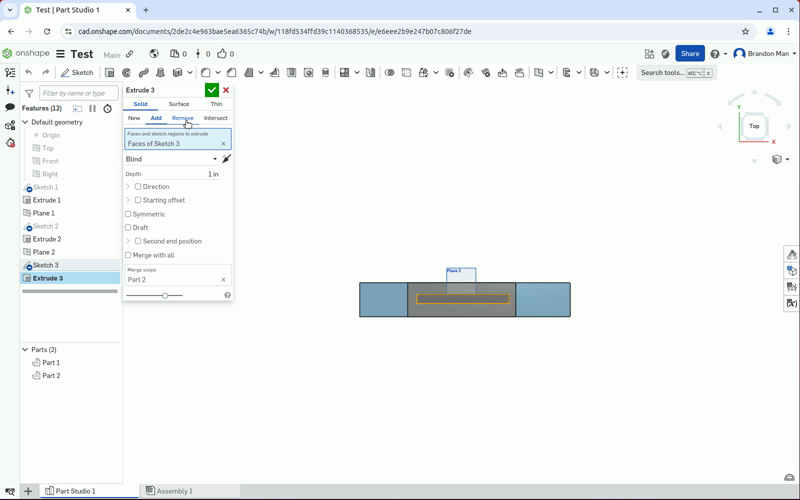
click(186, 120)
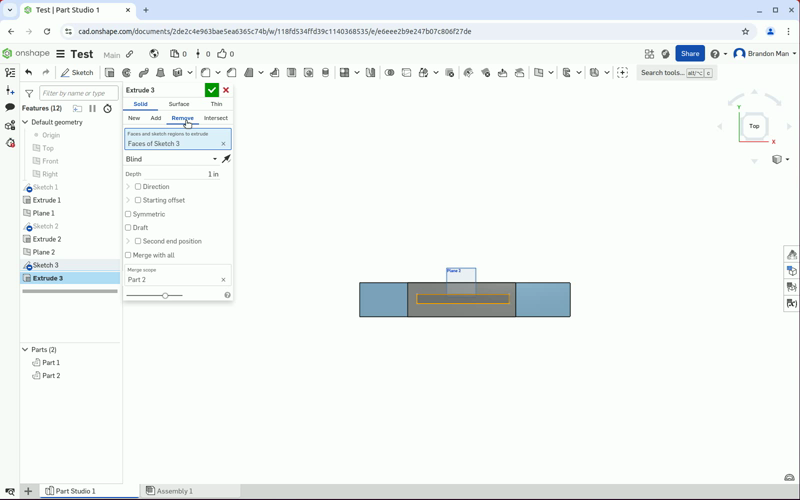
key(tab, 4)
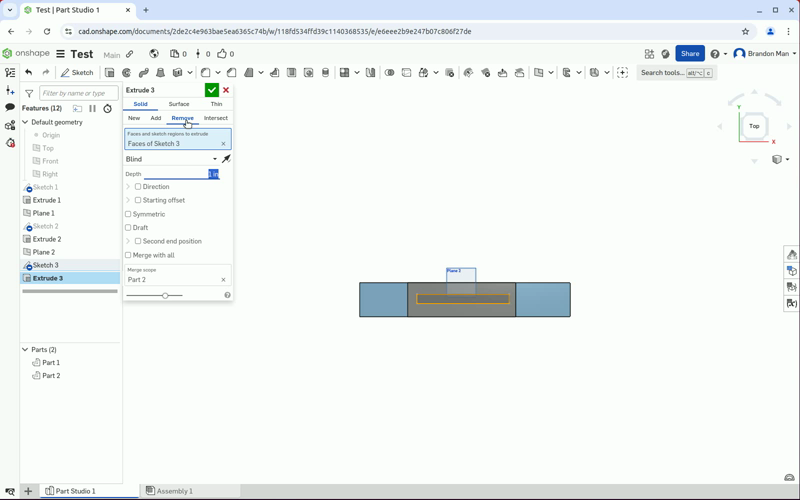
text(9.628)
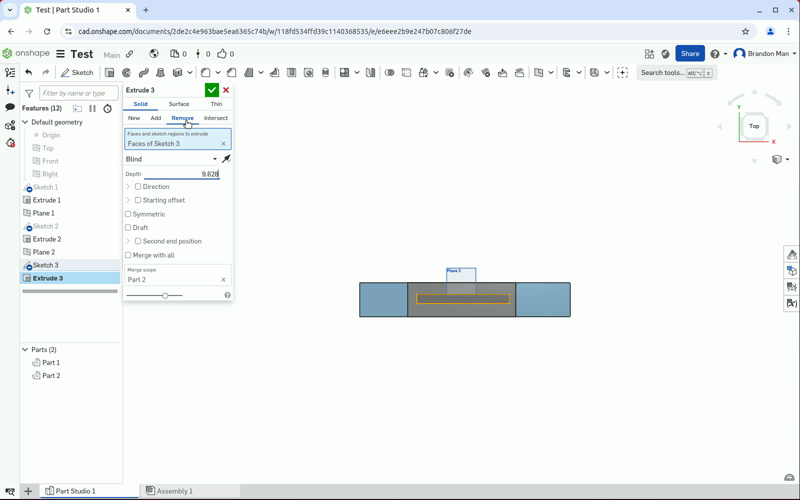
key(tab, 6)
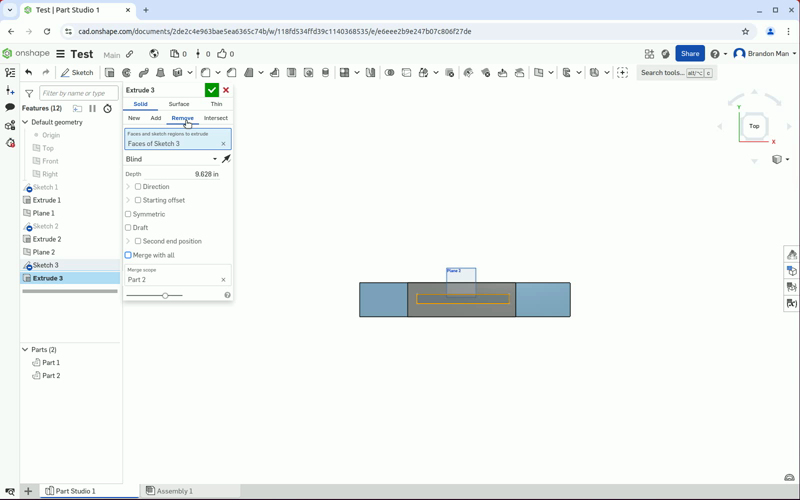
key(space)
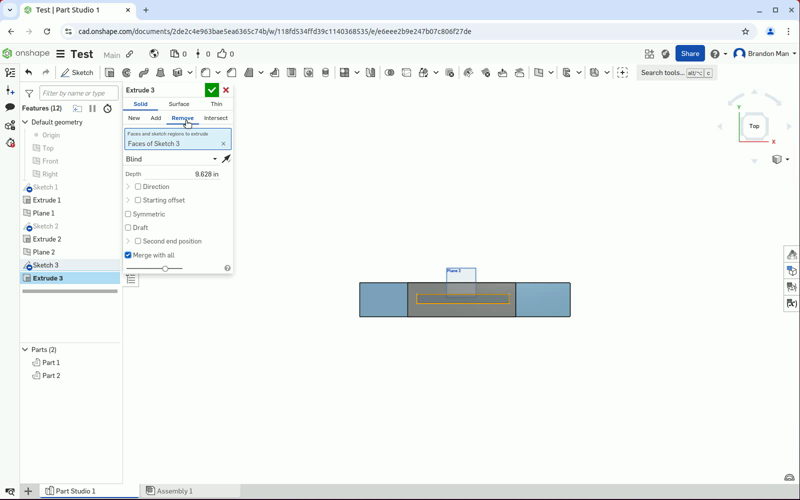
key(enter)
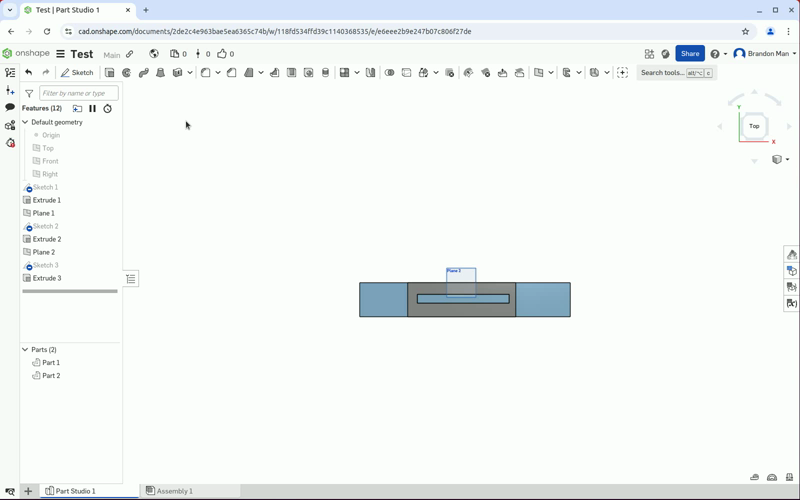
key(shift+h)
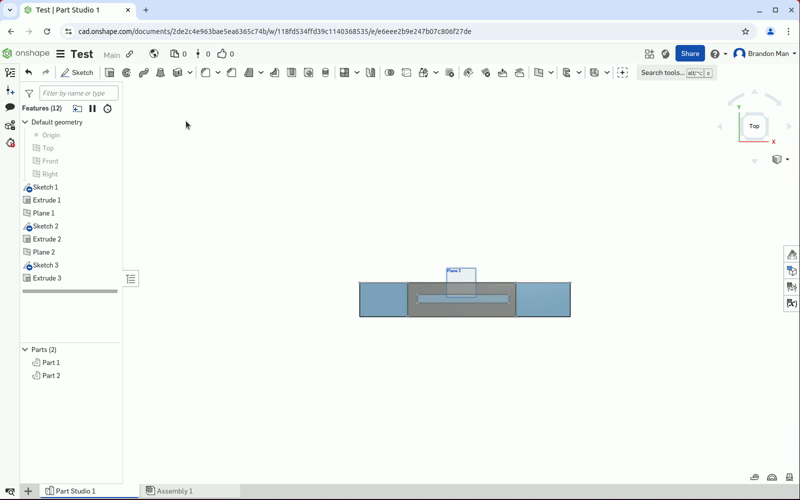
key(shift+h)
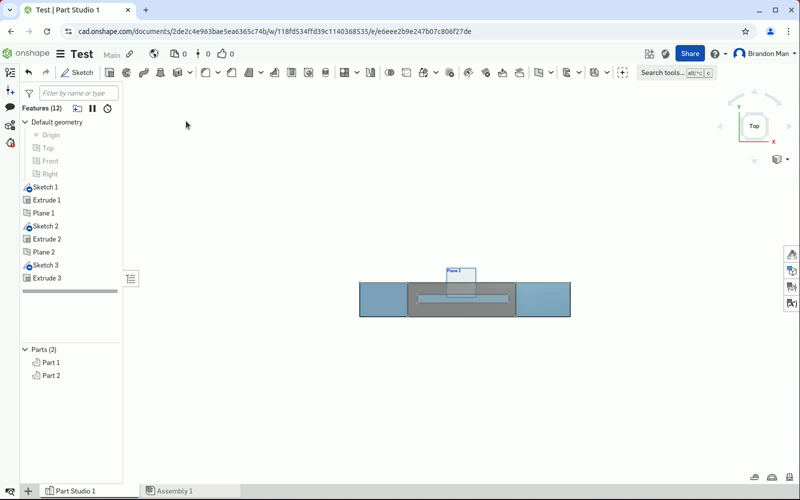
key(shift+7)
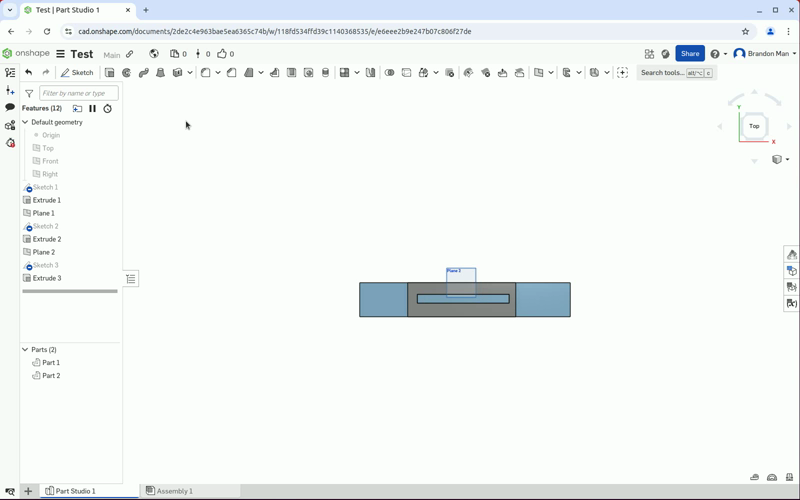
key(up, 3)
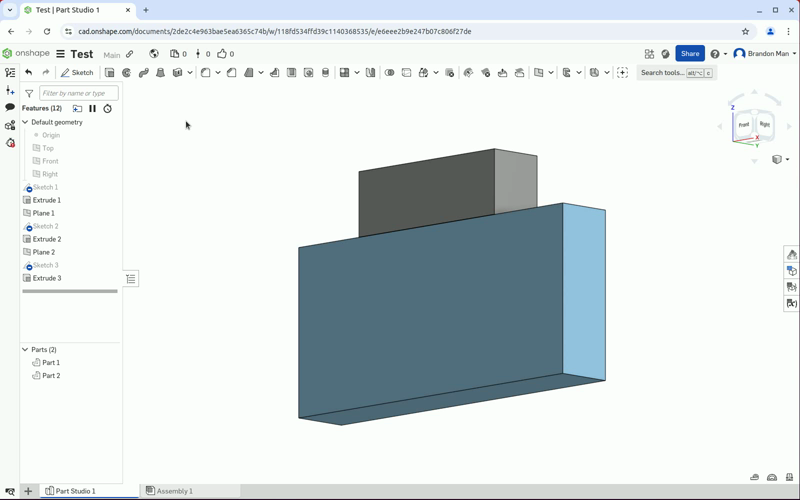
key(left, 3)
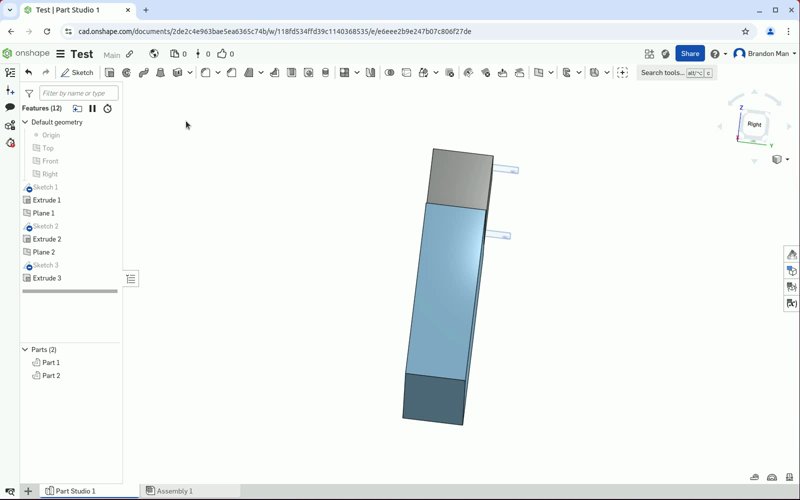
key(right, 3)
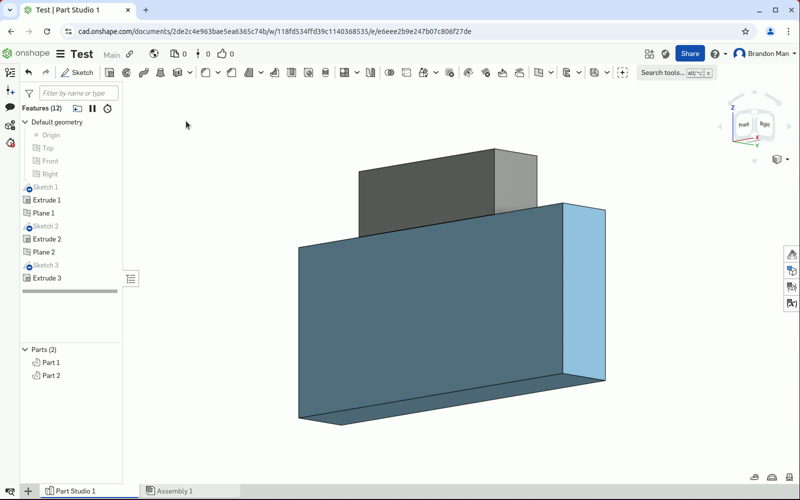
key(down, 3)
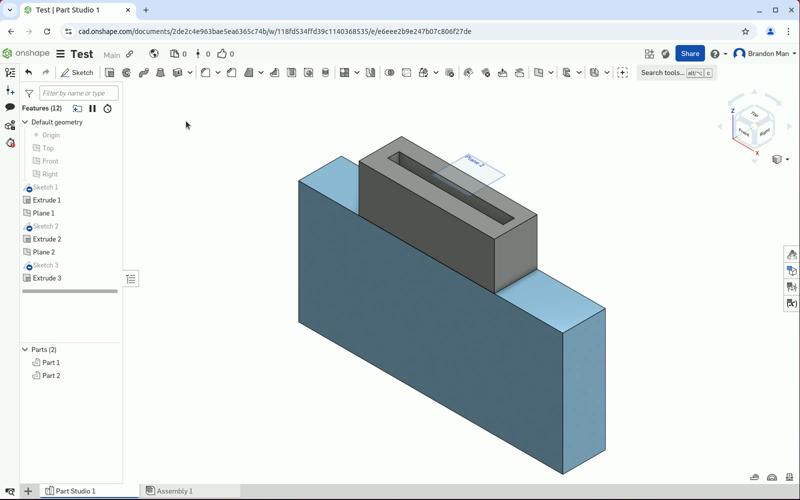
mouse_move(73, 189)
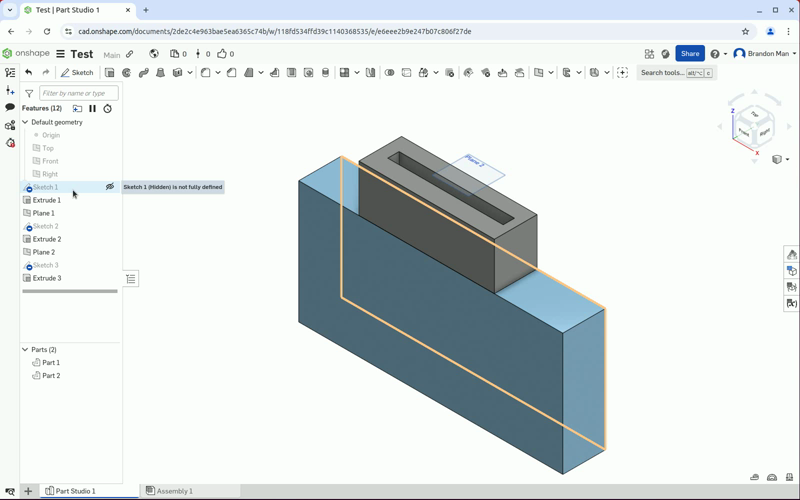
click(73, 189)